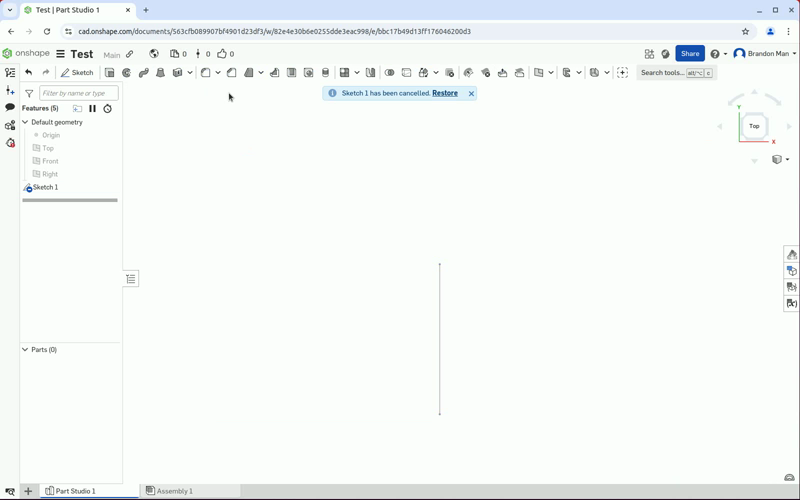
key(shift+h)
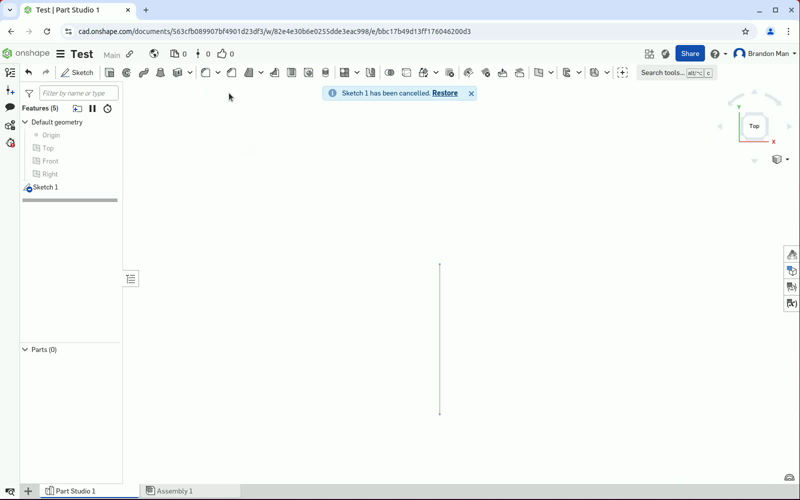
key(shift+s)
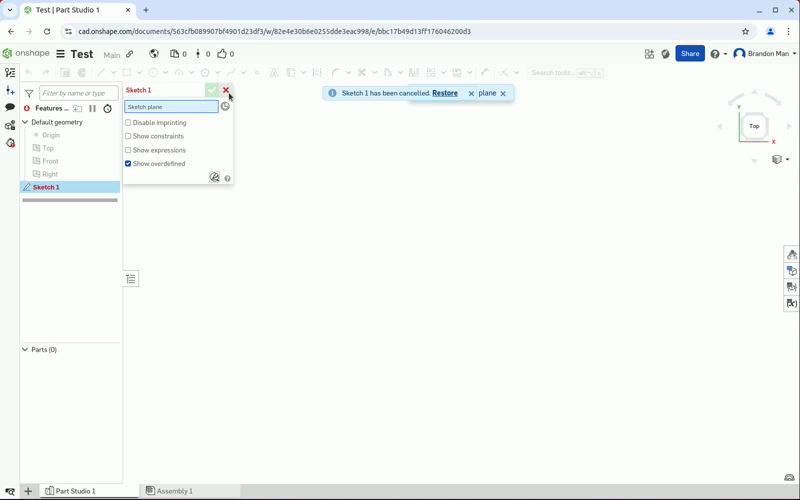
mouse_move(73, 150)
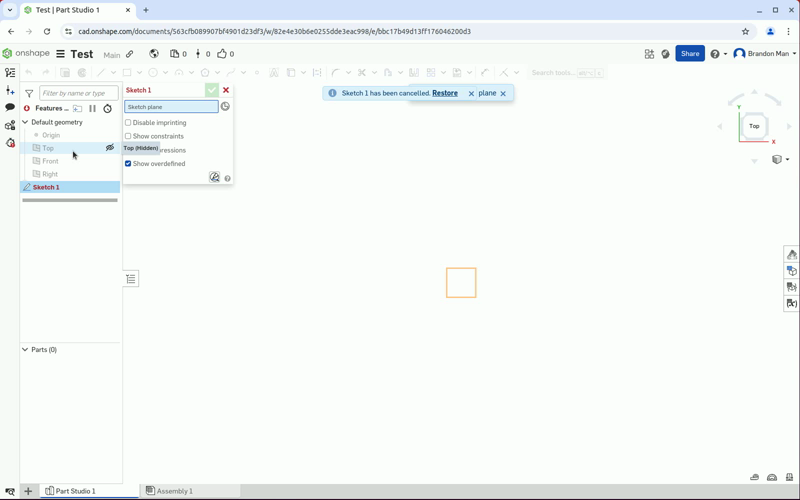
click(73, 150)
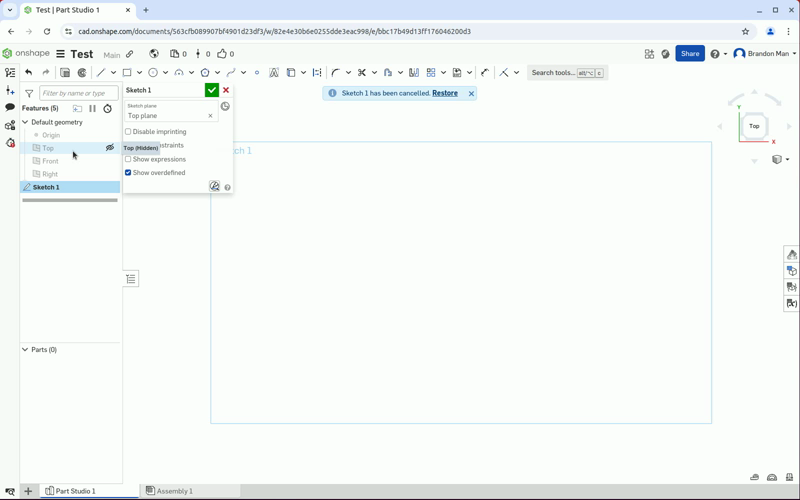
mouse_move(73, 352)
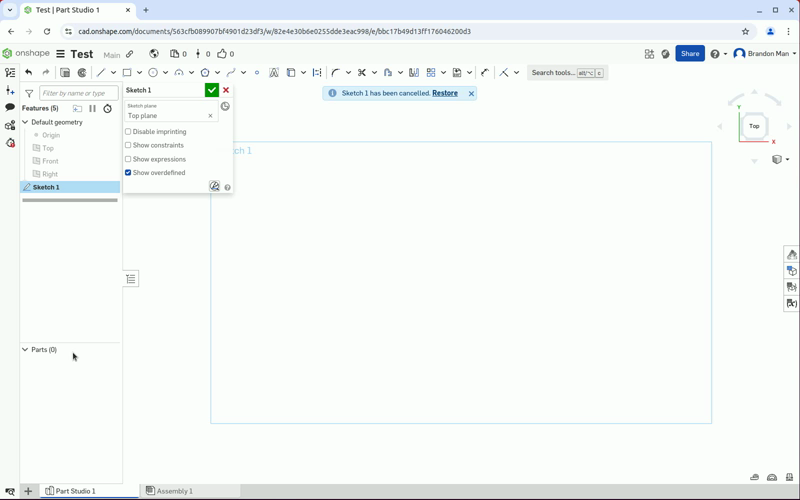
key(y)
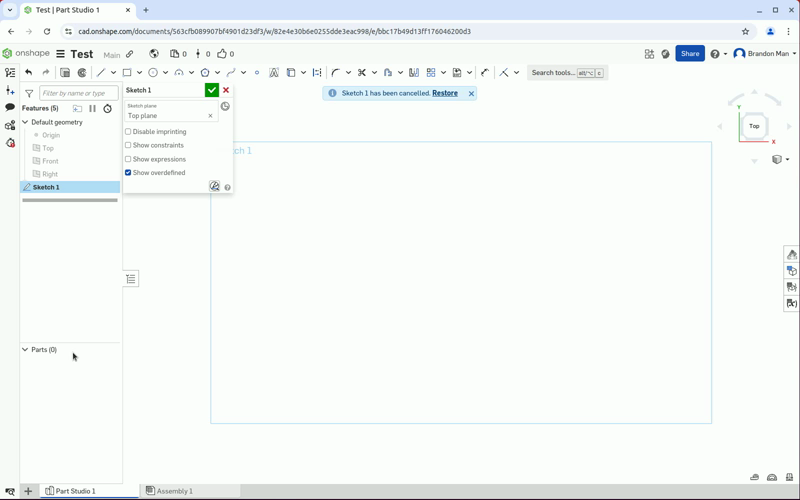
key(c)
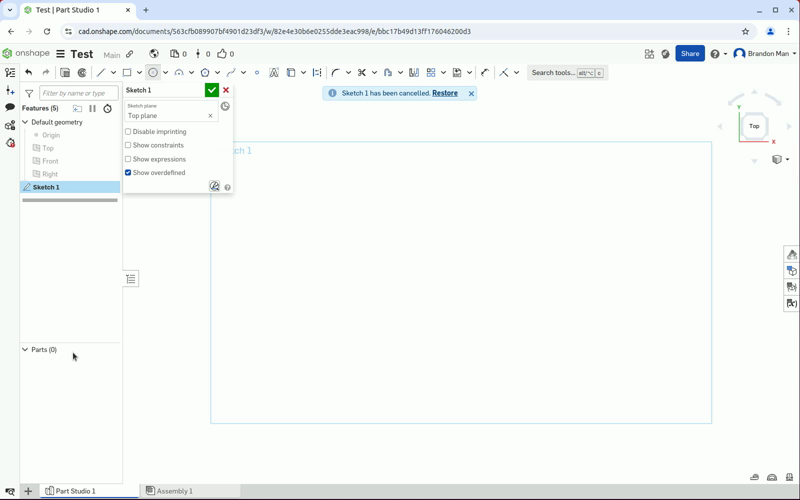
key_down(shift)
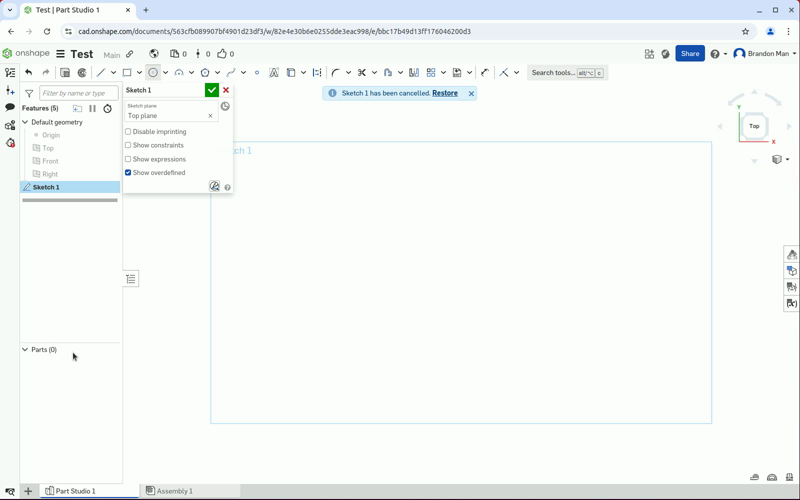
mouse_move(461, 282)
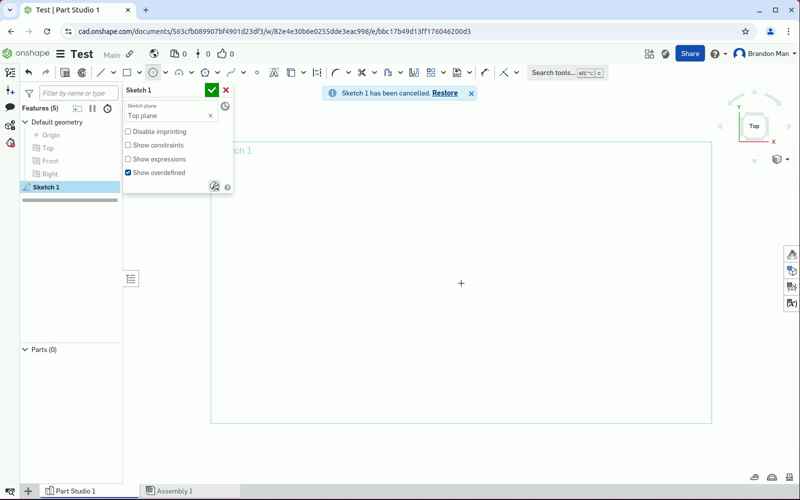
click(461, 282)
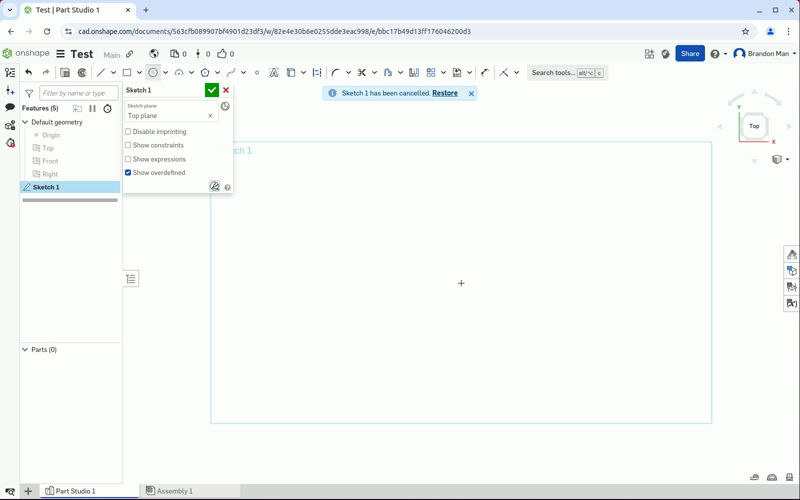
key_up(shift)
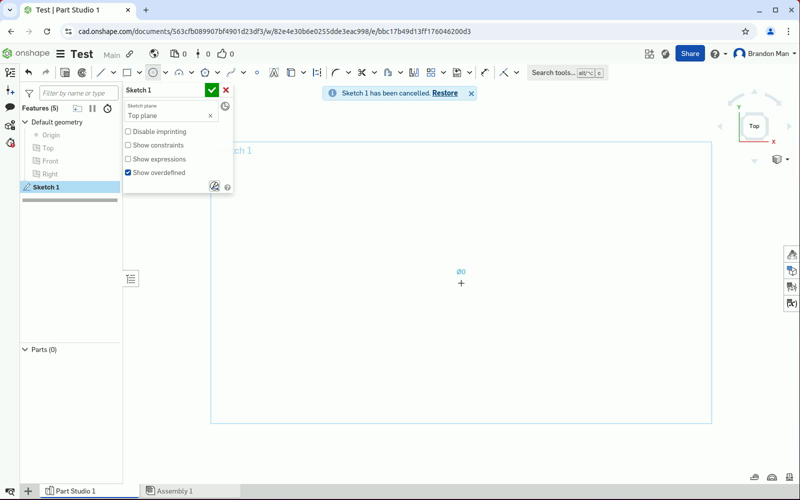
mouse_move(574, 282)
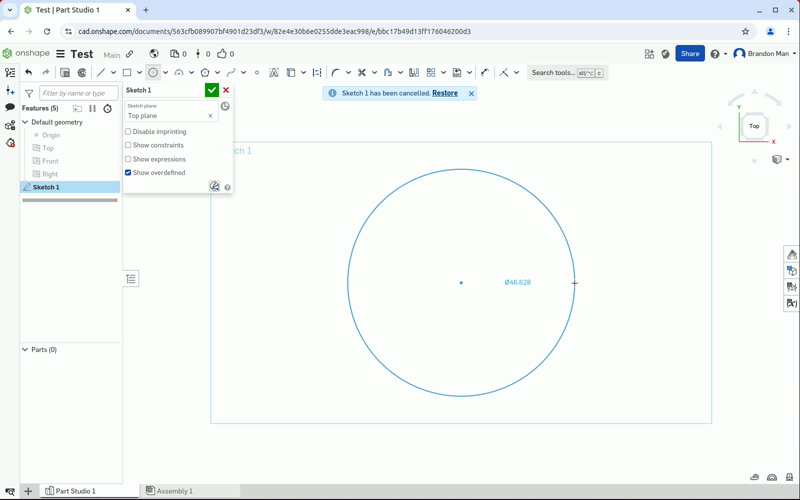
click(574, 282)
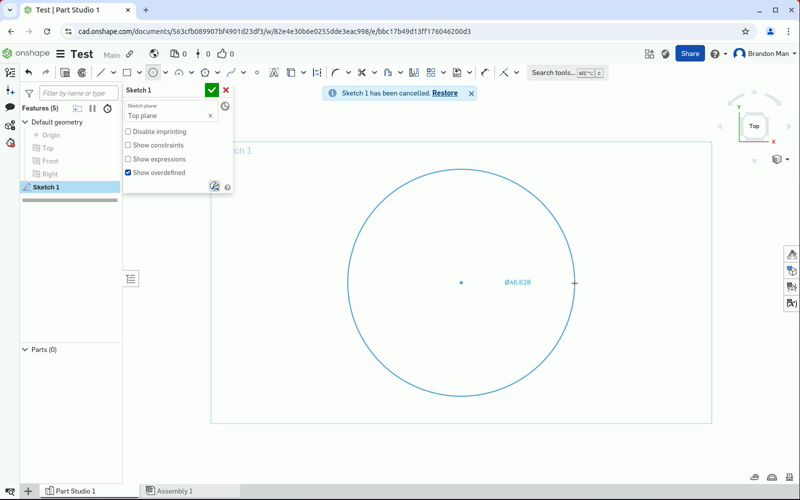
key(esc)
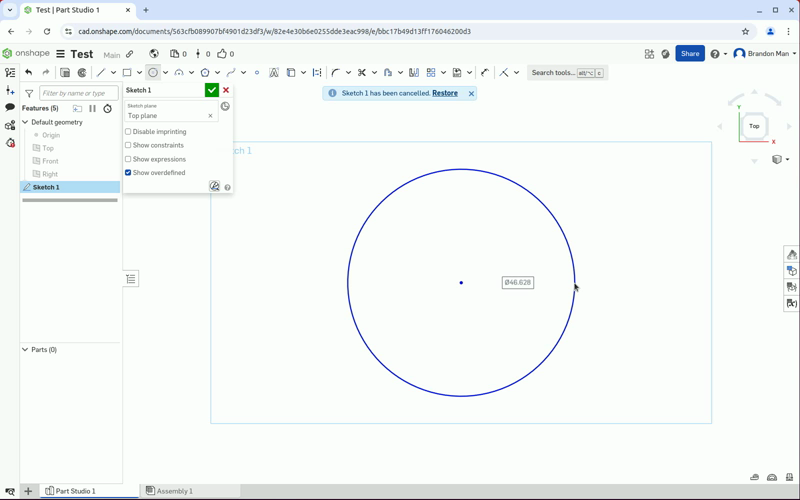
mouse_move(429, 283)
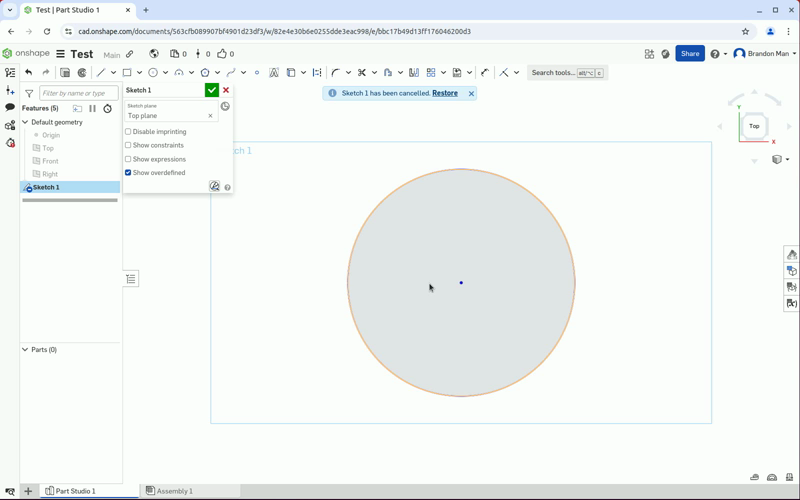
click(429, 283)
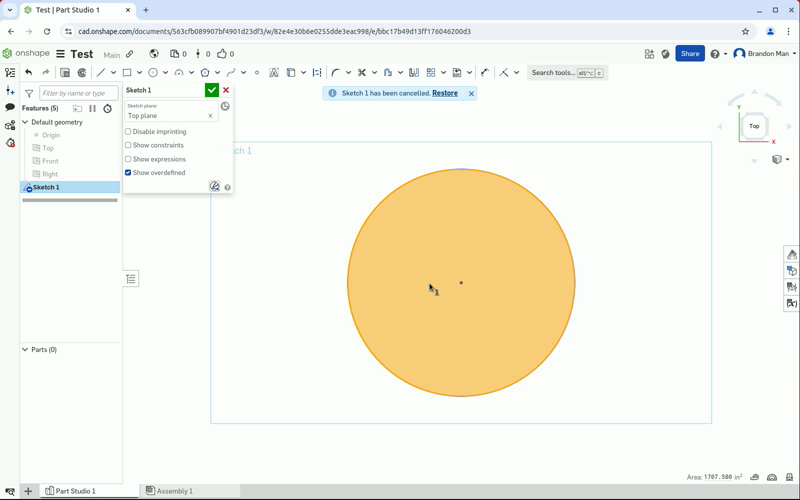
mouse_move(73, 352)
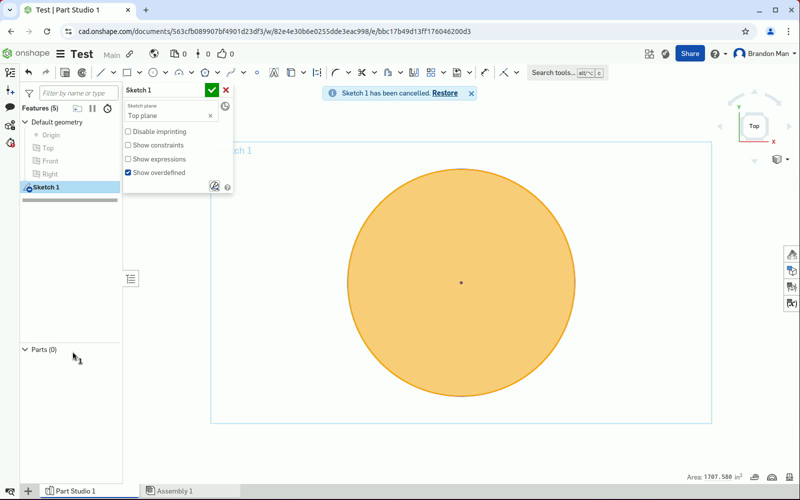
key(shift+y)
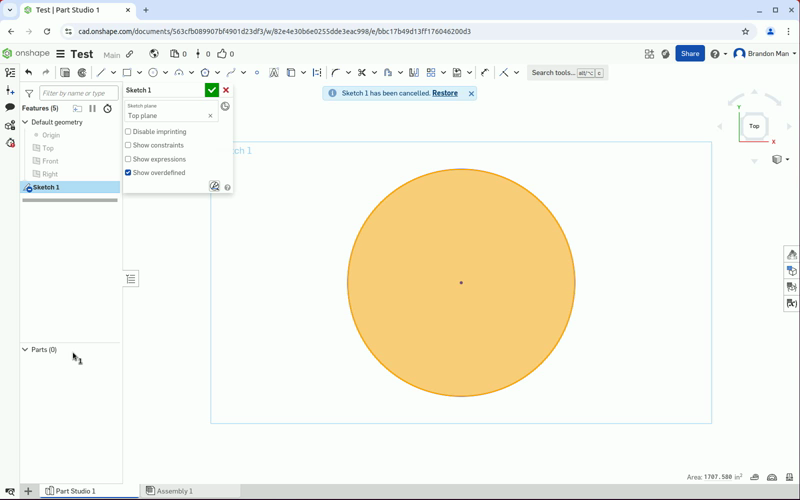
key(shift+e)
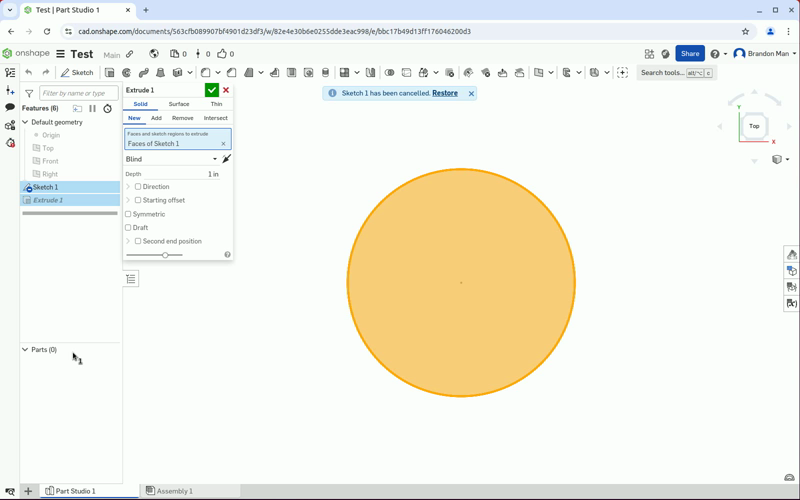
mouse_move(143, 106)
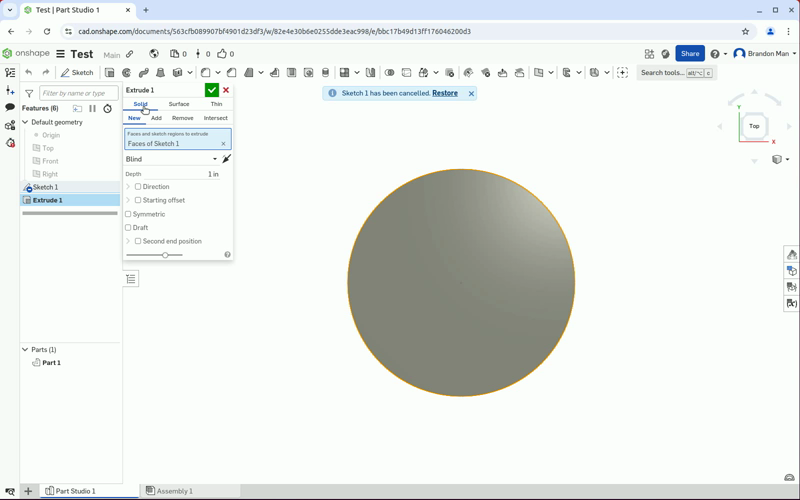
click(143, 106)
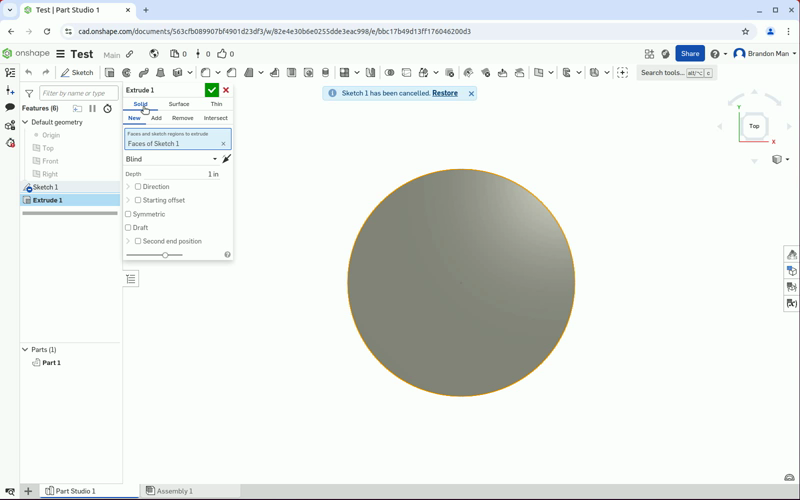
mouse_move(137, 120)
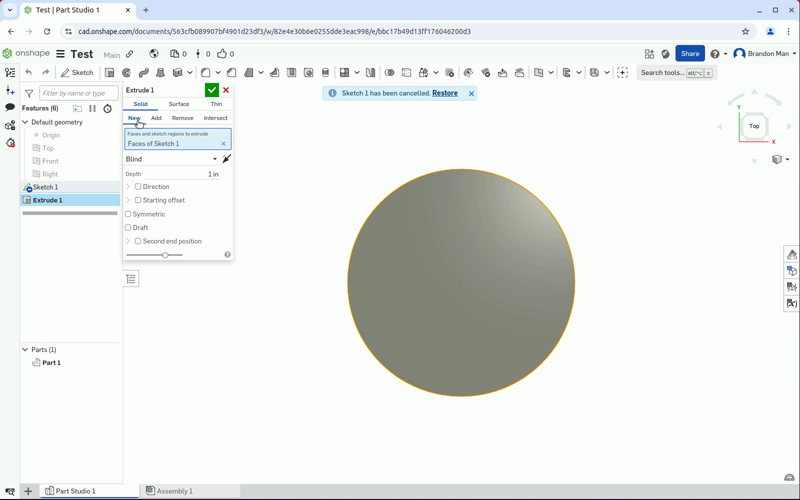
click(137, 120)
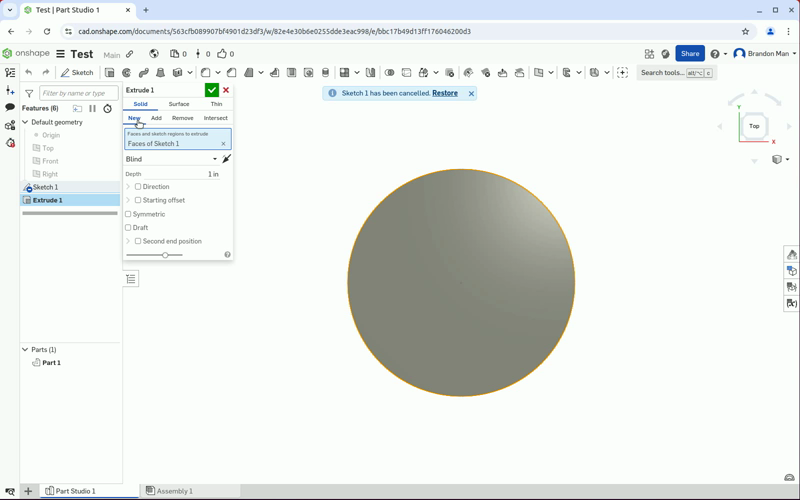
key(tab, 4)
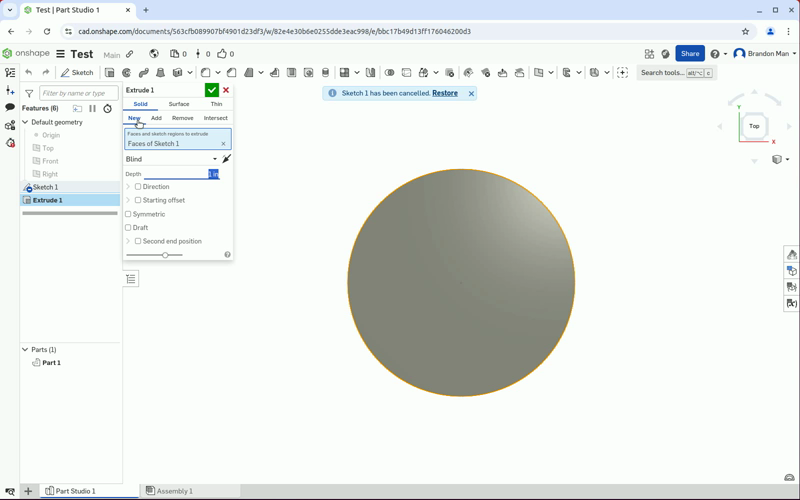
text(9.869)
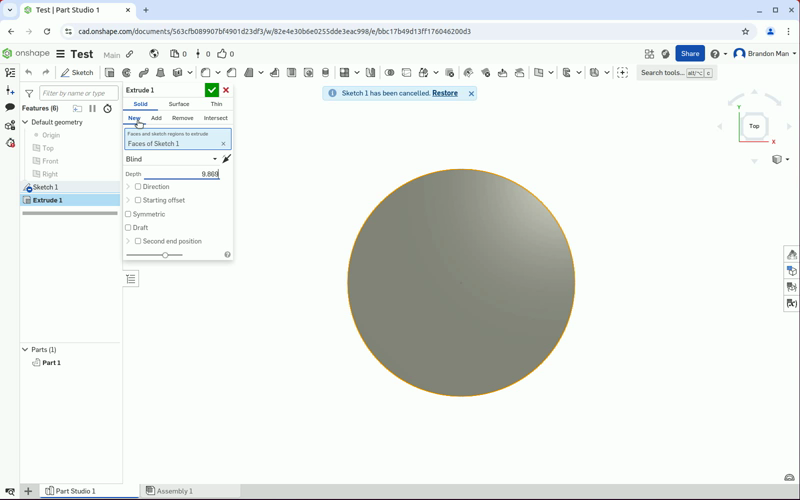
key(enter)
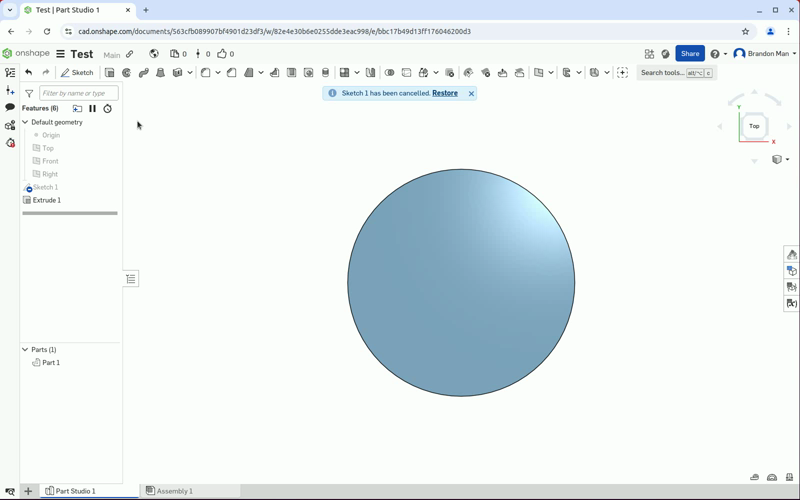
key(shift+h)
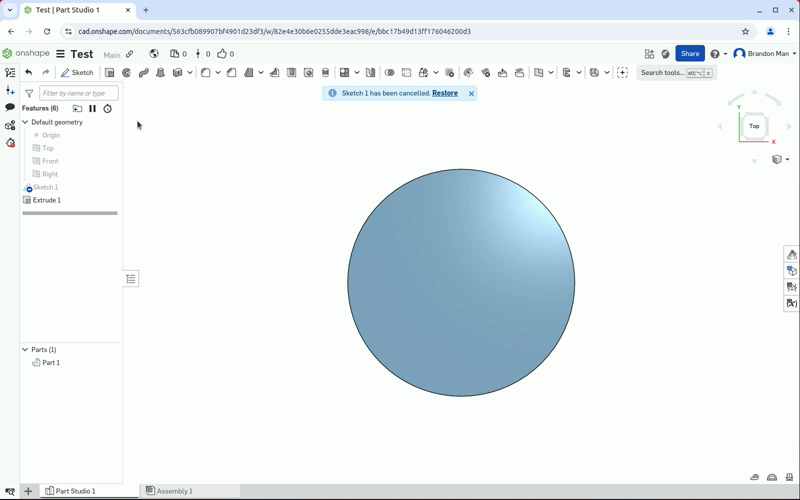
key(shift+h)
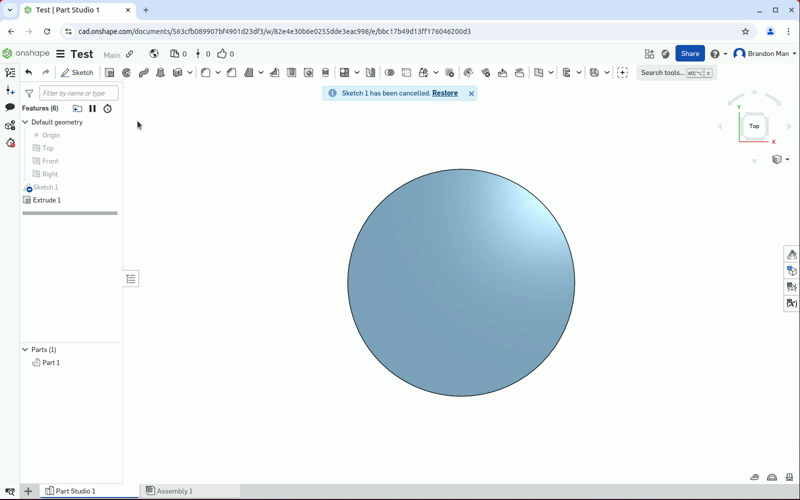
mouse_move(73, 189)
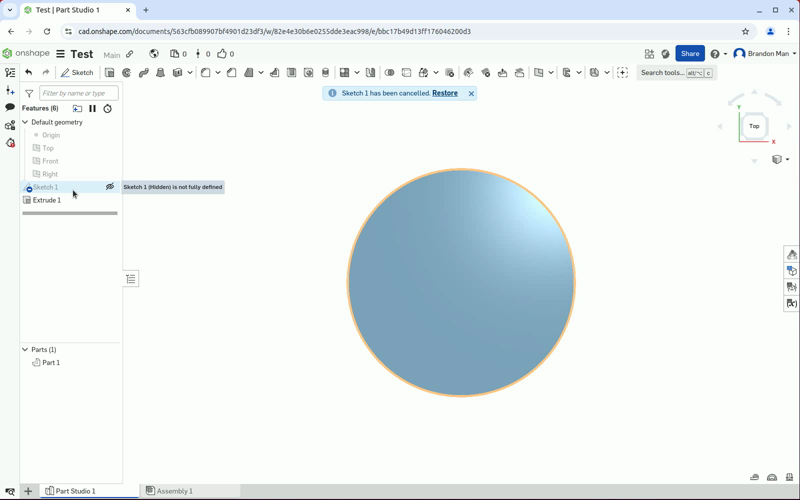
click(73, 189)
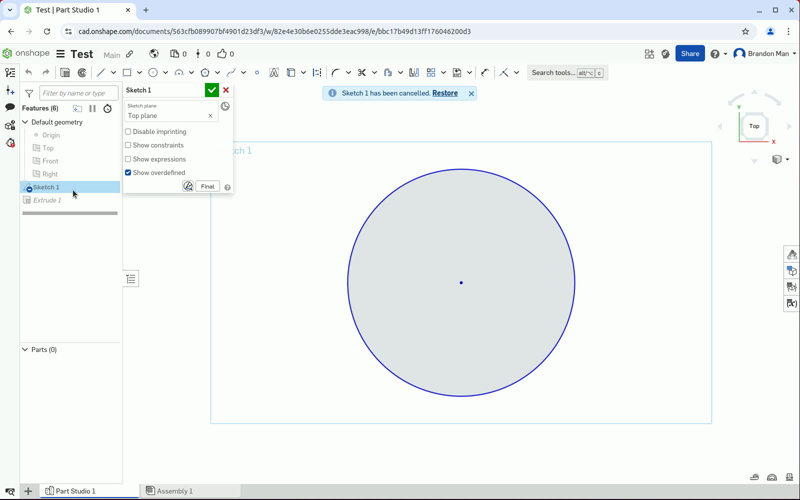
mouse_move(229, 92)
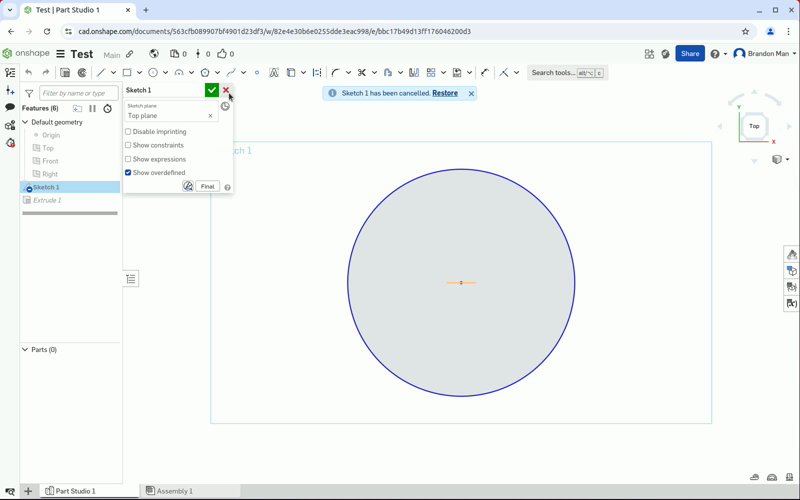
click(229, 92)
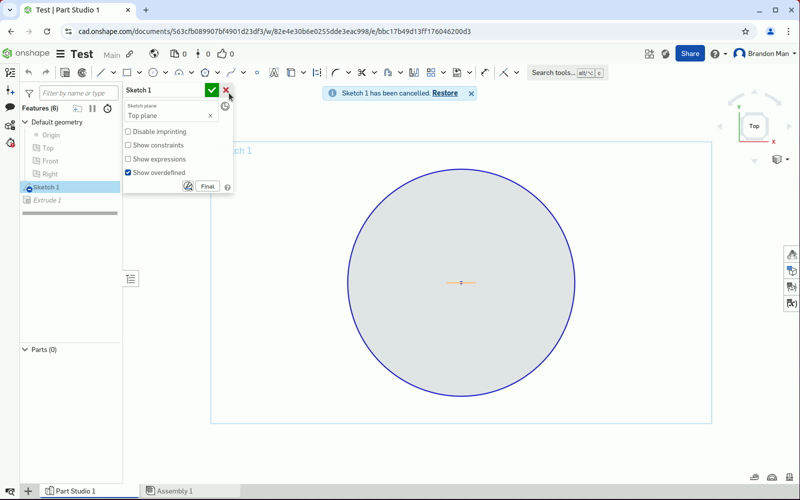
key(shift+s)
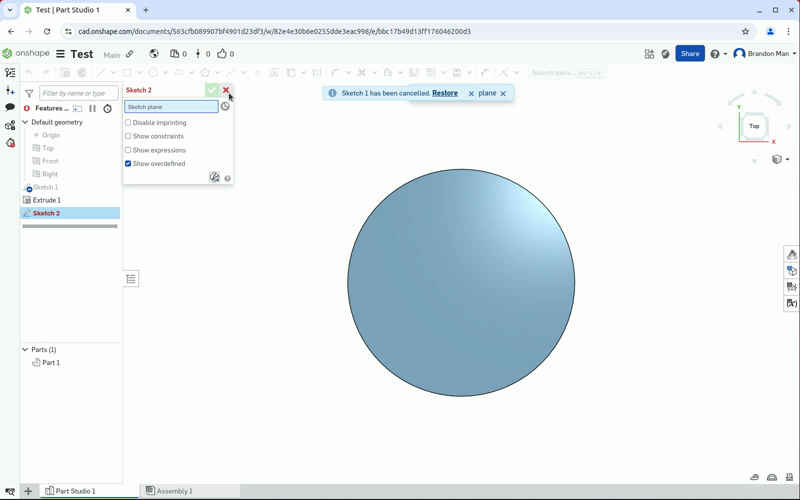
mouse_move(73, 150)
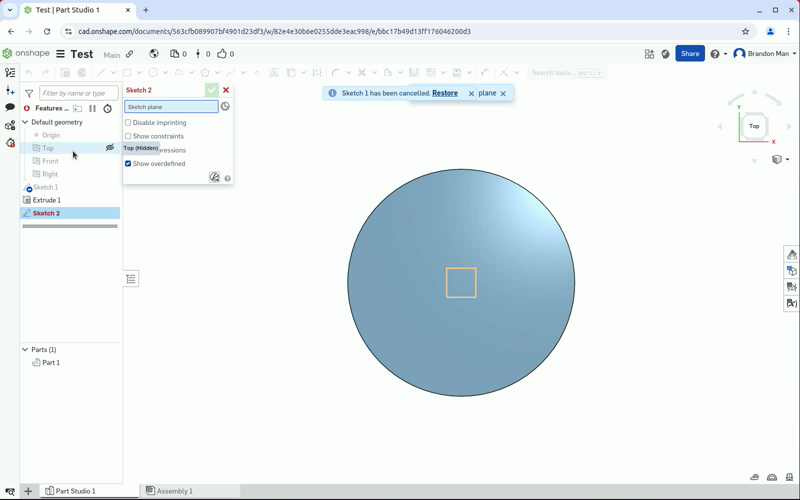
click(73, 150)
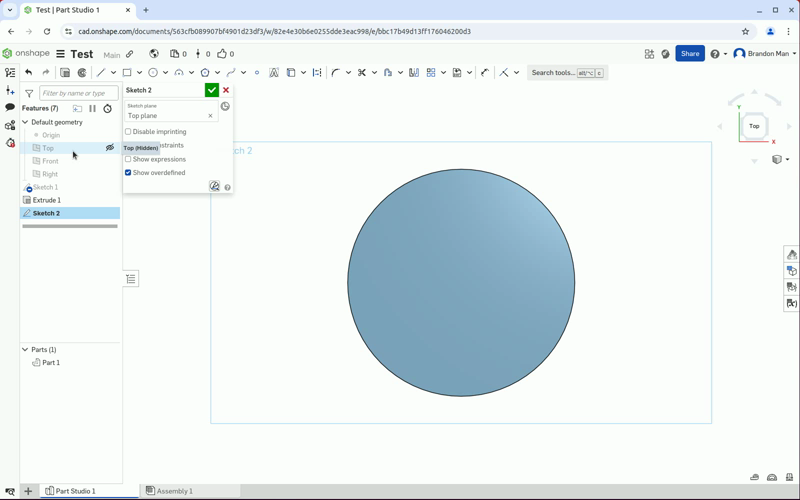
mouse_move(73, 352)
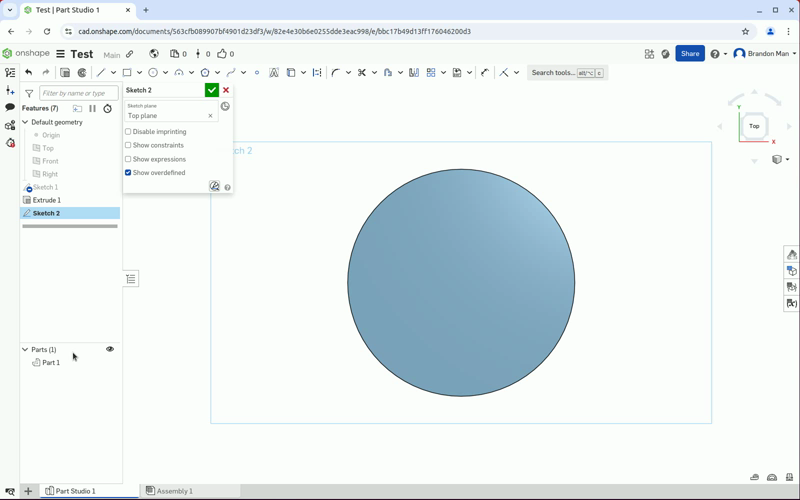
key(y)
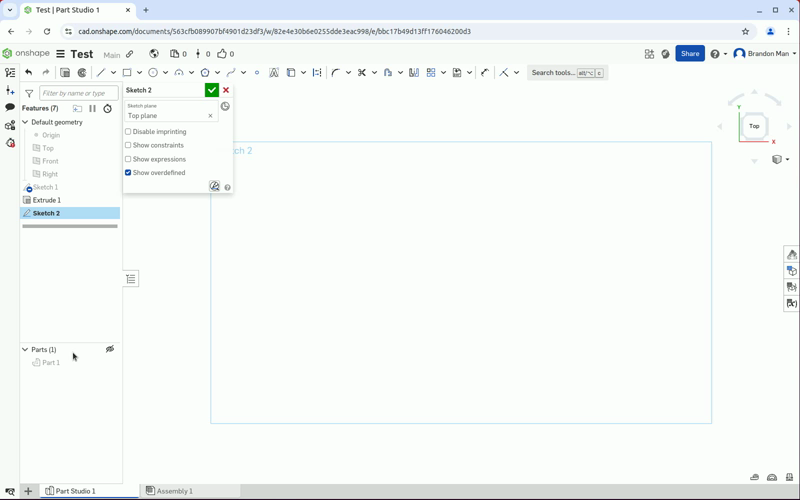
key(c)
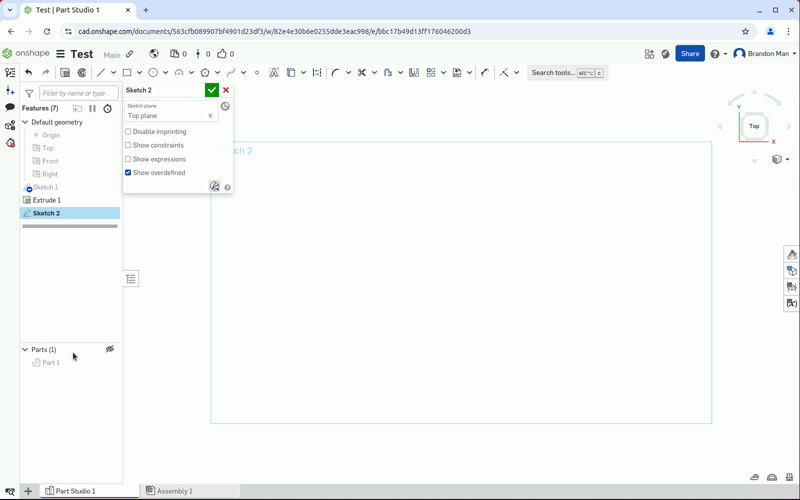
key_down(shift)
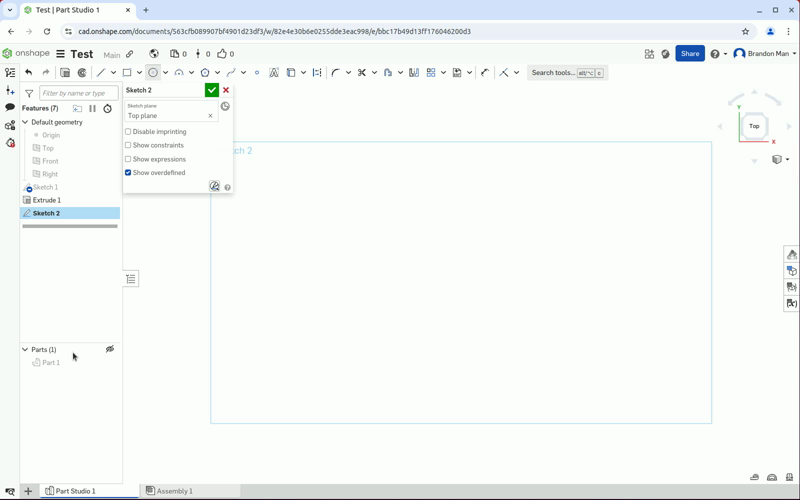
mouse_move(419, 253)
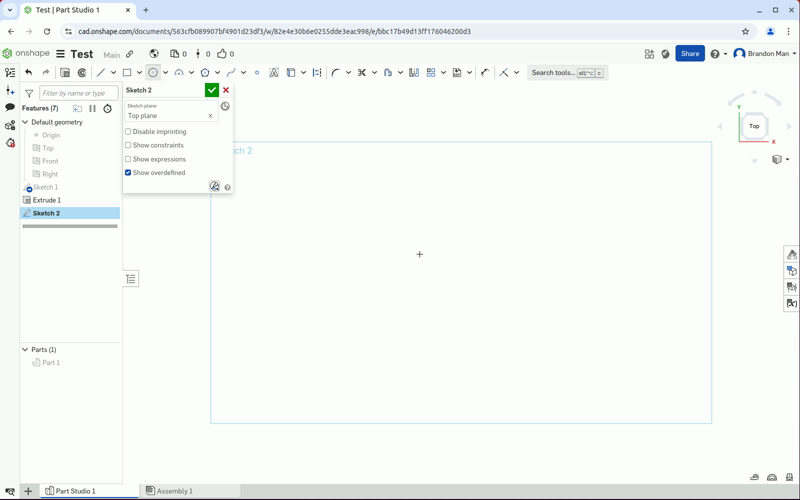
click(419, 253)
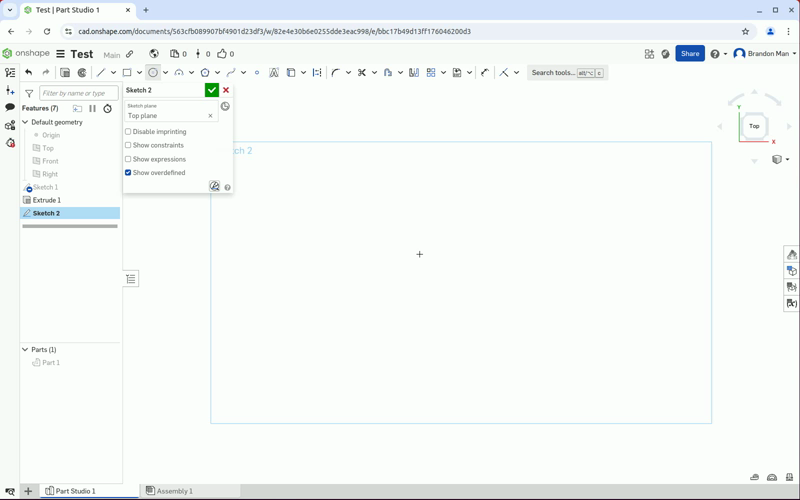
key_up(shift)
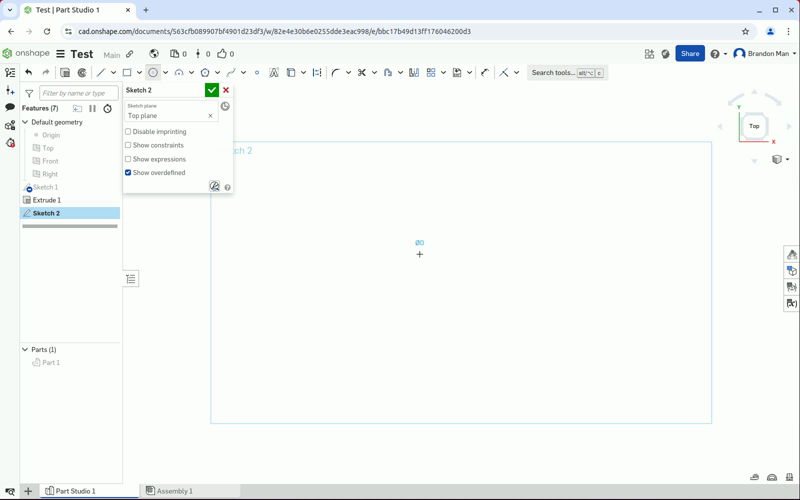
mouse_move(431, 253)
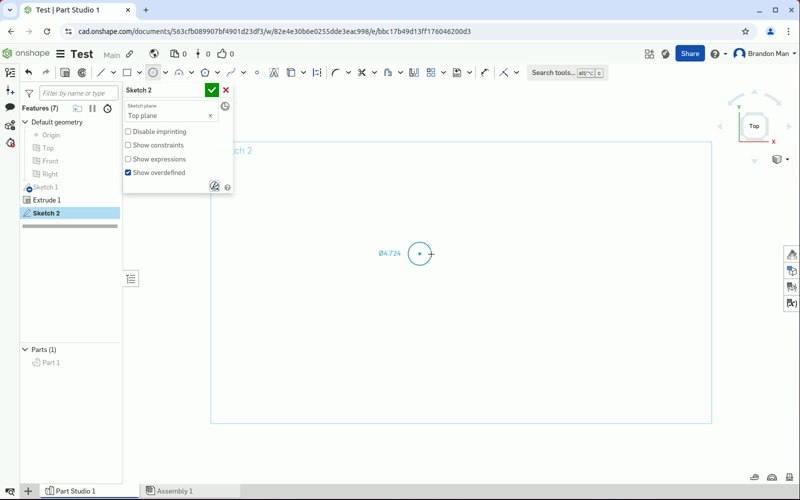
click(431, 253)
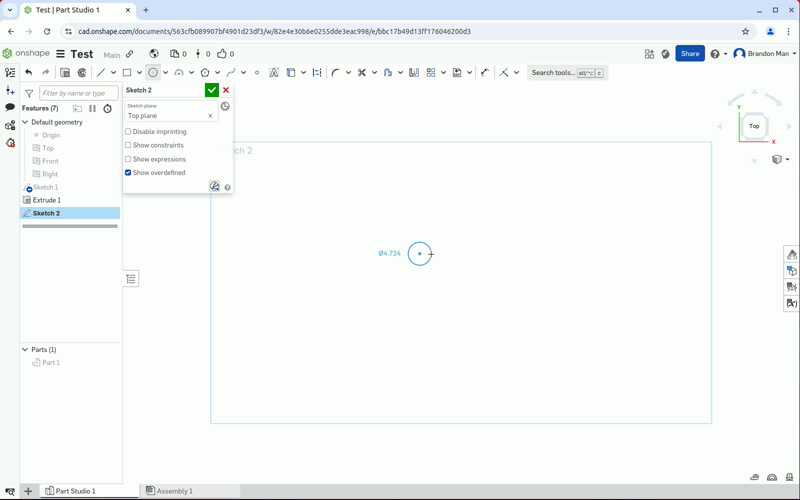
key(esc)
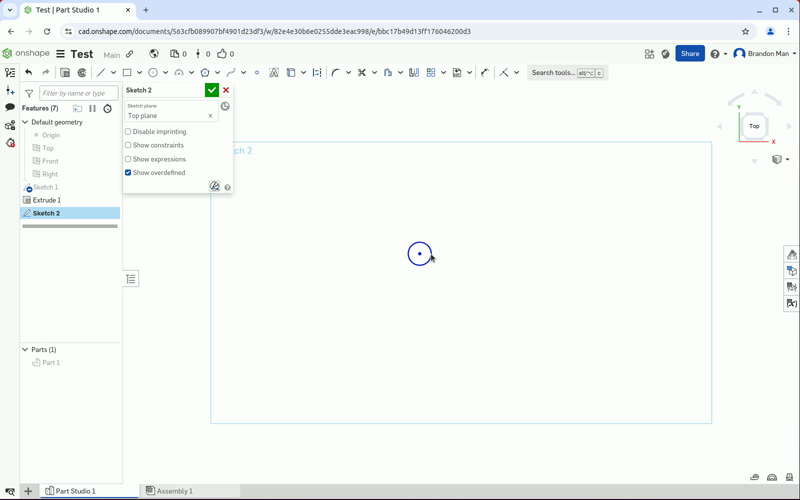
mouse_move(419, 256)
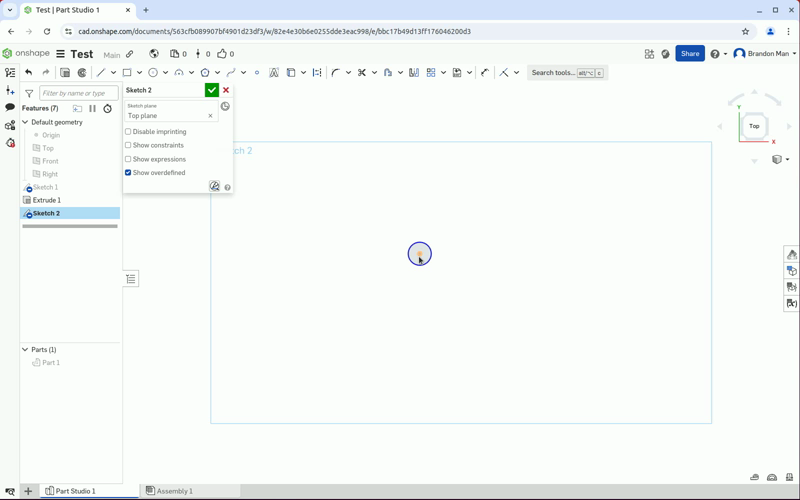
scroll(6)
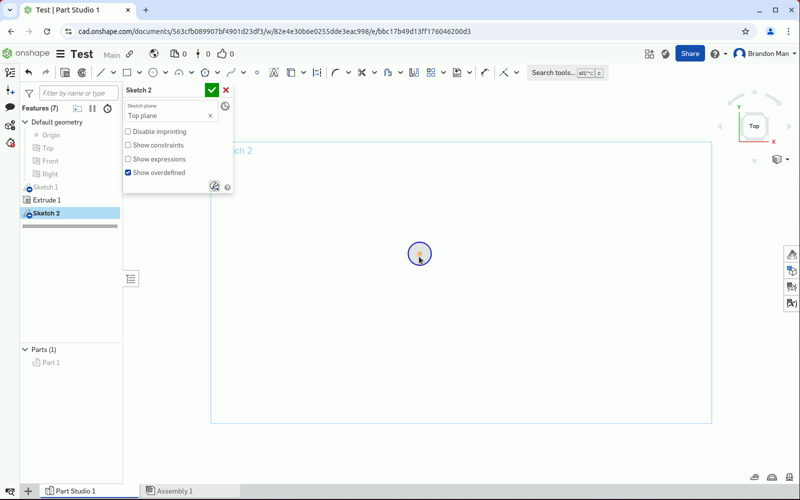
scroll(6)
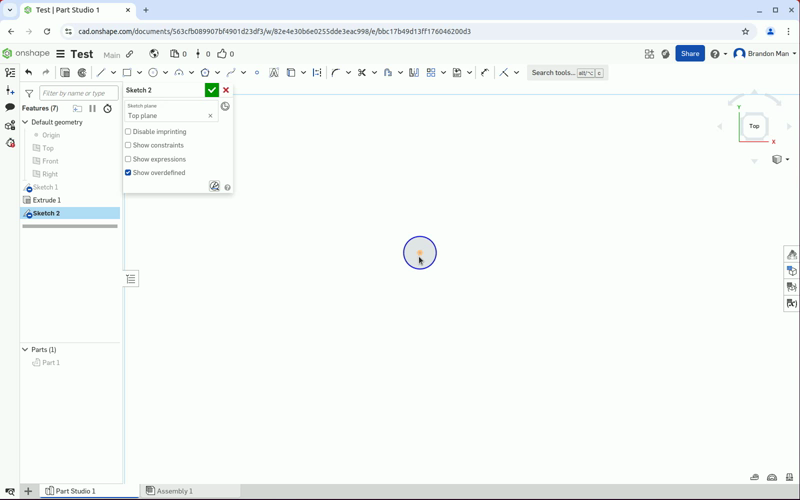
scroll(6)
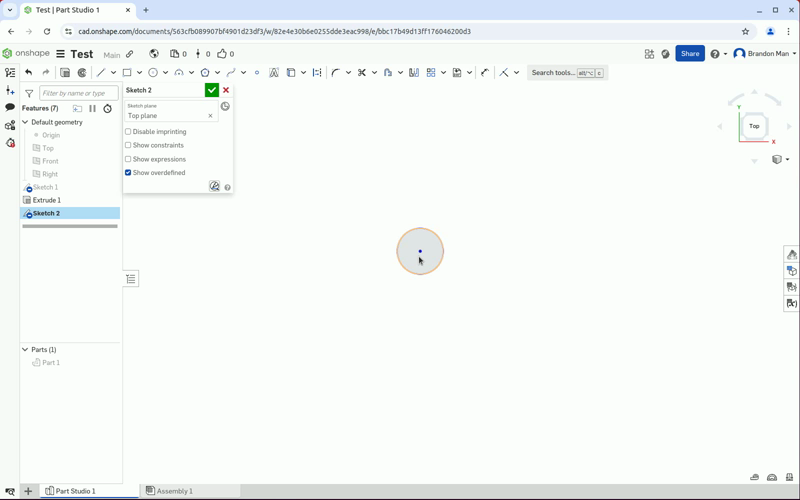
scroll(6)
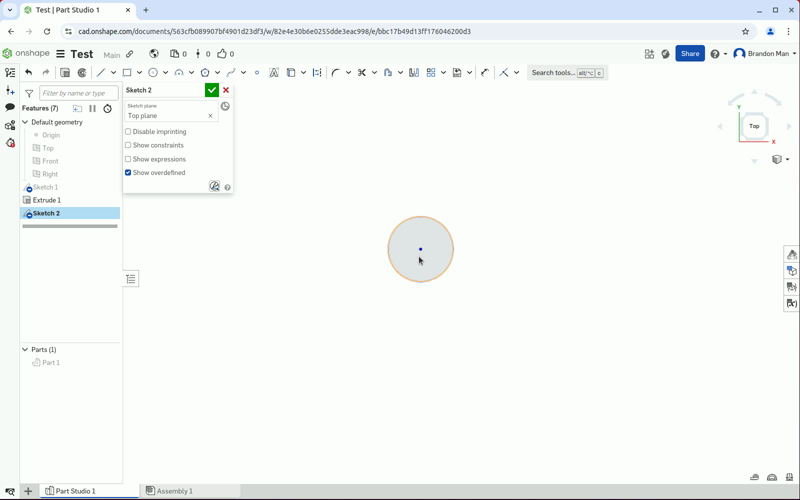
scroll(6)
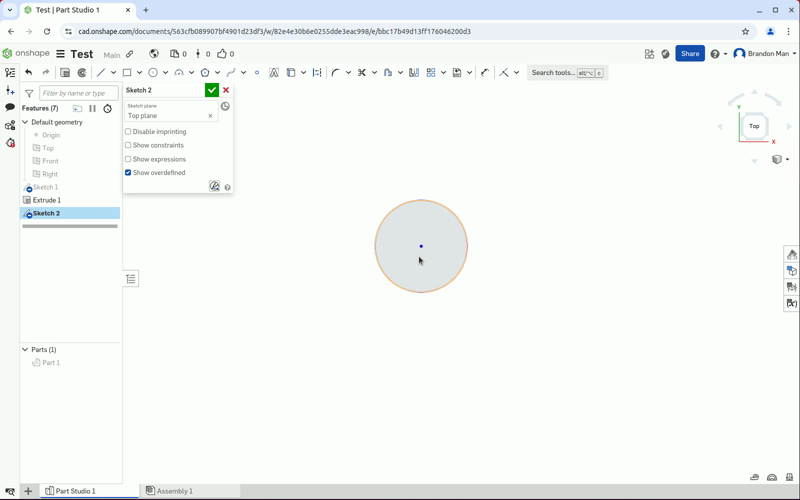
scroll(6)
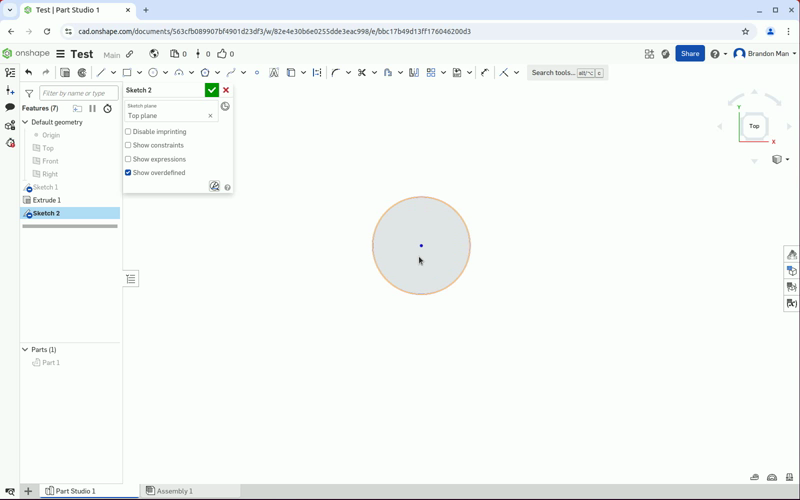
scroll(6)
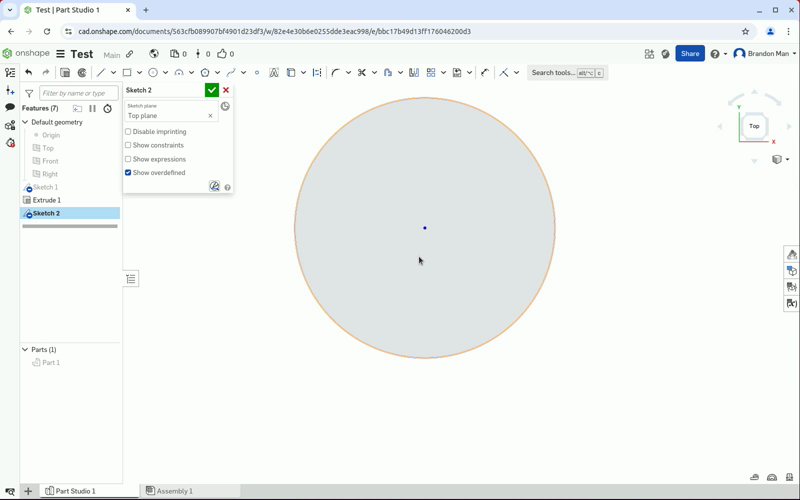
click(419, 256)
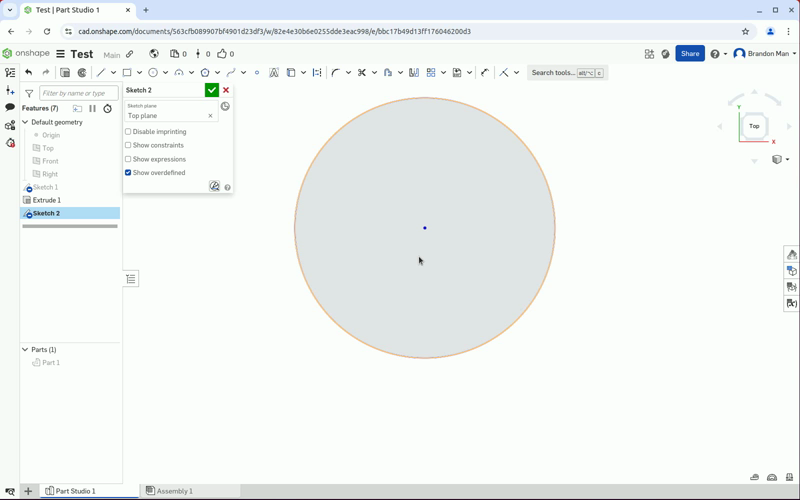
scroll(-6)
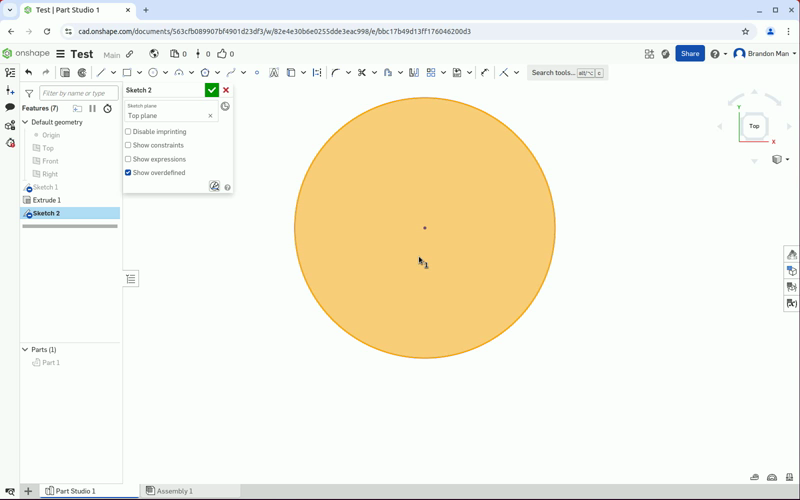
scroll(-6)
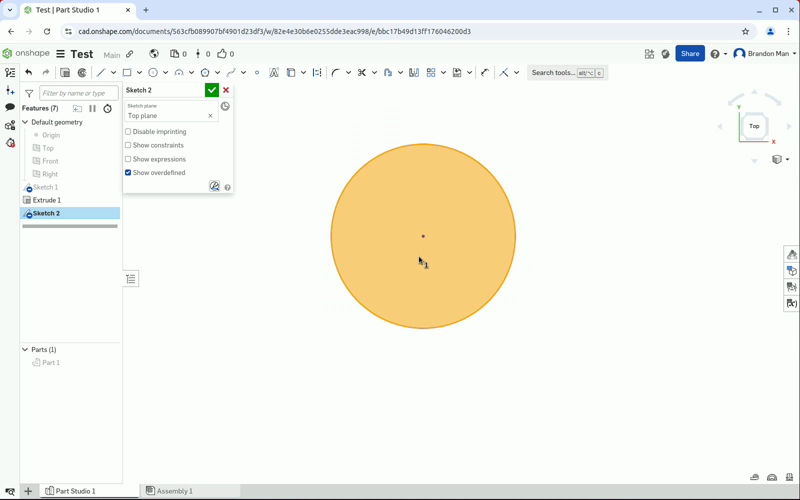
scroll(-6)
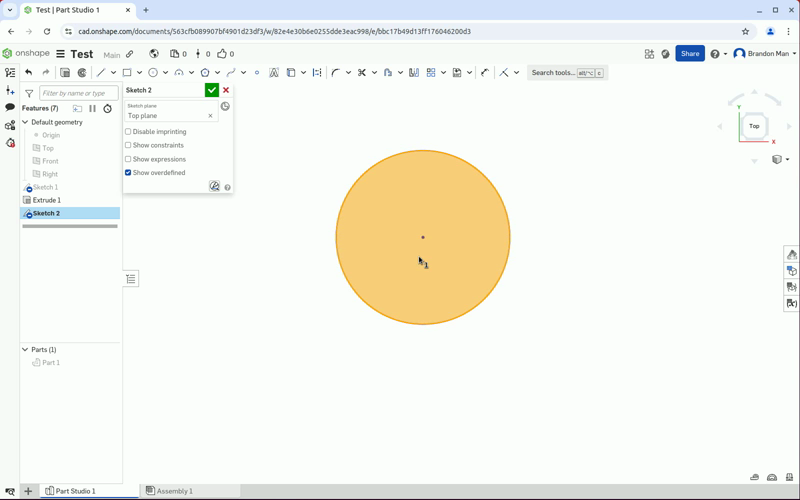
scroll(-6)
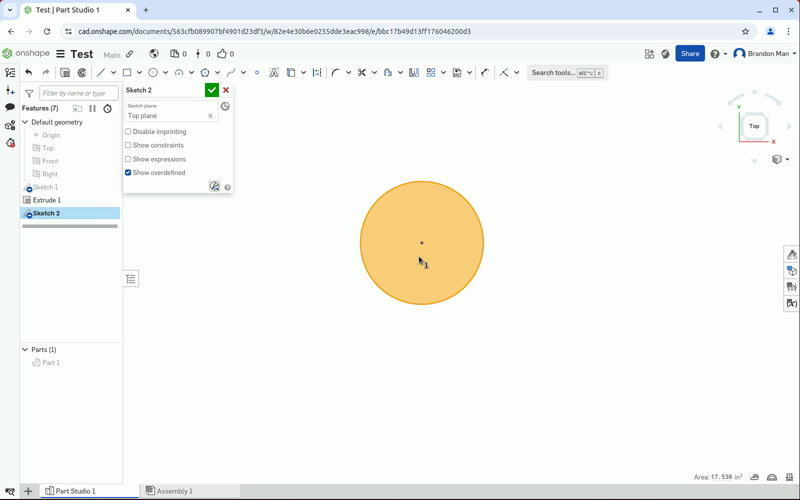
scroll(-6)
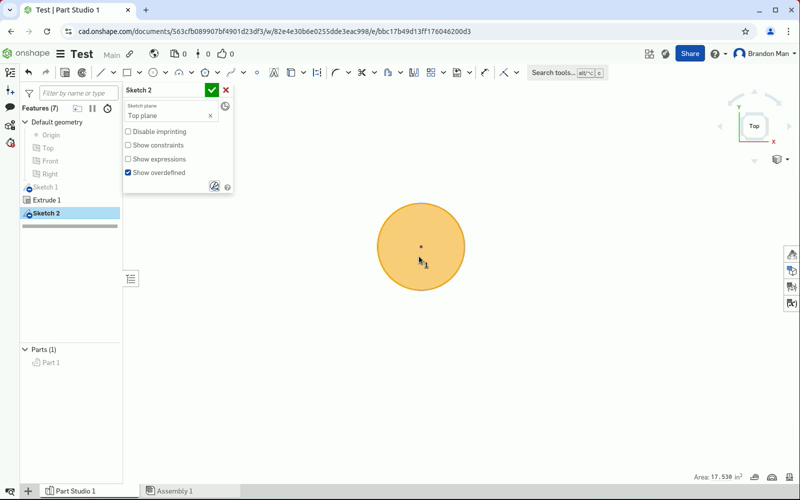
scroll(-6)
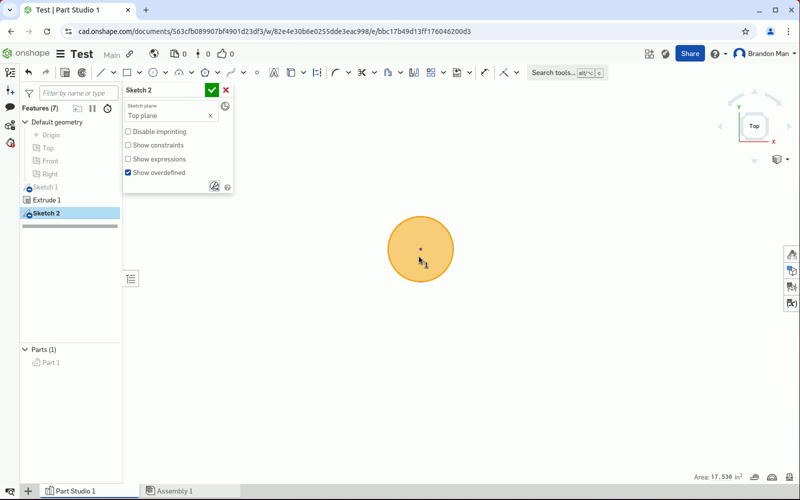
scroll(-6)
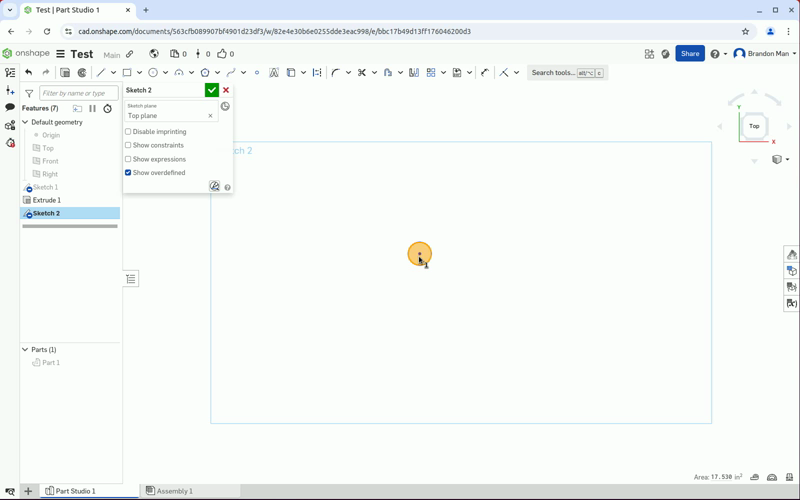
mouse_move(73, 352)
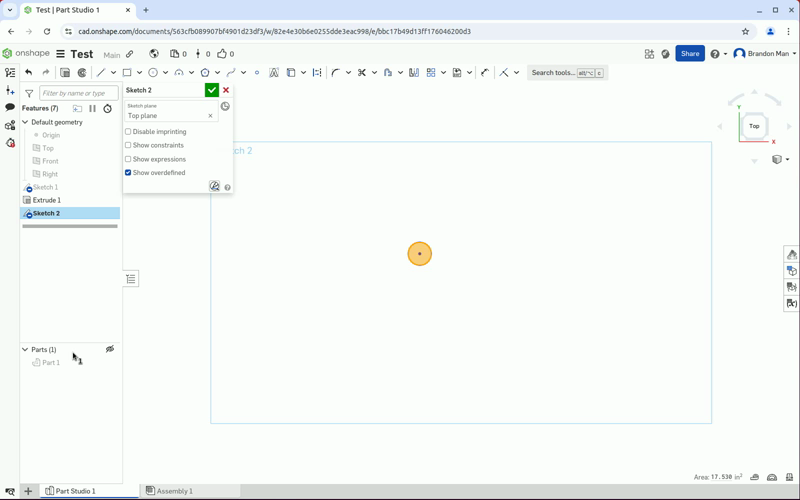
key(shift+y)
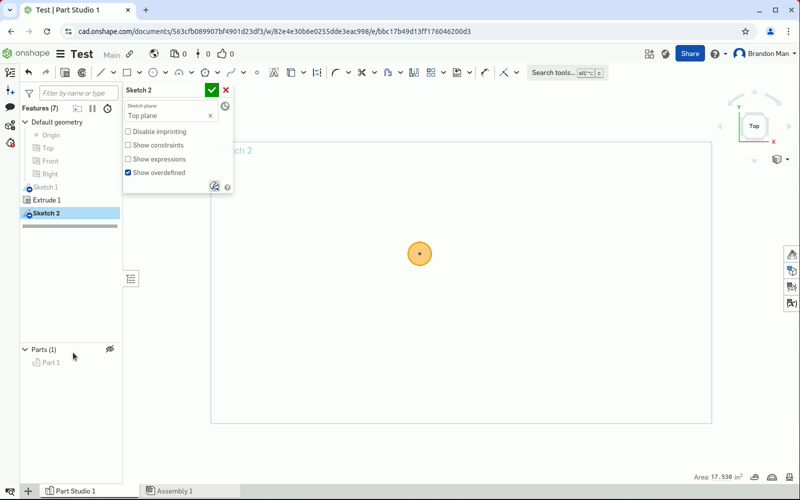
key(shift+e)
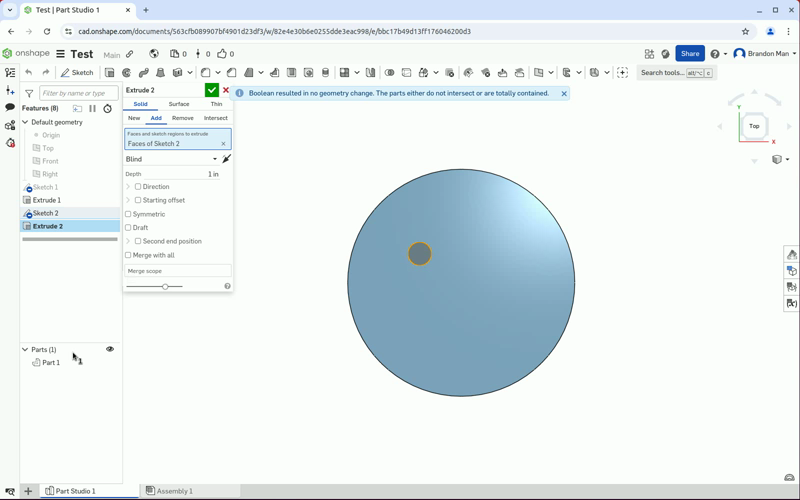
mouse_move(143, 106)
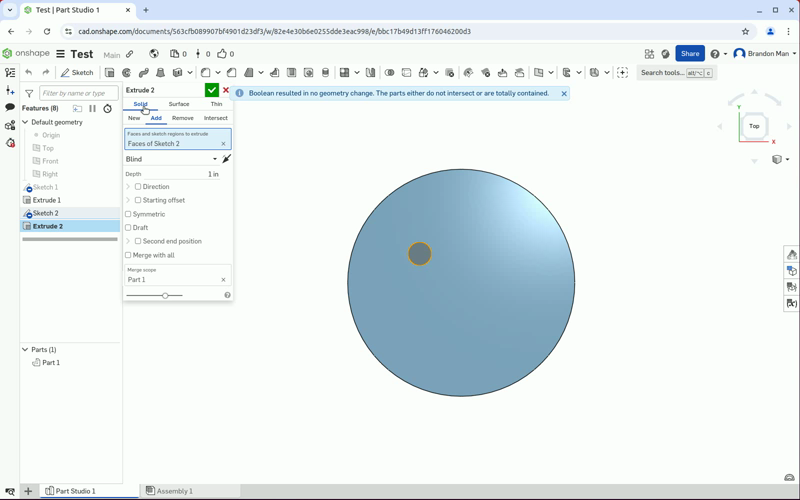
click(143, 106)
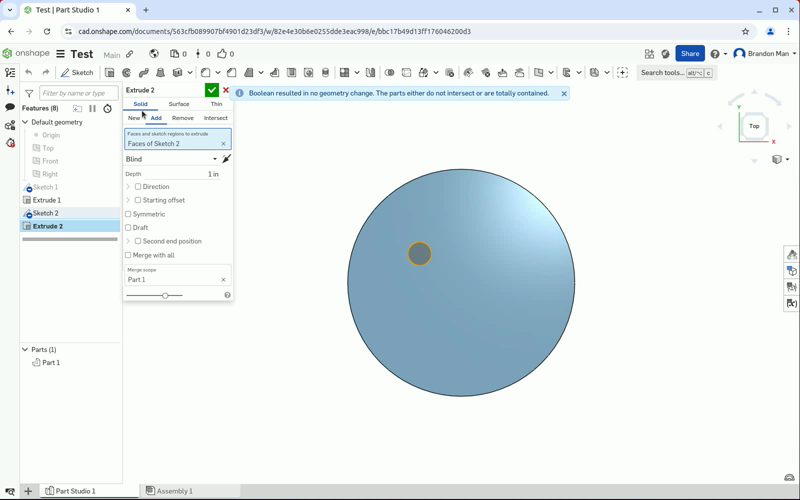
mouse_move(137, 120)
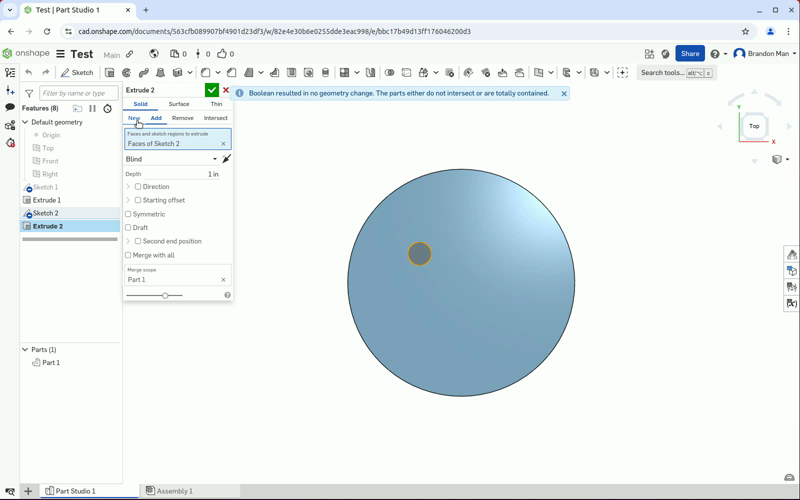
click(137, 120)
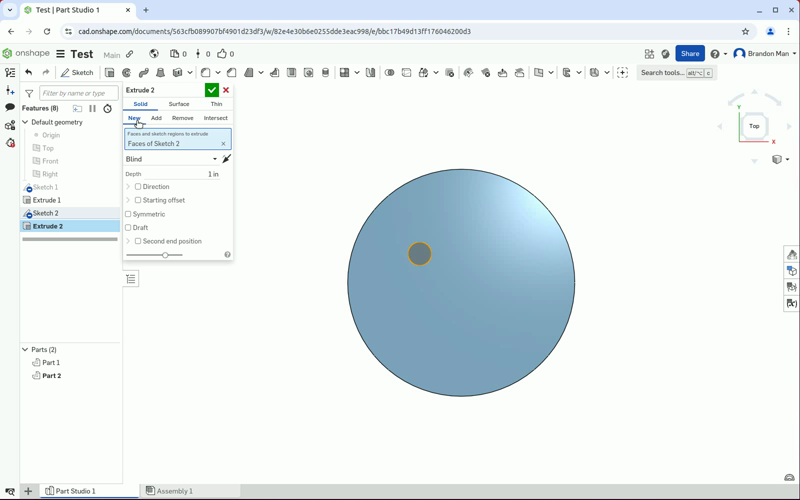
key(tab, 4)
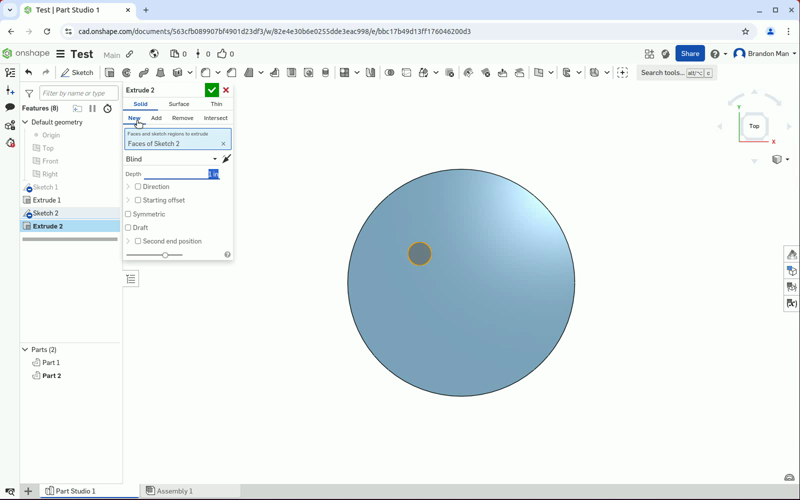
text(11.795)
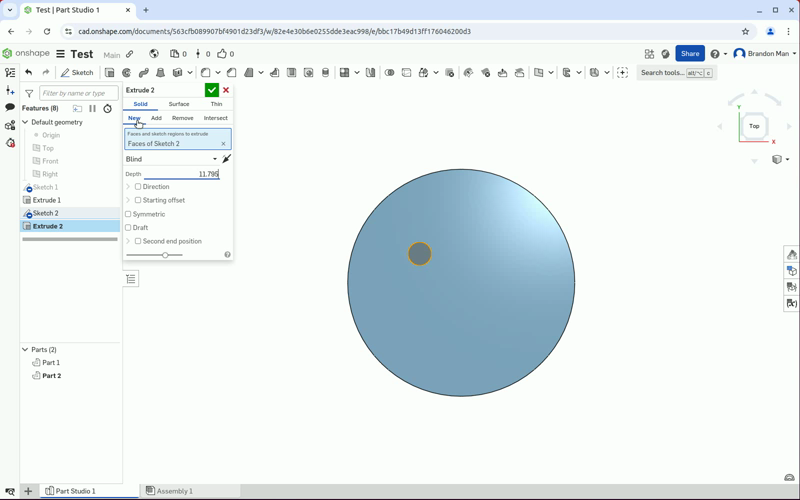
key(enter)
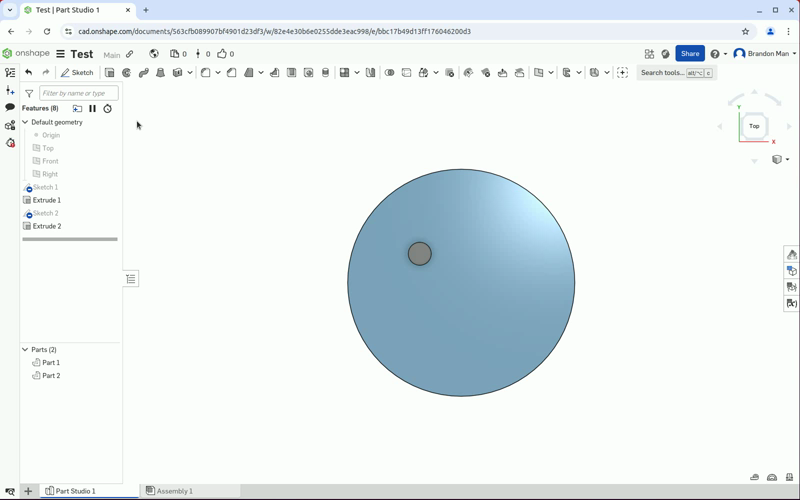
key(shift+h)
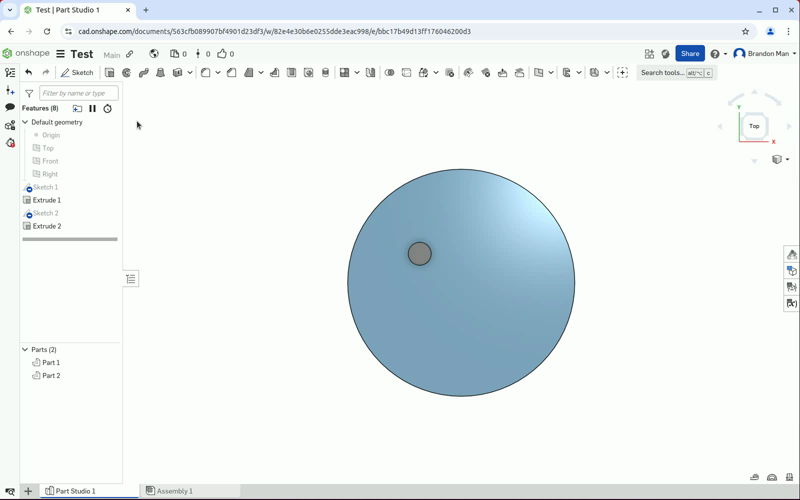
key(shift+h)
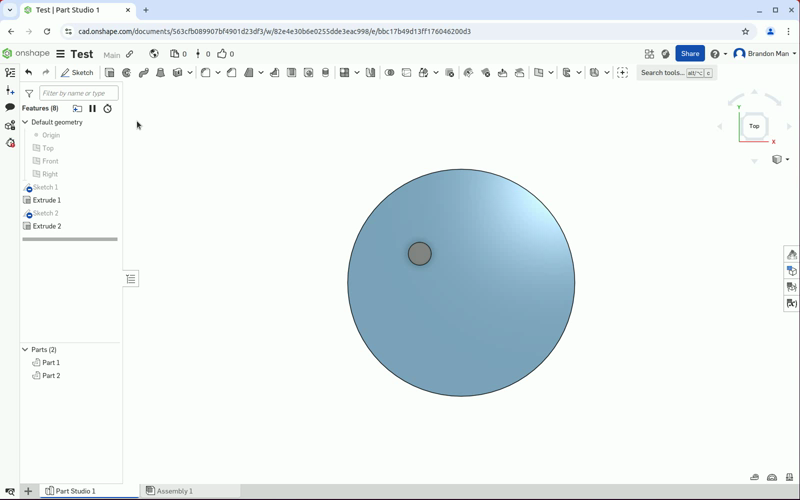
mouse_move(73, 189)
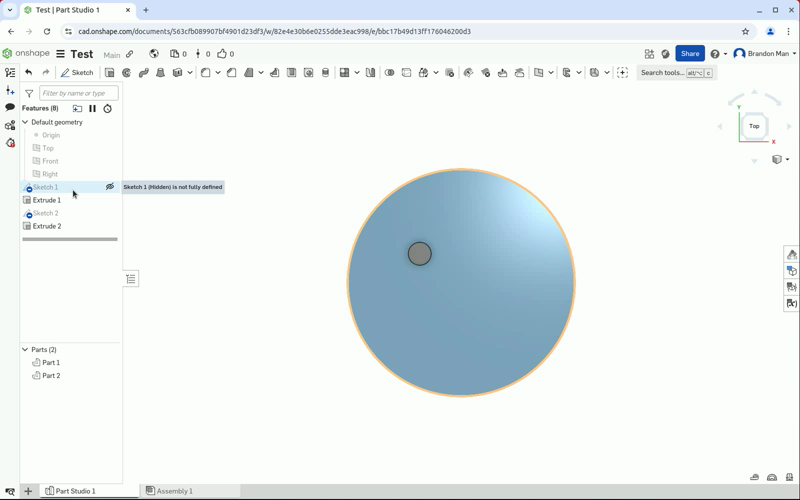
click(73, 189)
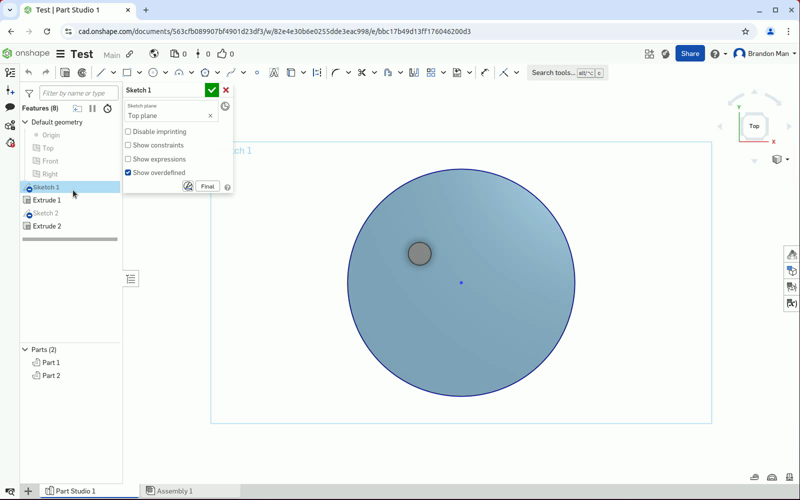
mouse_move(229, 92)
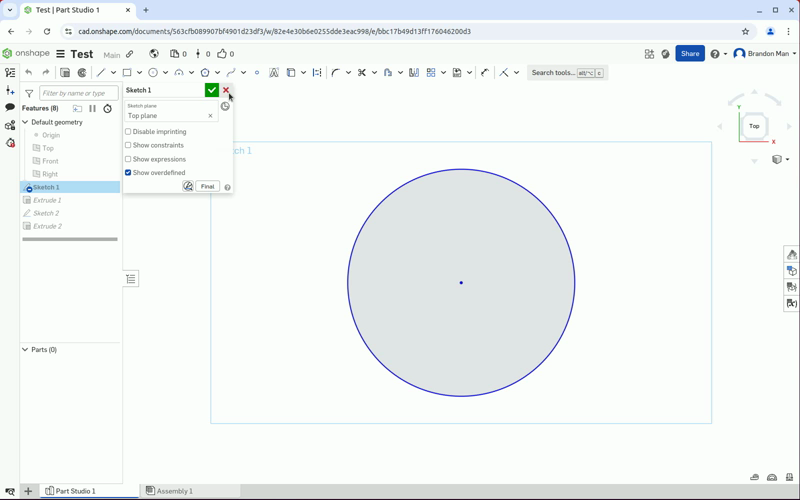
click(229, 92)
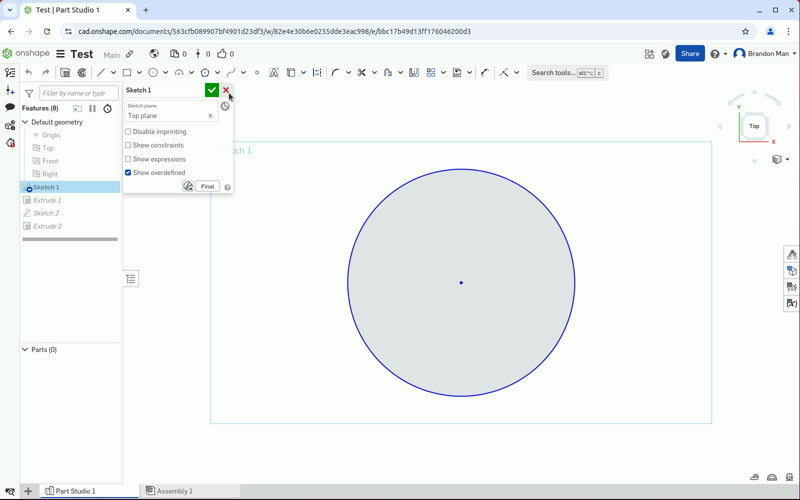
key(shift+s)
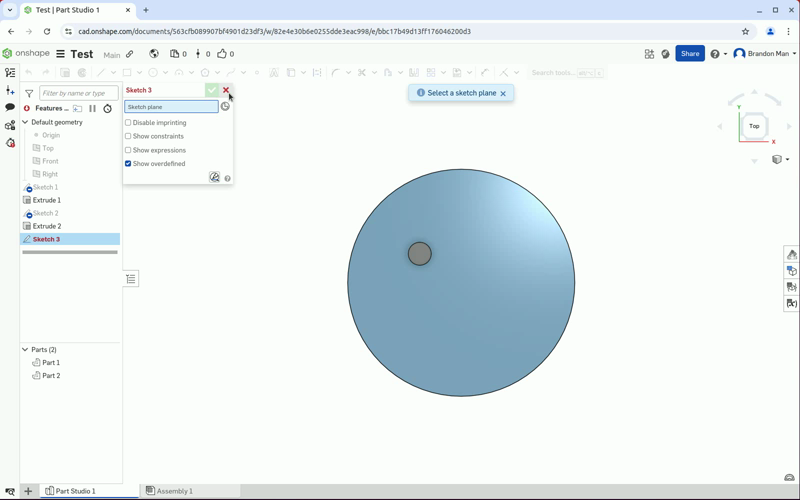
mouse_move(73, 150)
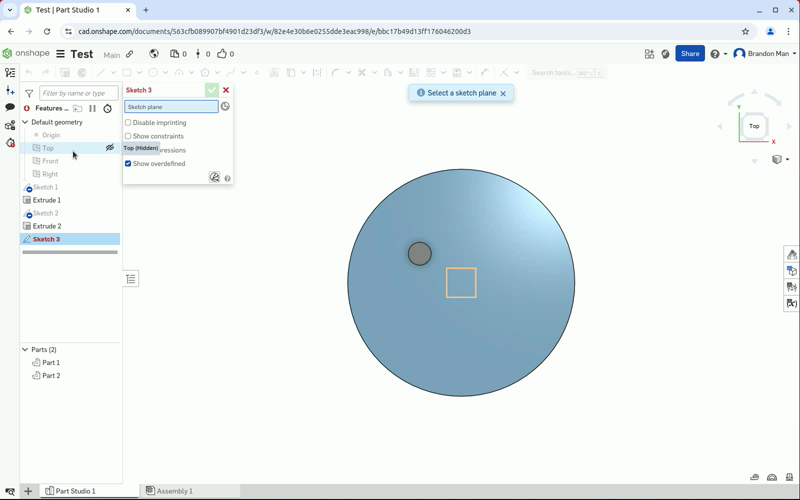
click(73, 150)
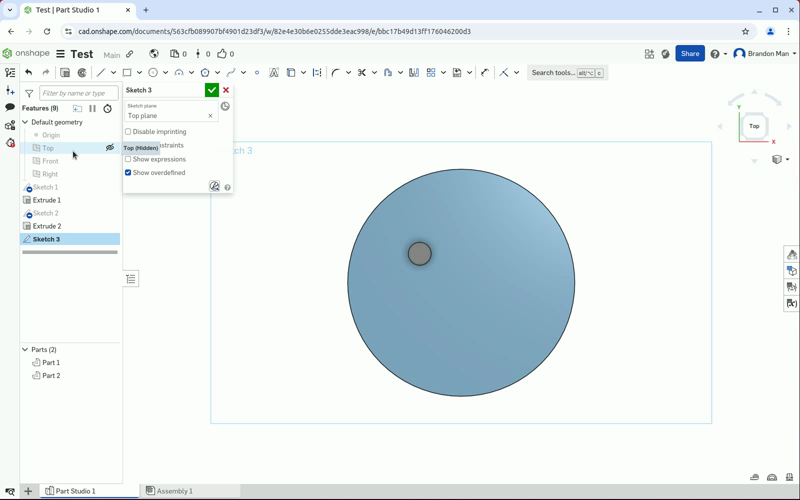
mouse_move(73, 352)
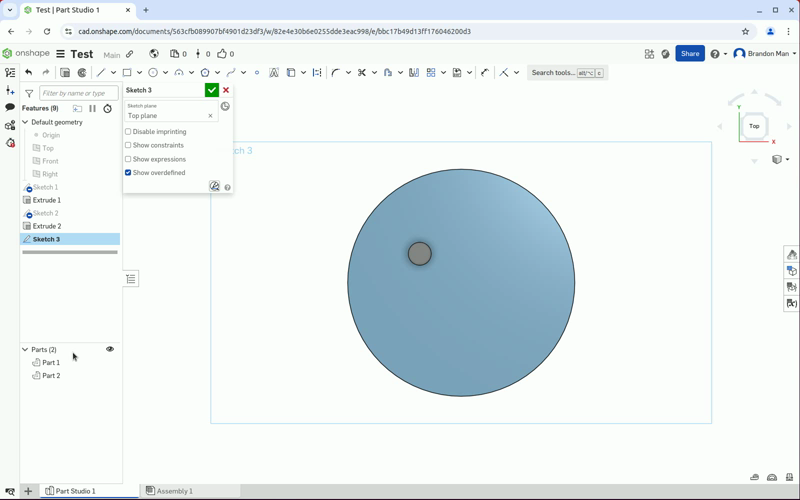
key(y)
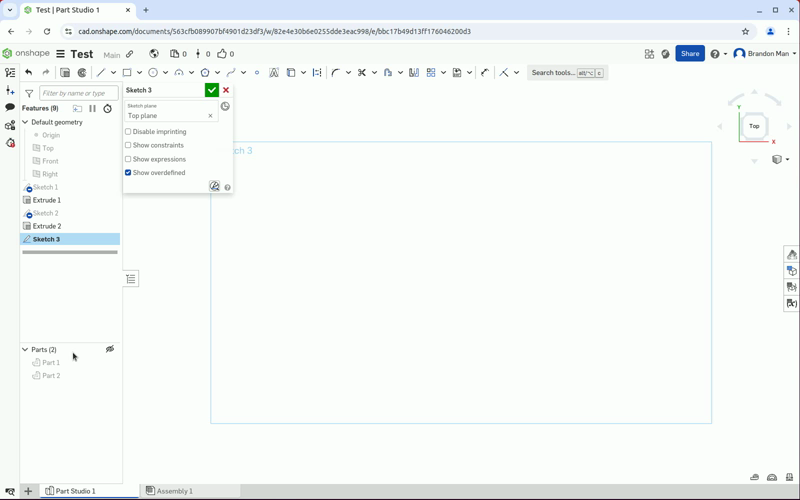
key(c)
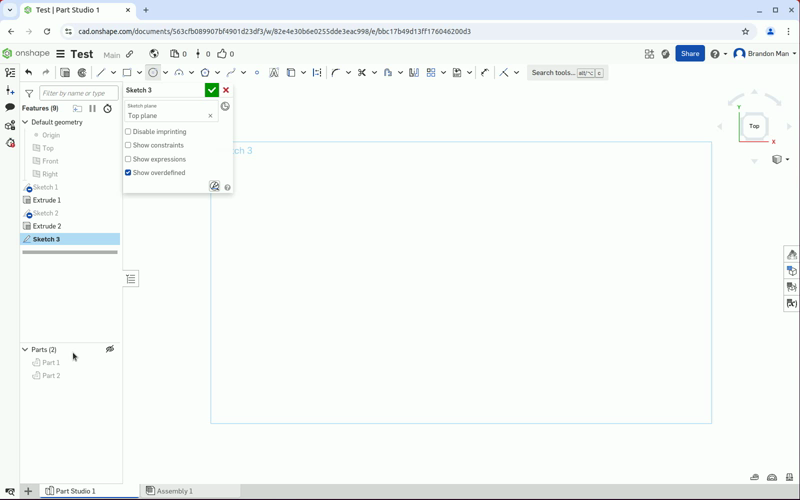
key_down(shift)
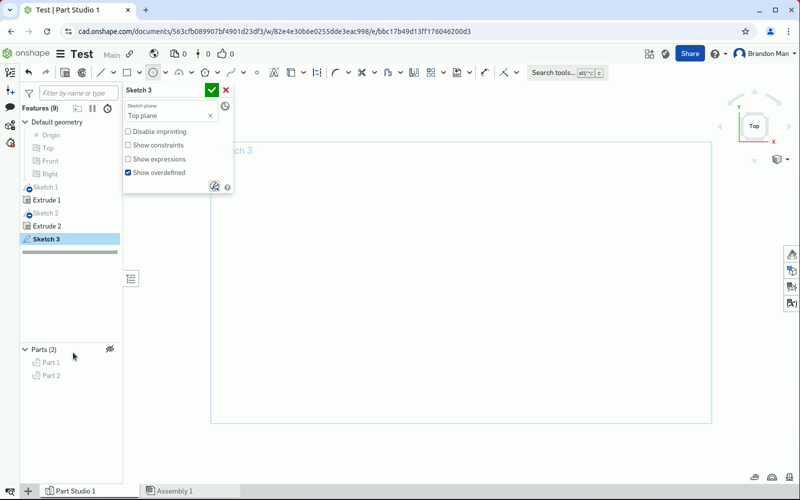
mouse_move(503, 253)
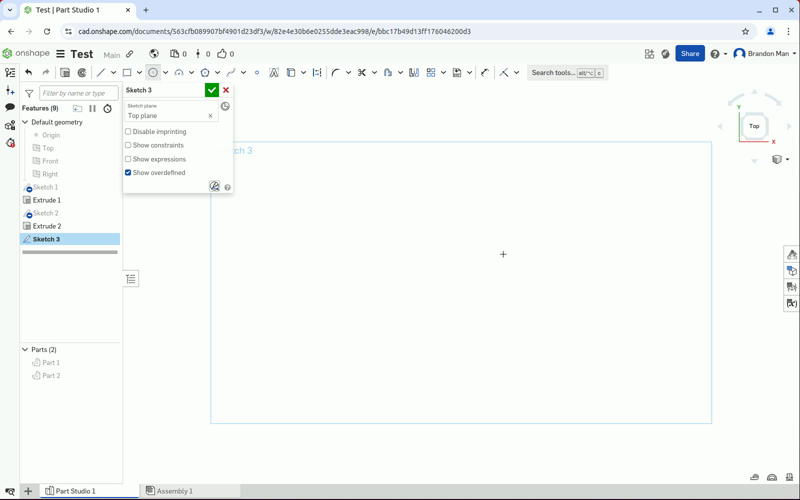
click(503, 253)
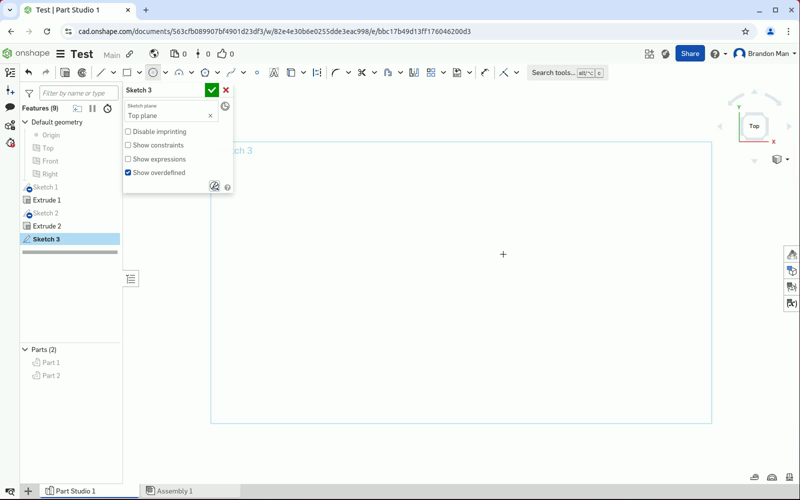
key_up(shift)
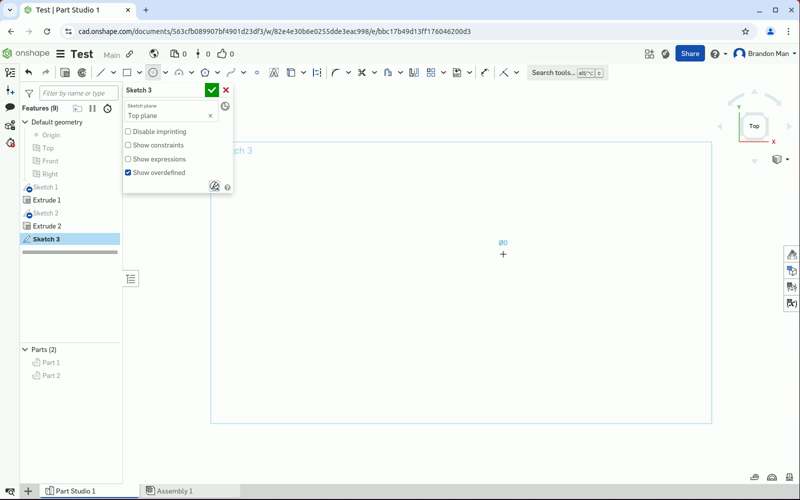
mouse_move(514, 253)
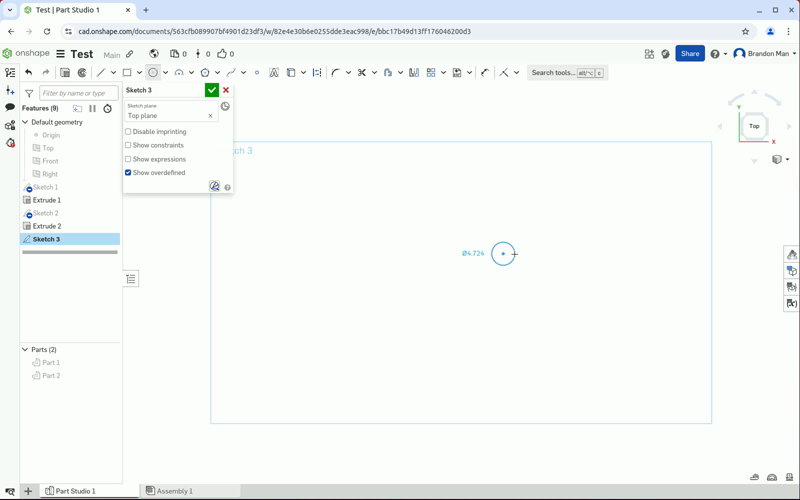
click(514, 253)
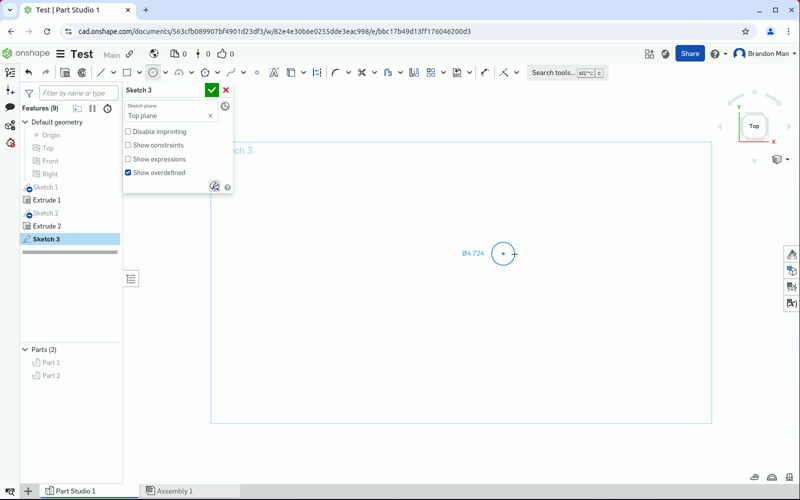
key(esc)
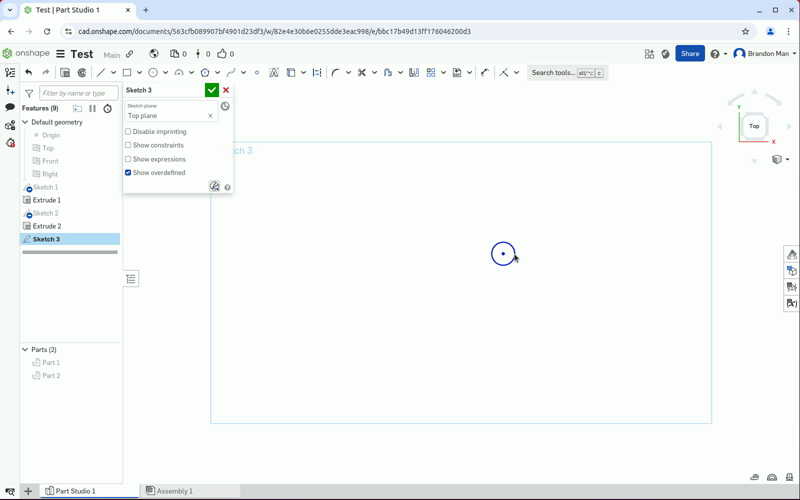
mouse_move(497, 258)
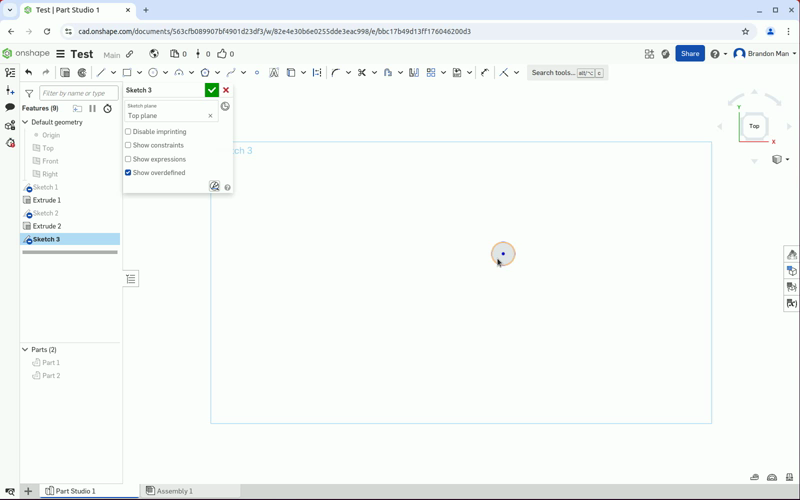
scroll(6)
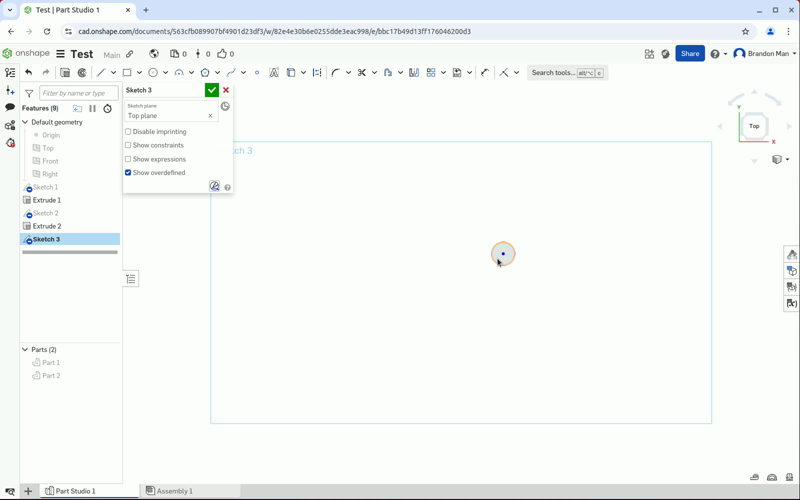
scroll(6)
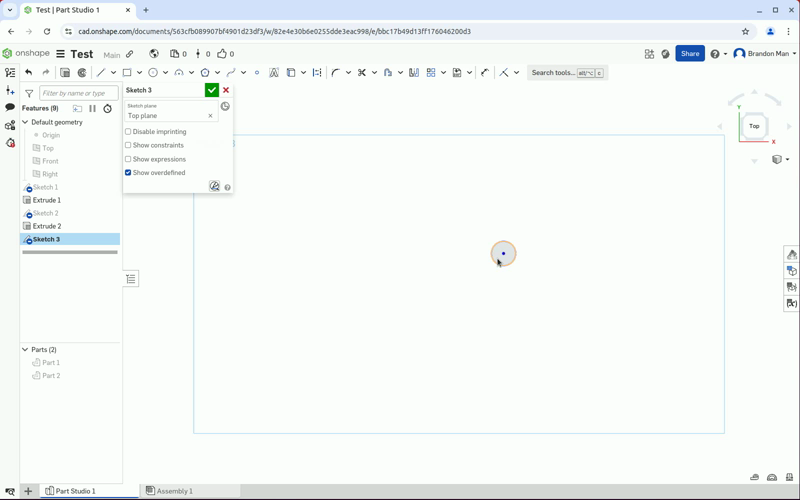
scroll(6)
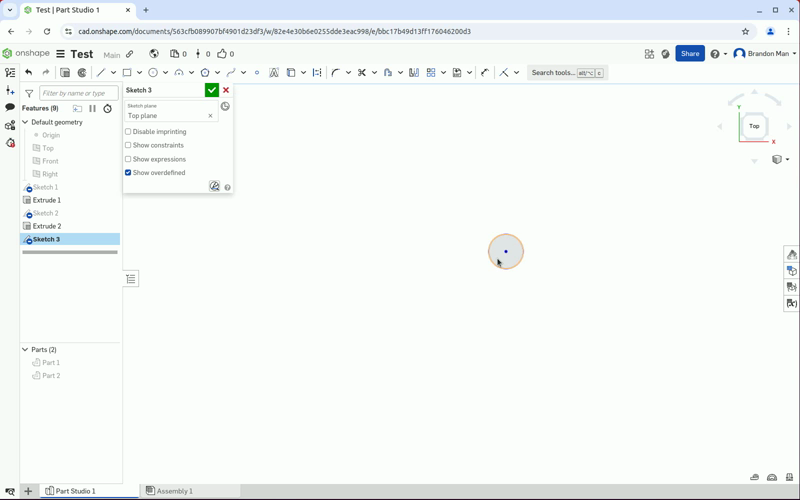
scroll(6)
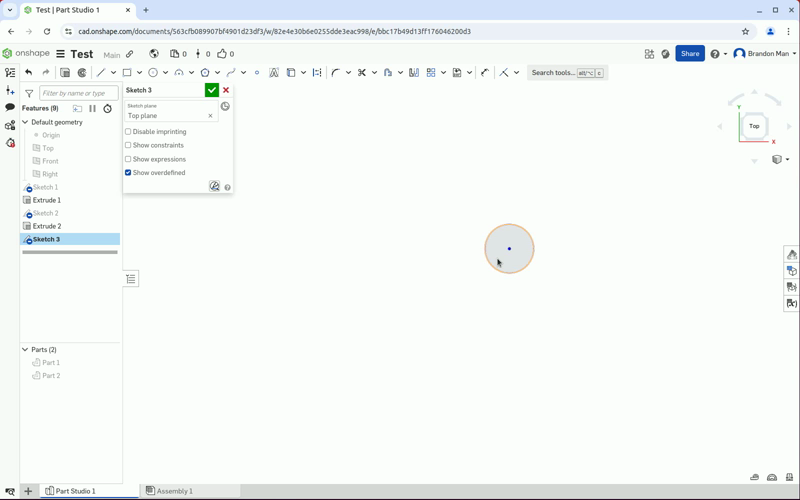
scroll(6)
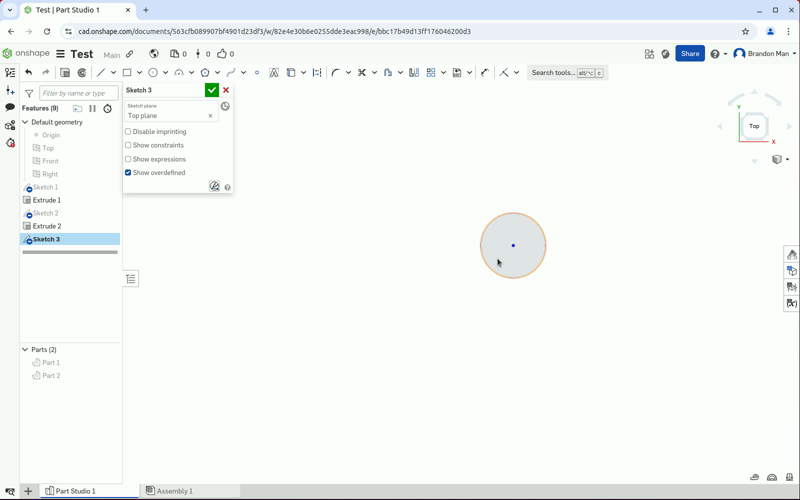
scroll(6)
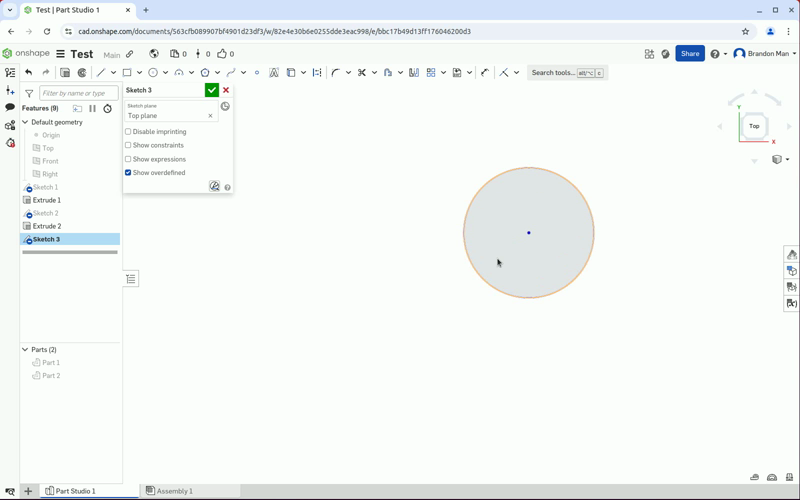
scroll(6)
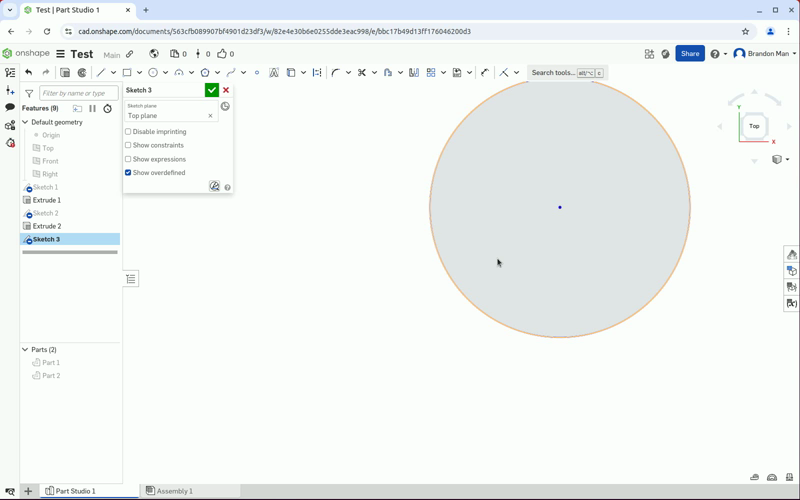
click(497, 258)
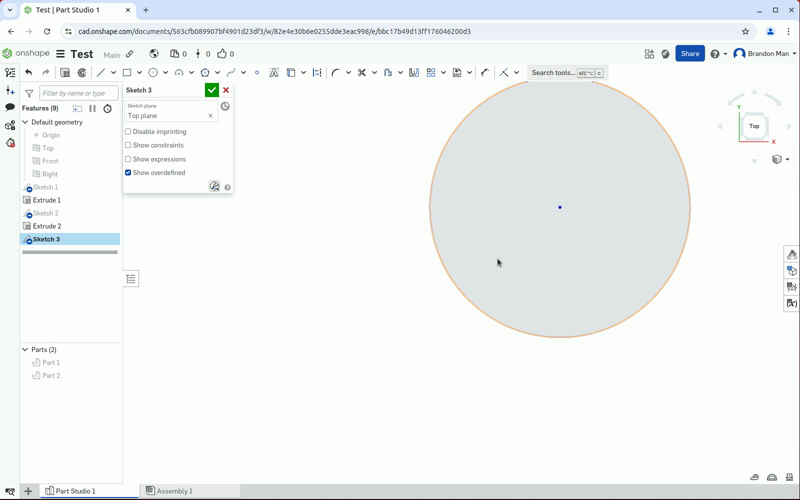
scroll(-6)
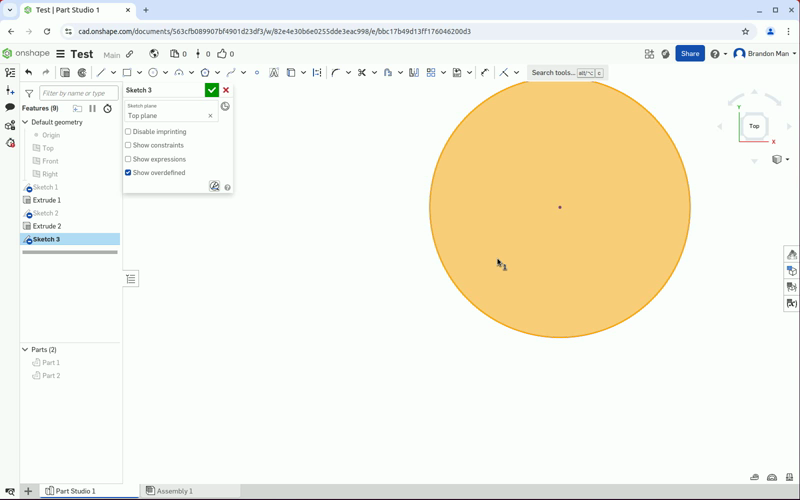
scroll(-6)
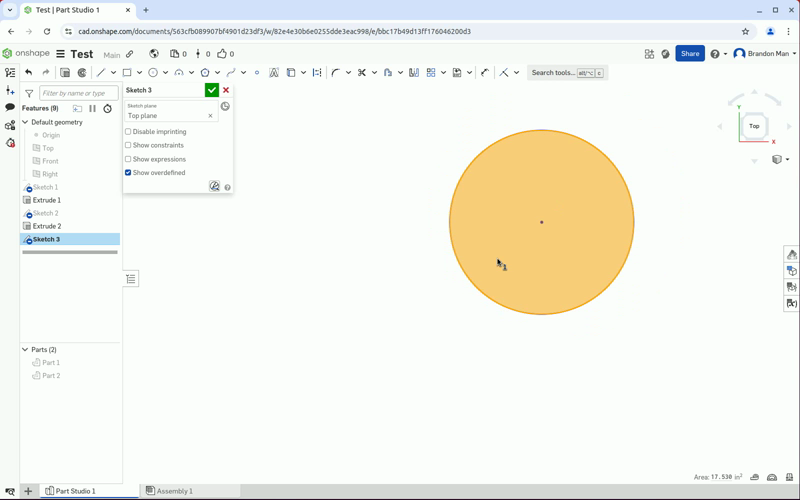
scroll(-6)
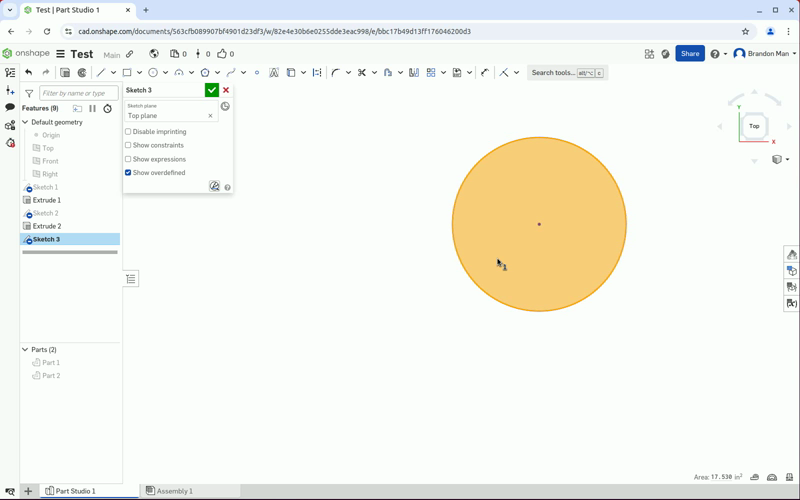
scroll(-6)
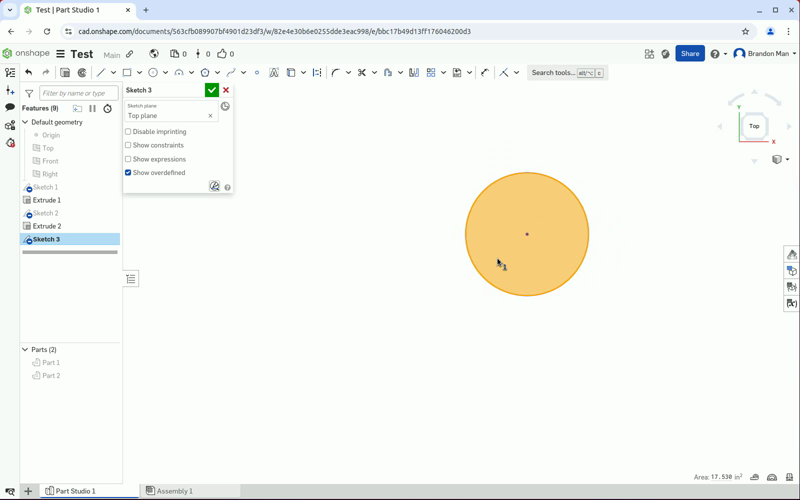
scroll(-6)
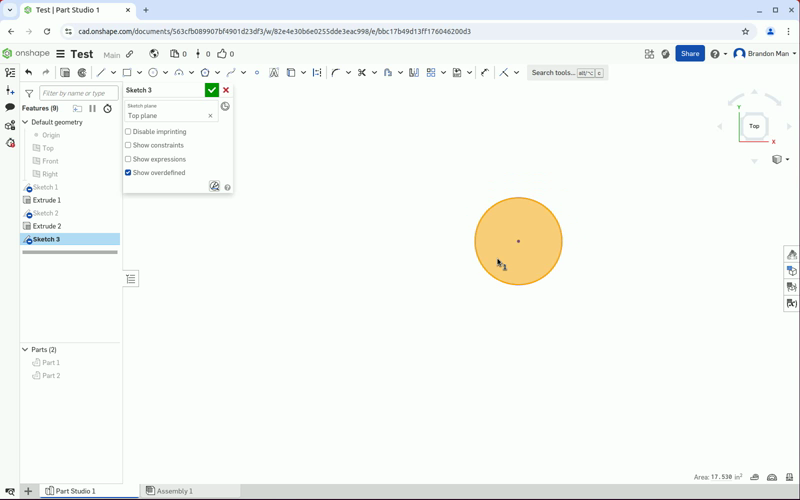
scroll(-6)
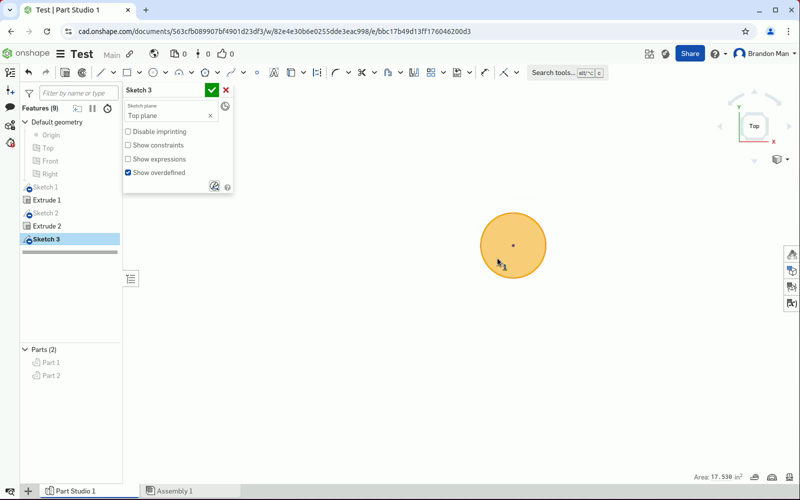
scroll(-6)
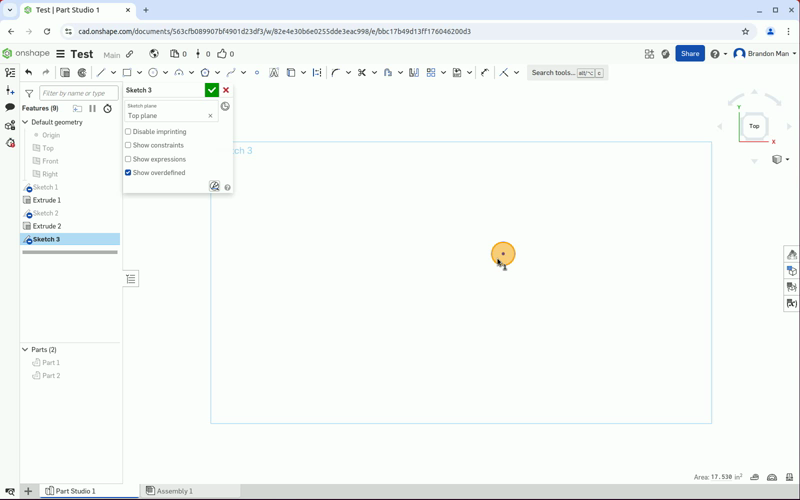
mouse_move(73, 352)
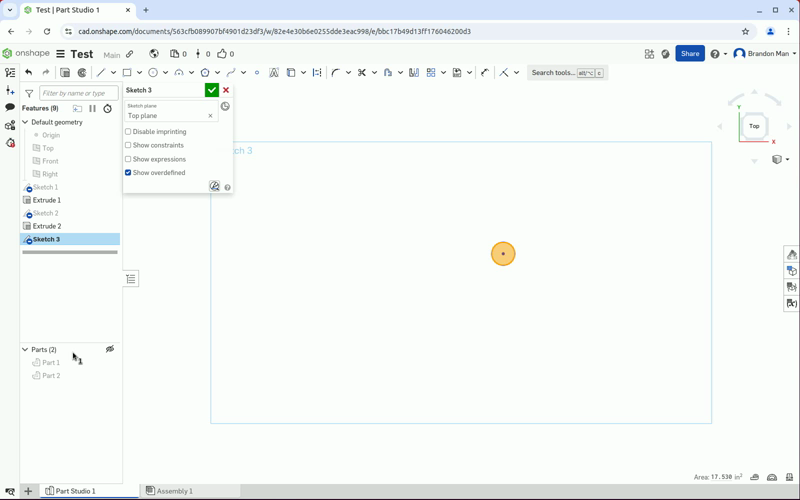
key(shift+y)
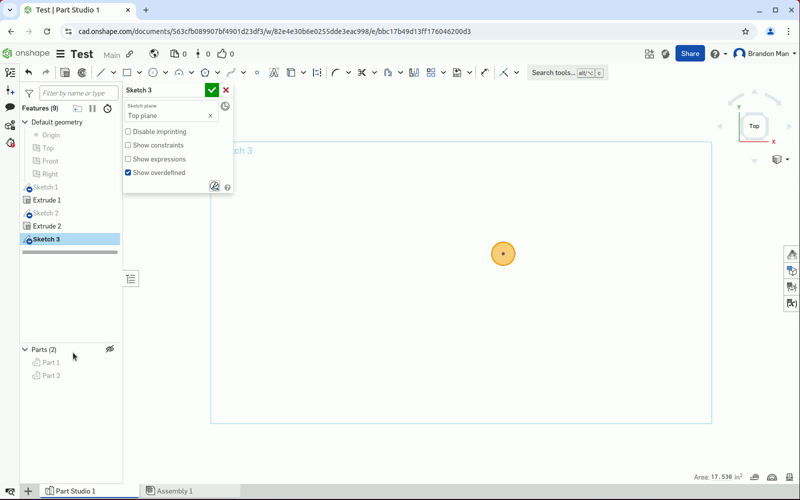
key(shift+e)
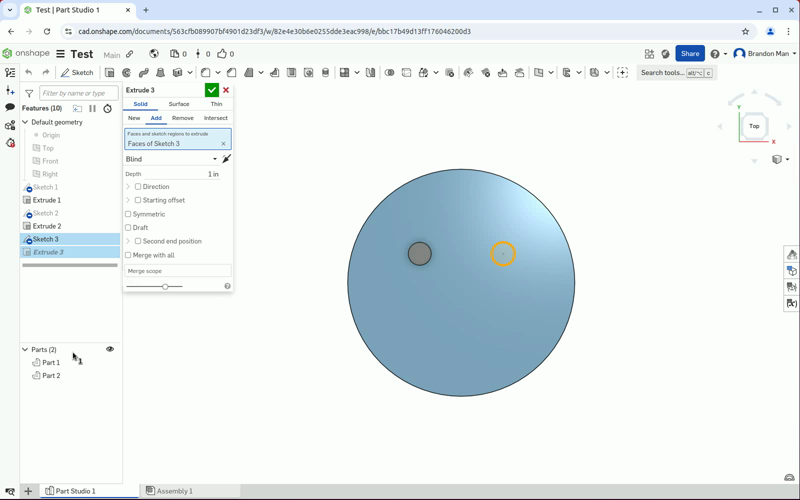
mouse_move(143, 106)
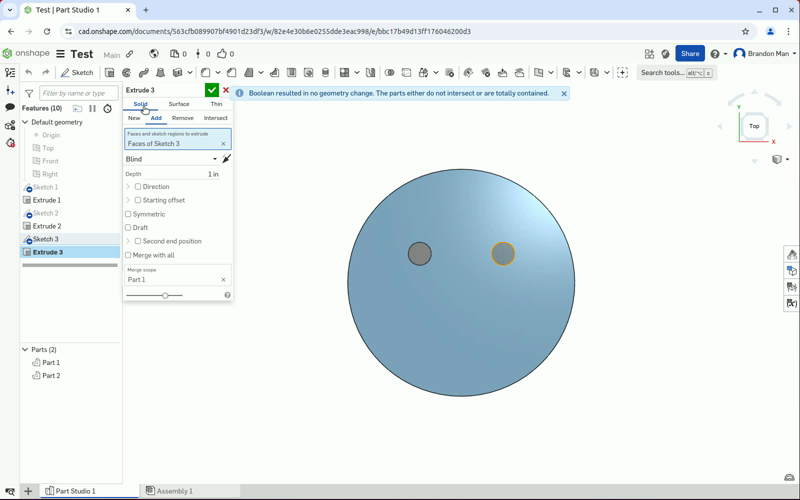
click(143, 106)
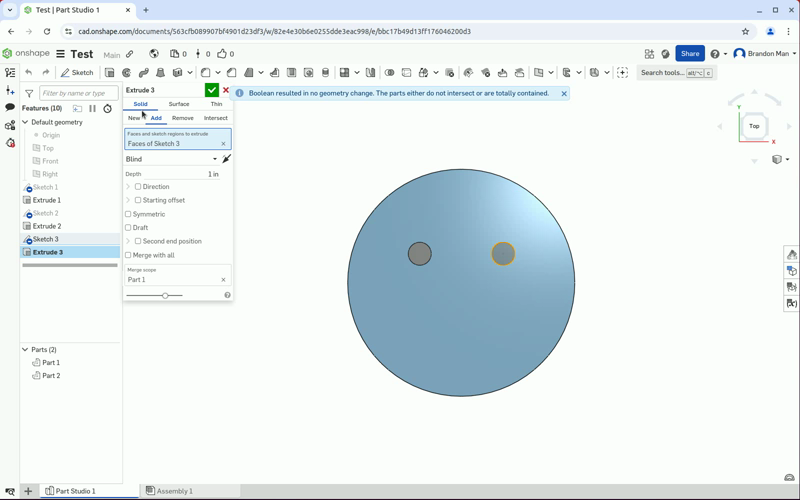
mouse_move(137, 120)
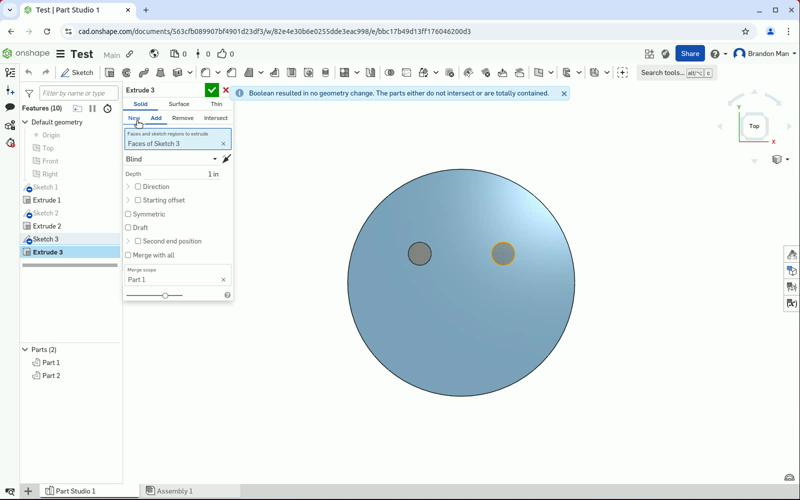
click(137, 120)
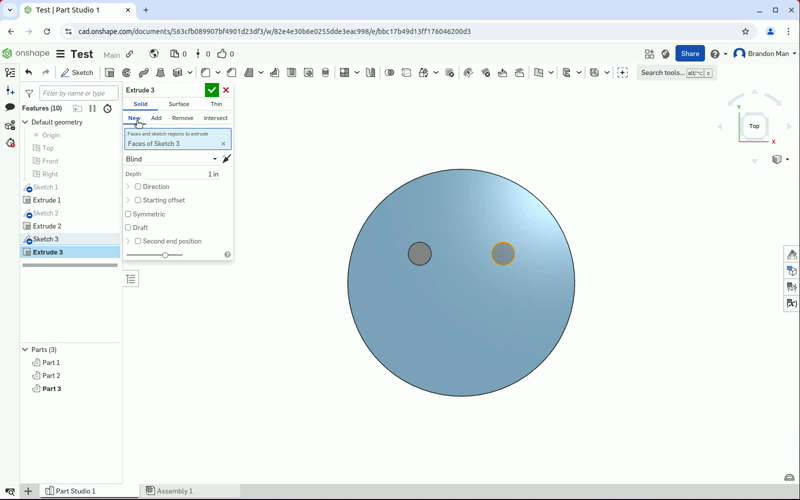
key(tab, 4)
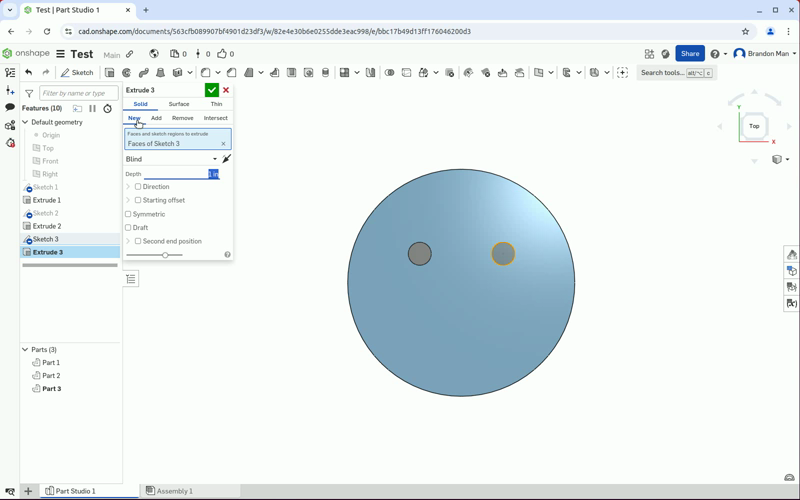
text(11.795)
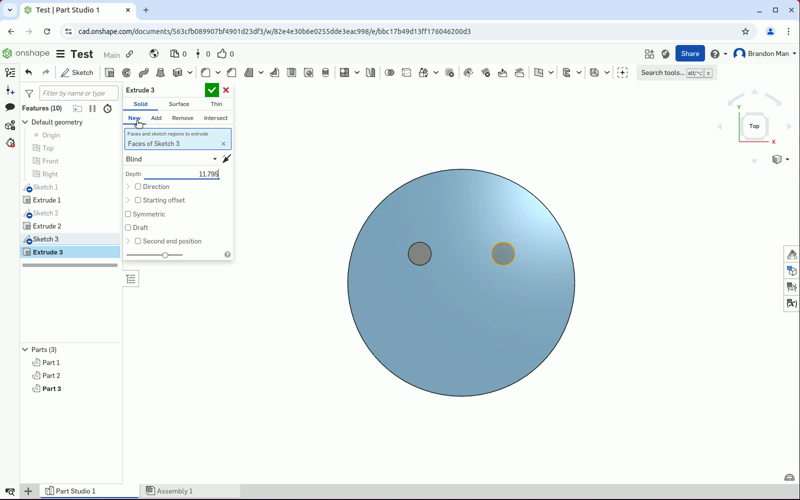
key(enter)
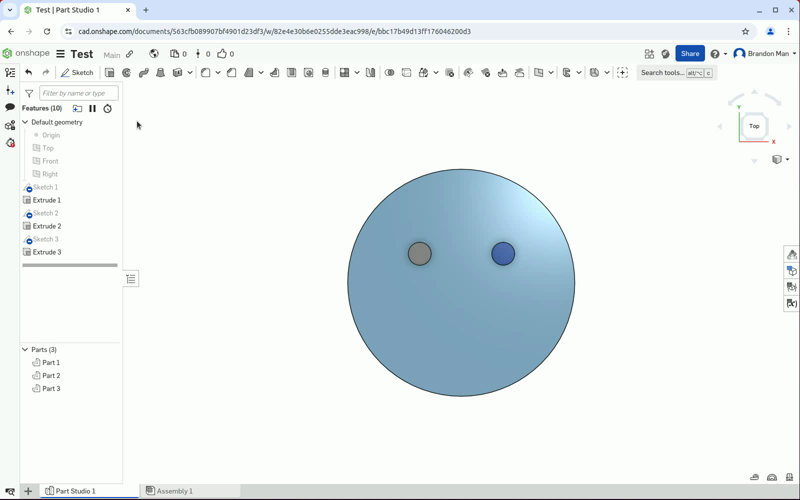
key(shift+h)
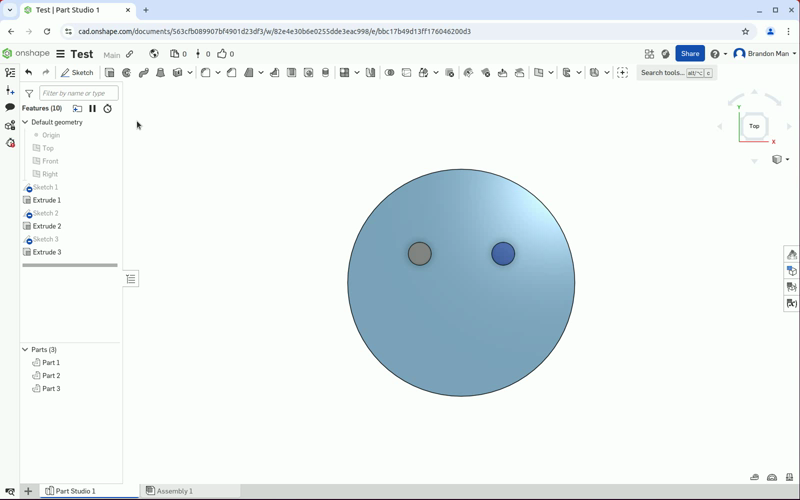
key(shift+h)
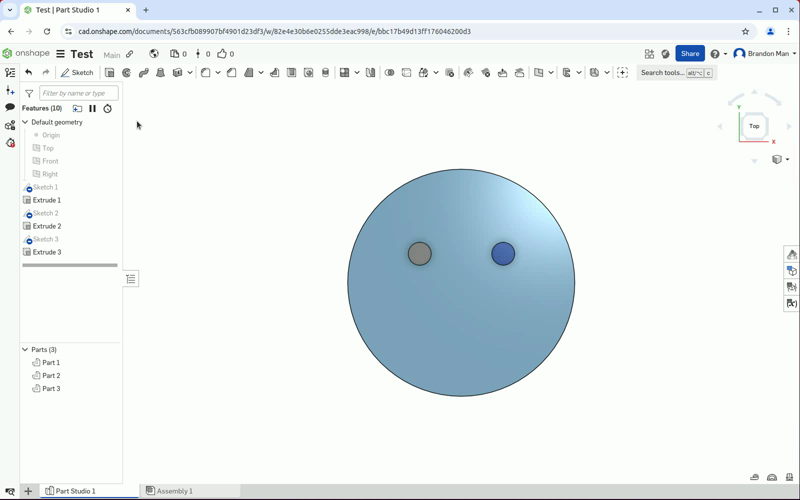
mouse_move(73, 189)
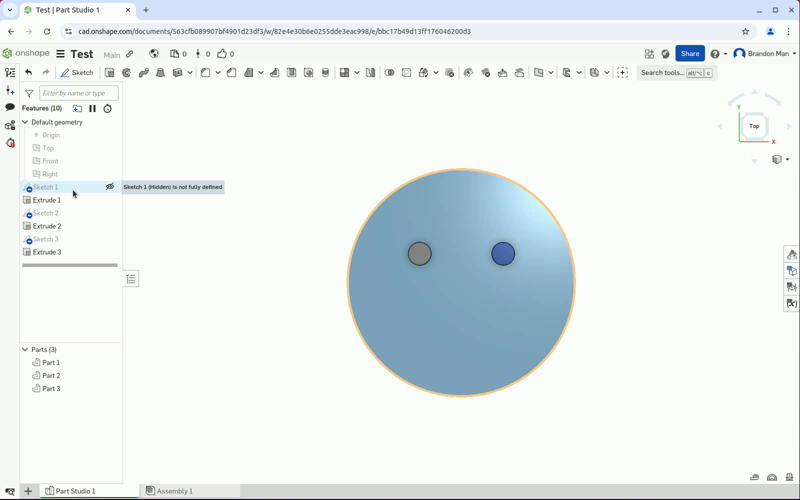
click(73, 189)
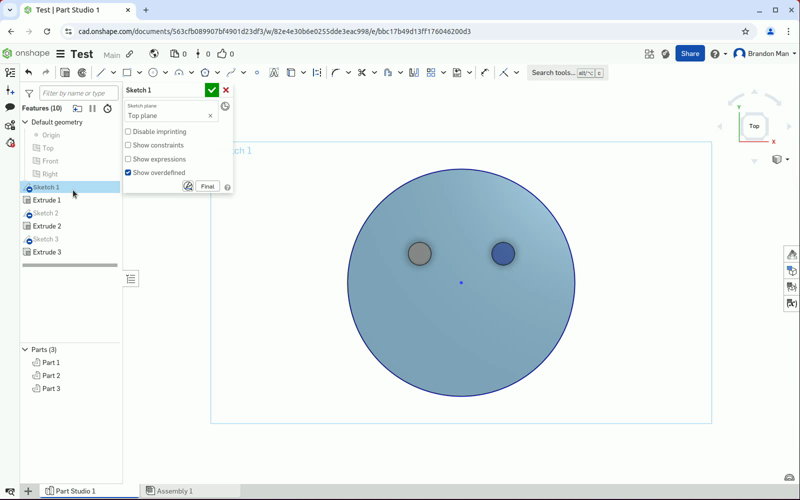
mouse_move(229, 92)
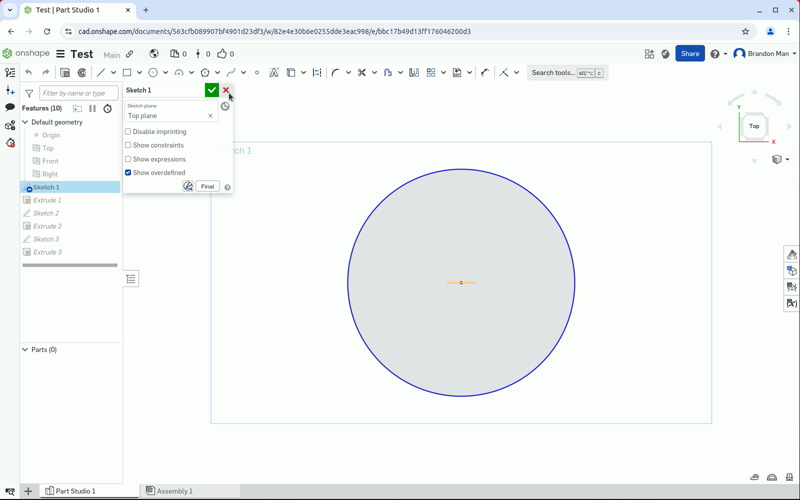
click(229, 92)
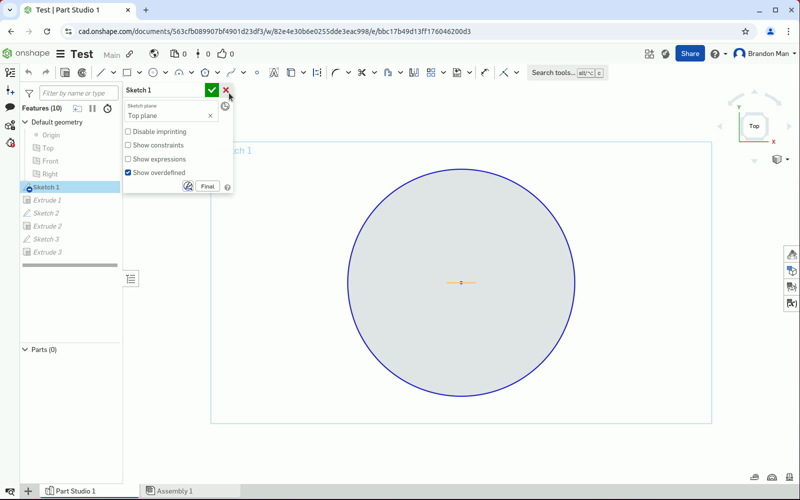
key(shift+s)
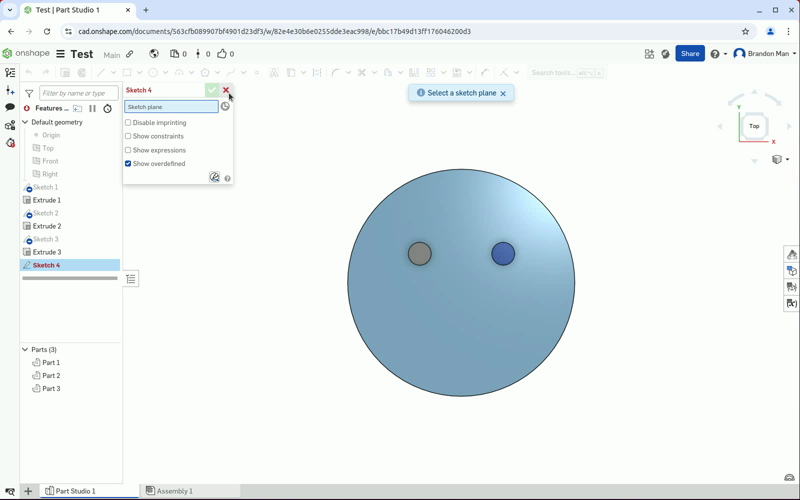
mouse_move(73, 150)
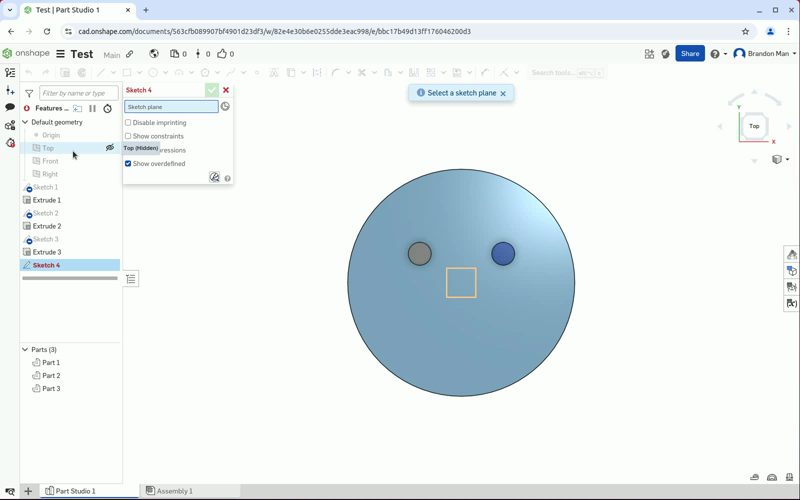
click(73, 150)
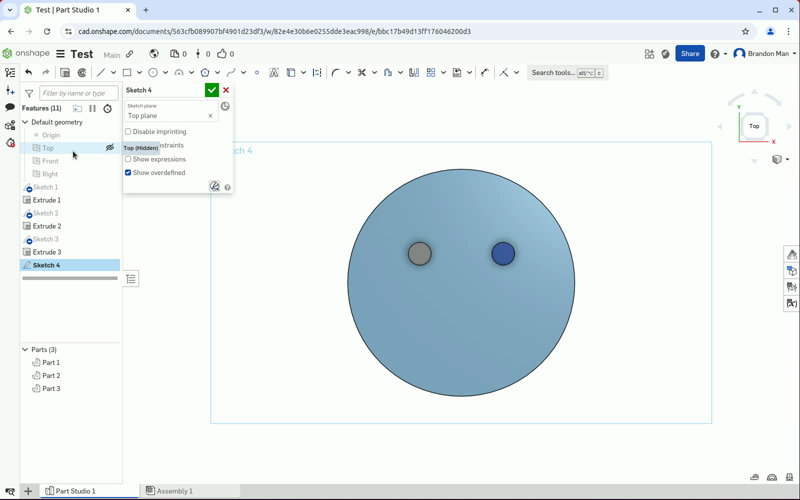
mouse_move(73, 352)
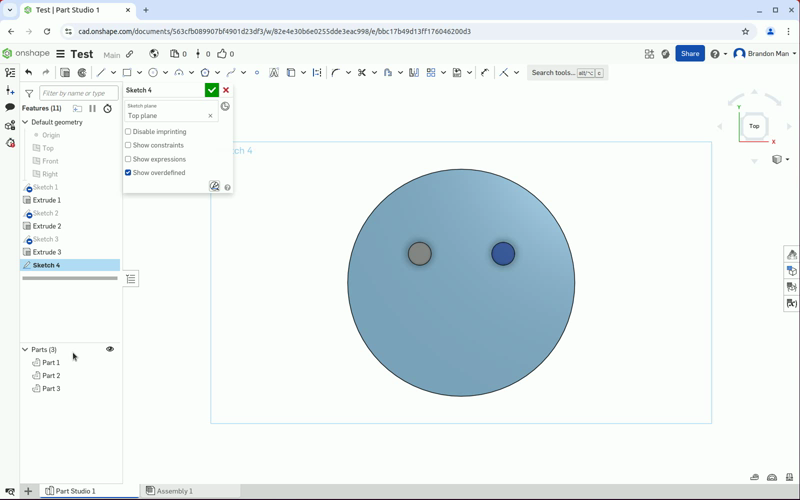
key(y)
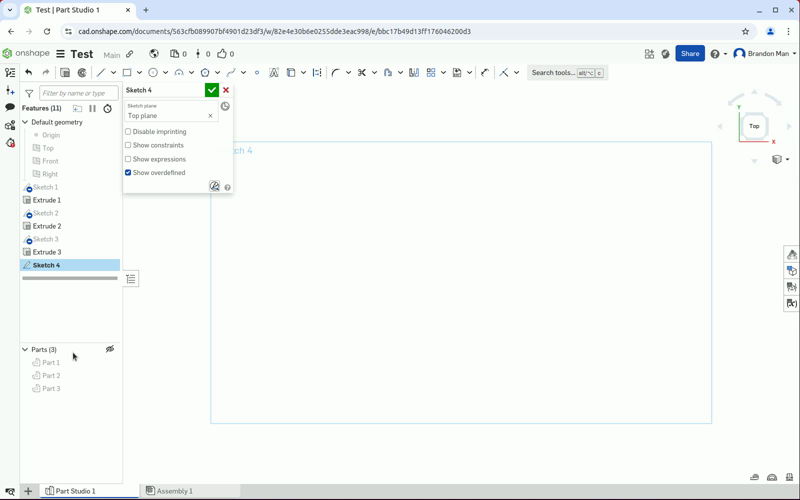
key(l)
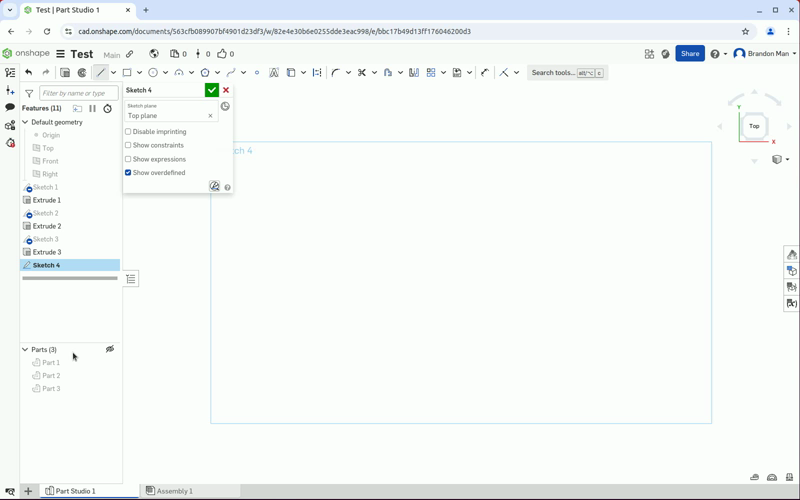
key_down(shift)
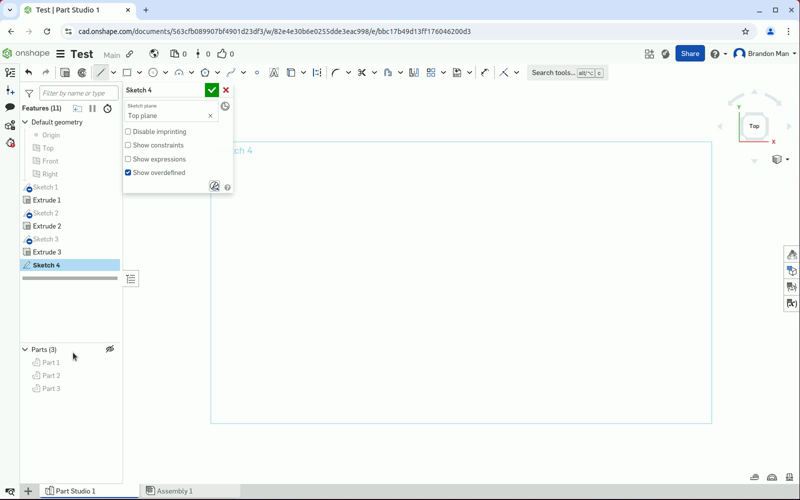
mouse_move(466, 349)
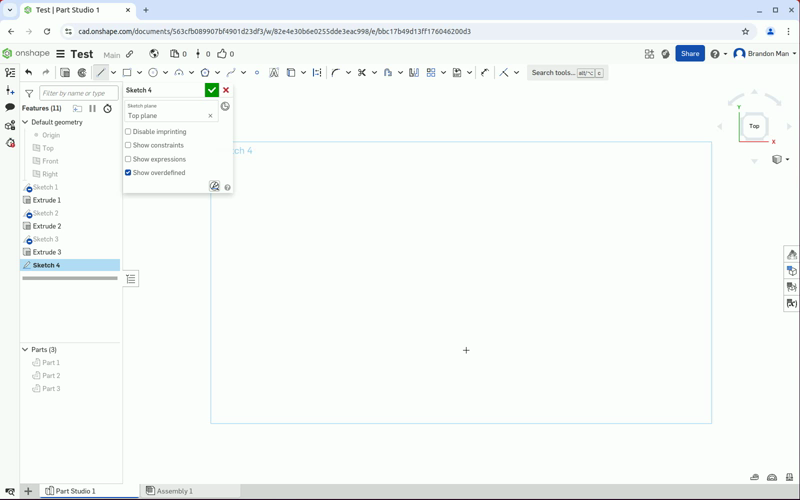
click(466, 349)
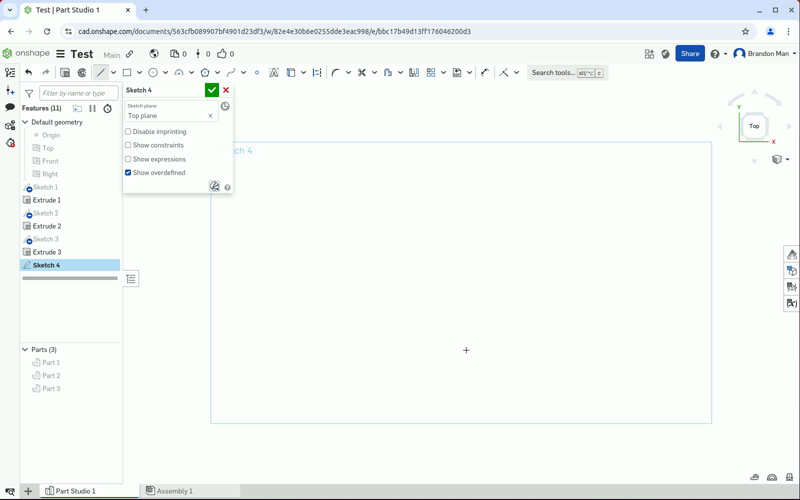
key_up(shift)
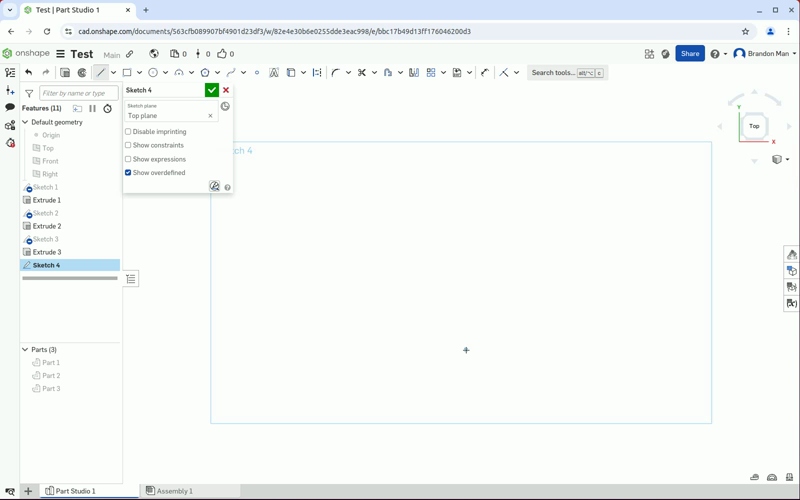
key_down(shift)
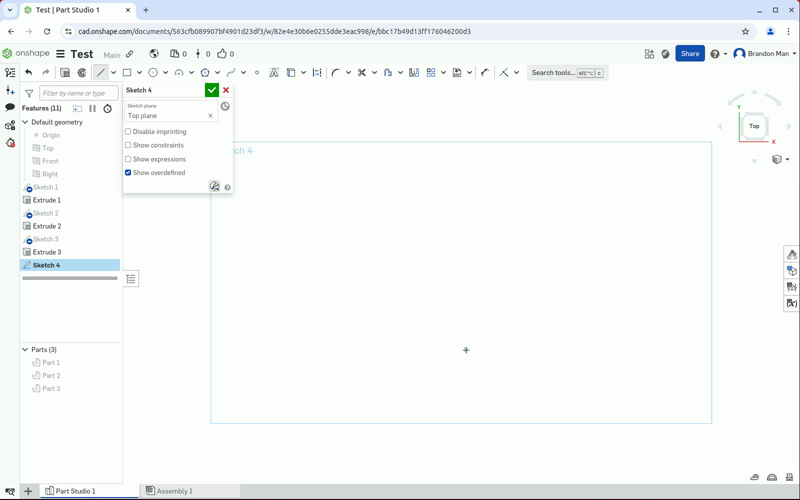
mouse_move(496, 349)
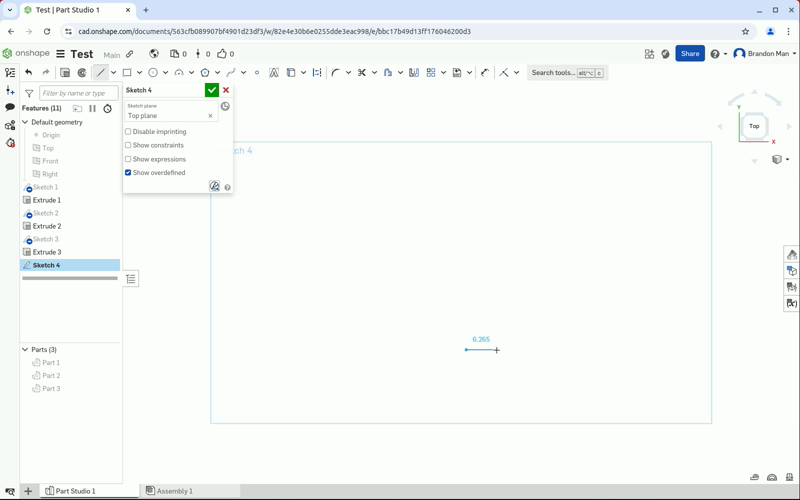
mouse_move(468, 365)
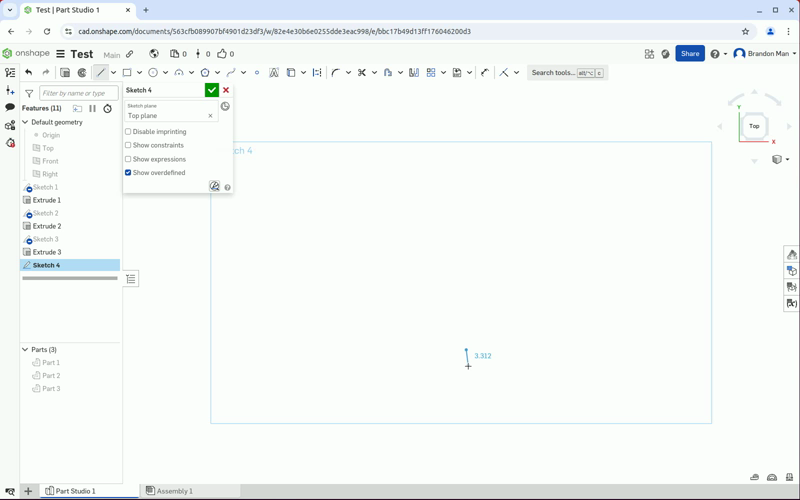
click(468, 365)
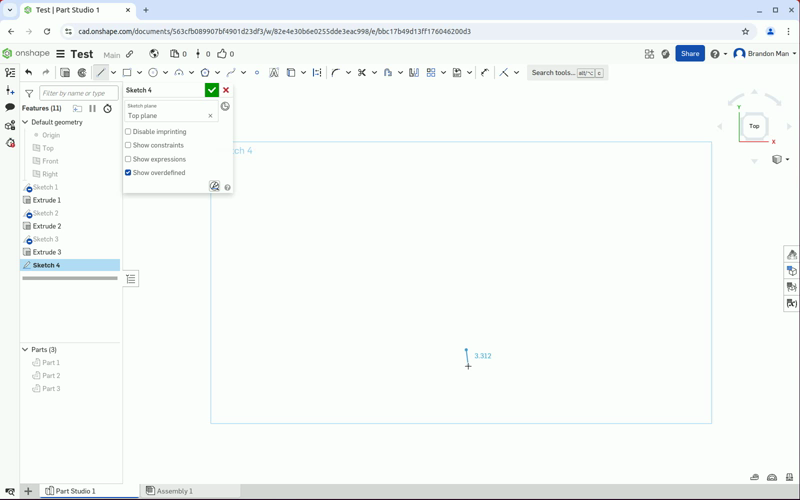
key_up(shift)
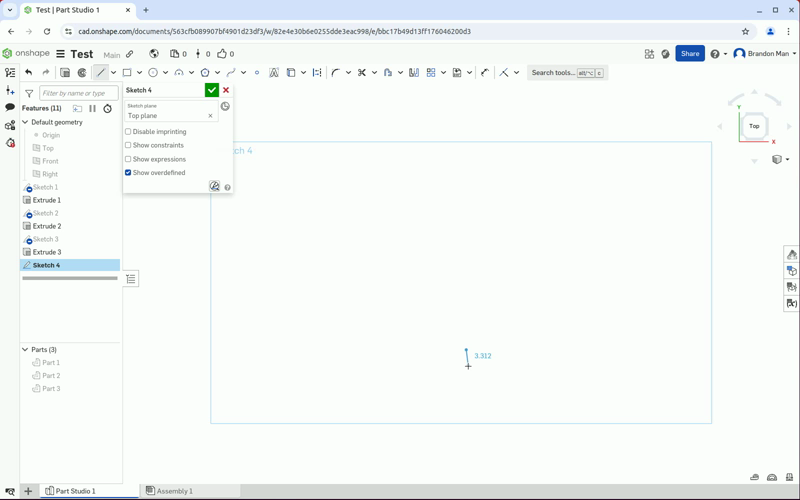
key(esc)
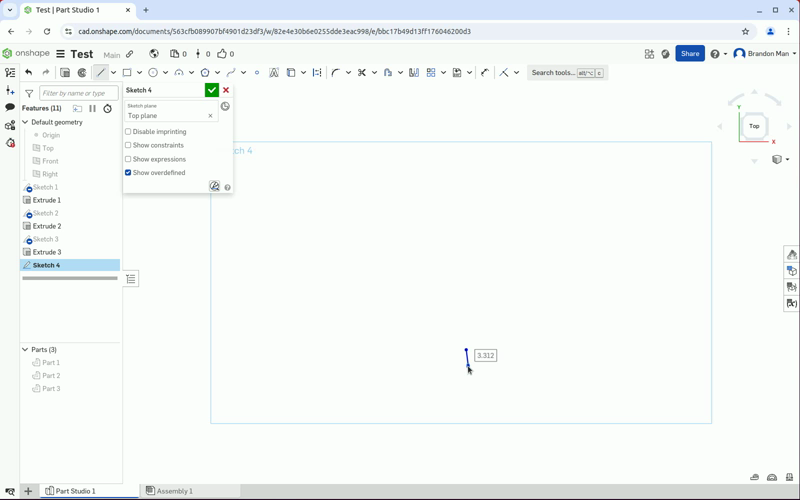
key(a)
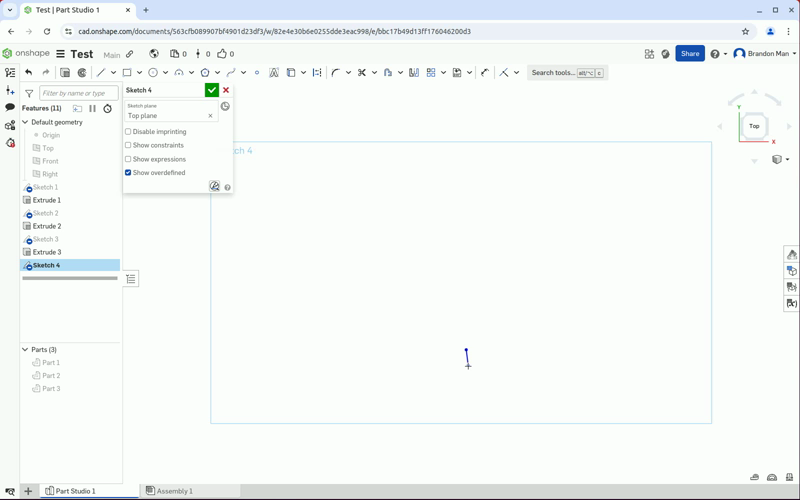
mouse_move(468, 365)
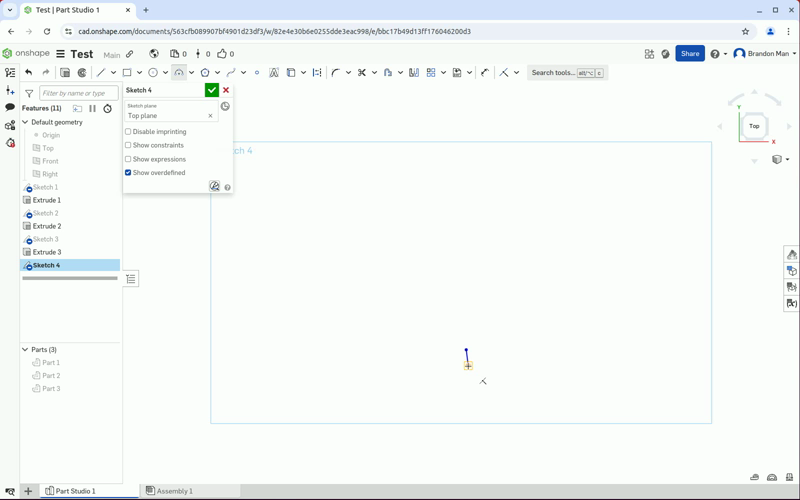
click(468, 365)
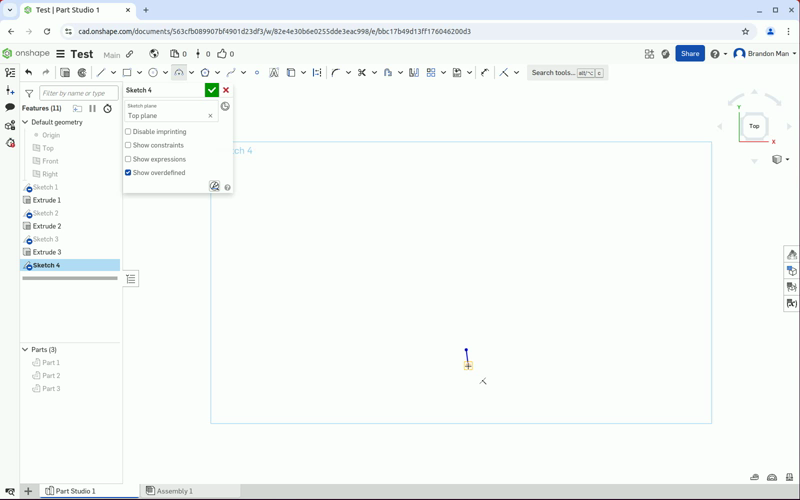
key_down(shift)
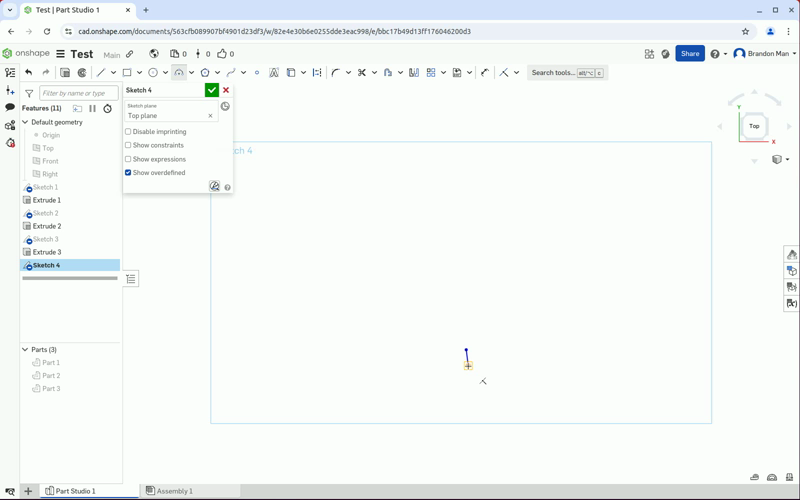
mouse_move(543, 296)
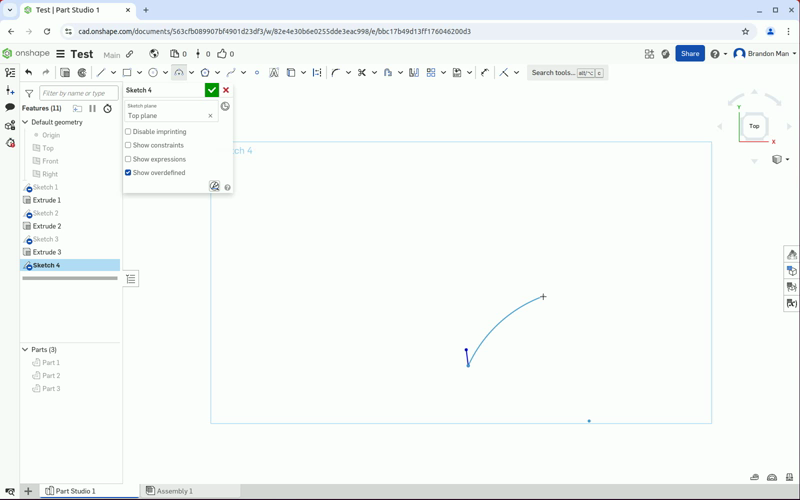
click(543, 296)
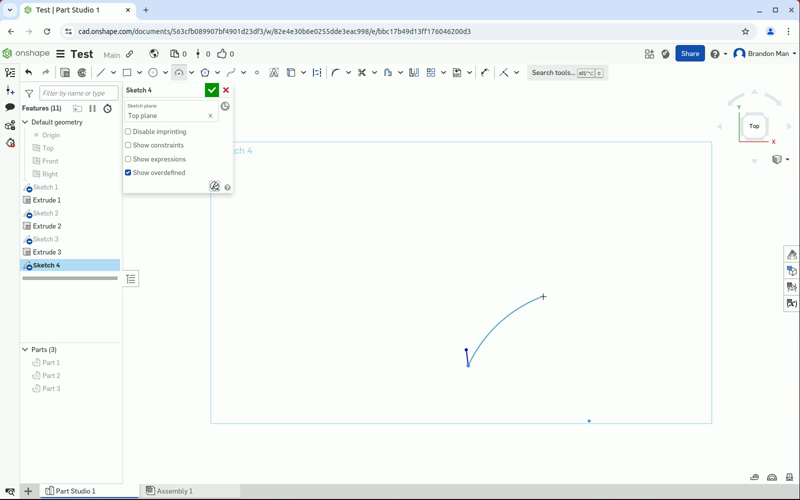
mouse_move(517, 343)
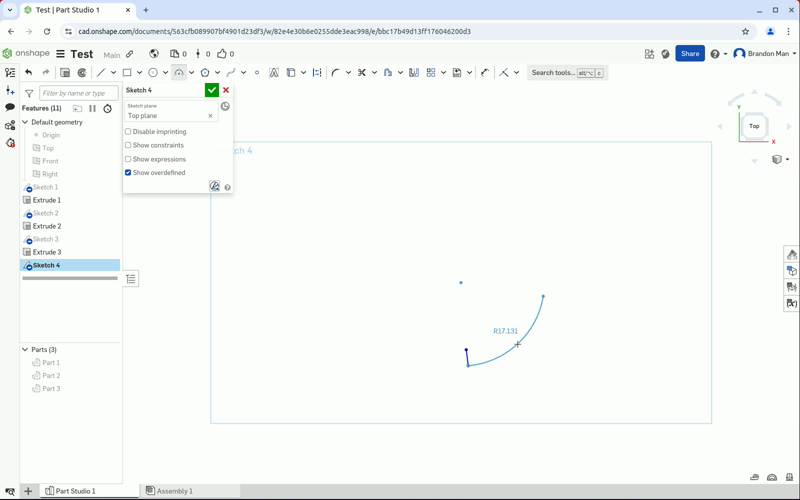
click(517, 343)
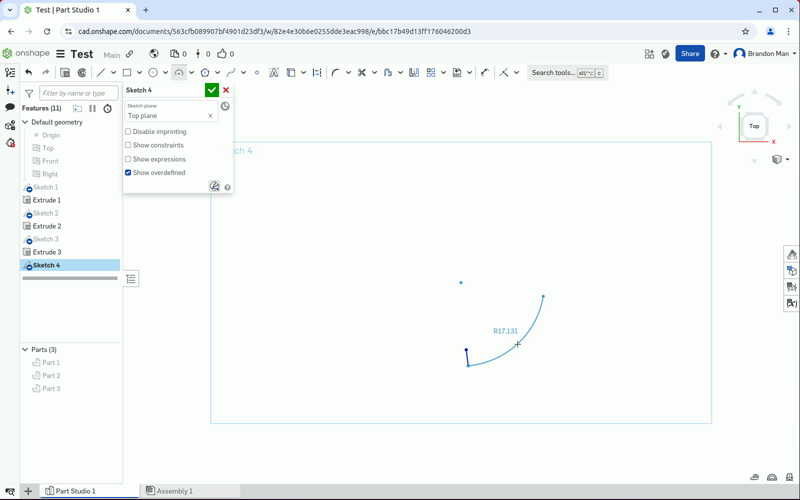
key_up(shift)
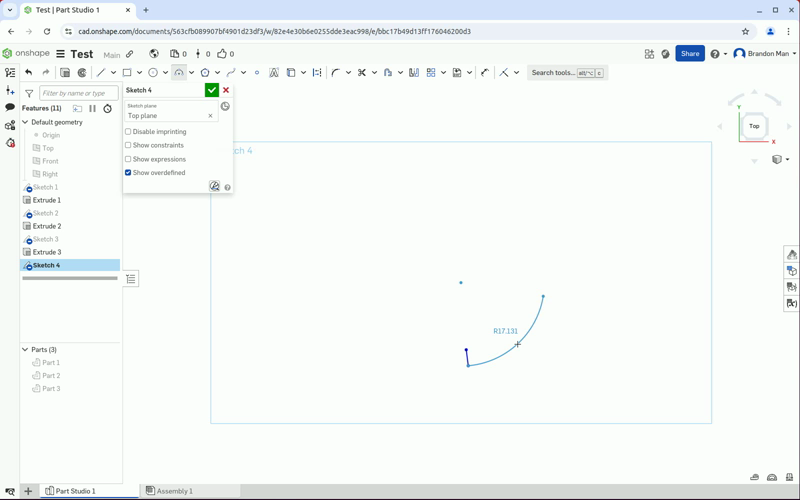
key(esc)
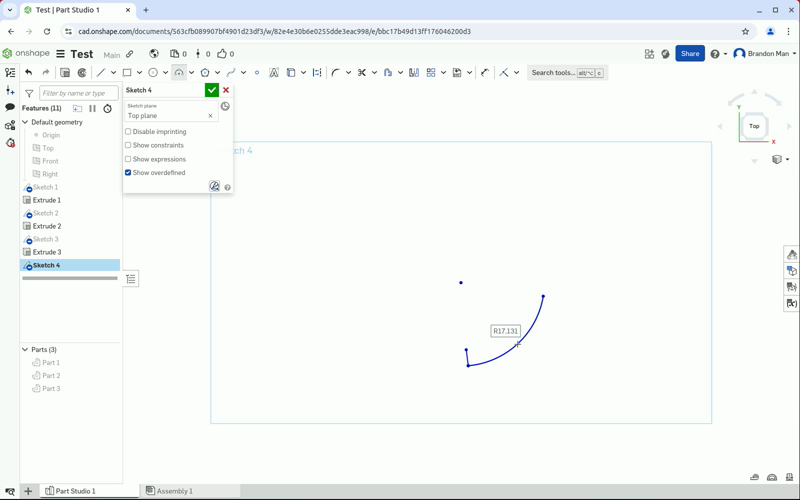
key(l)
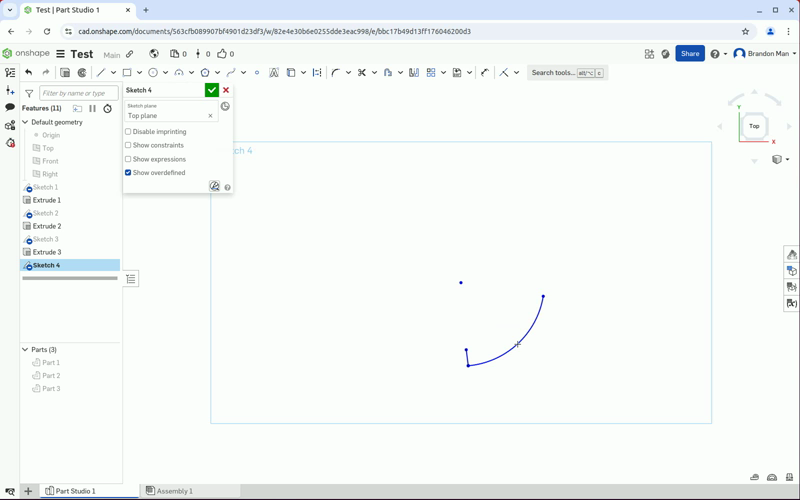
mouse_move(543, 296)
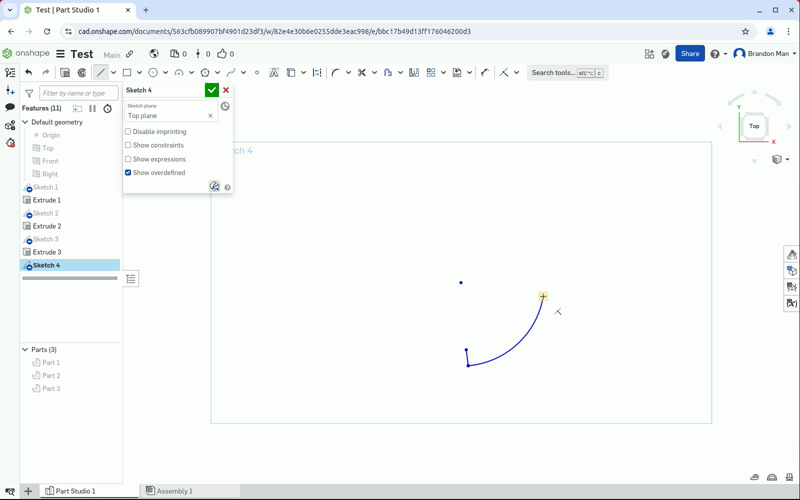
click(543, 296)
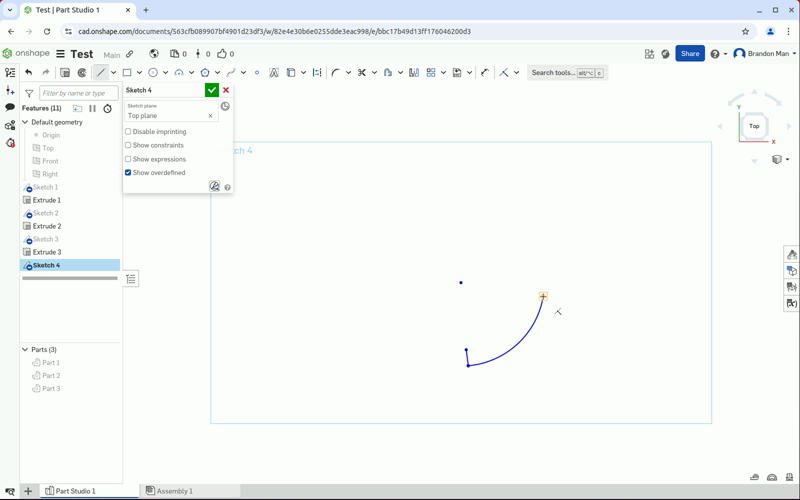
key_down(shift)
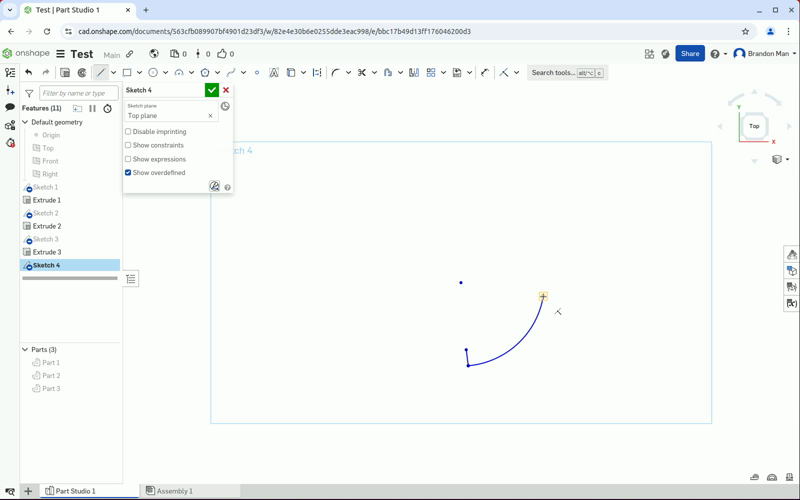
mouse_move(573, 296)
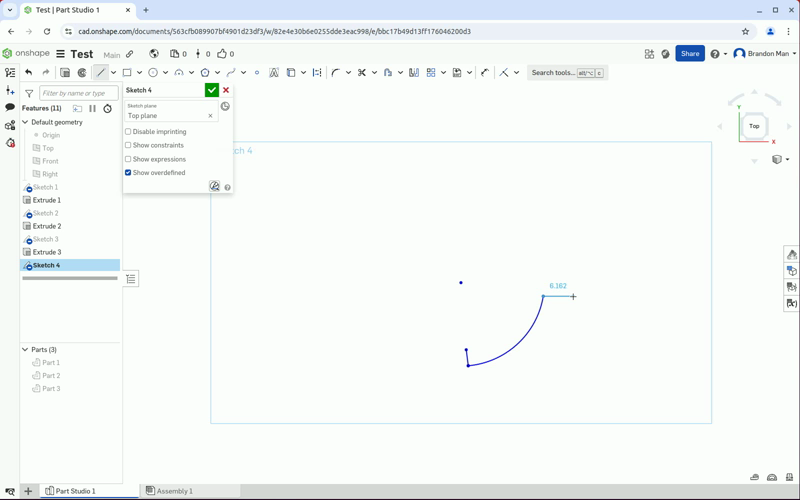
mouse_move(527, 294)
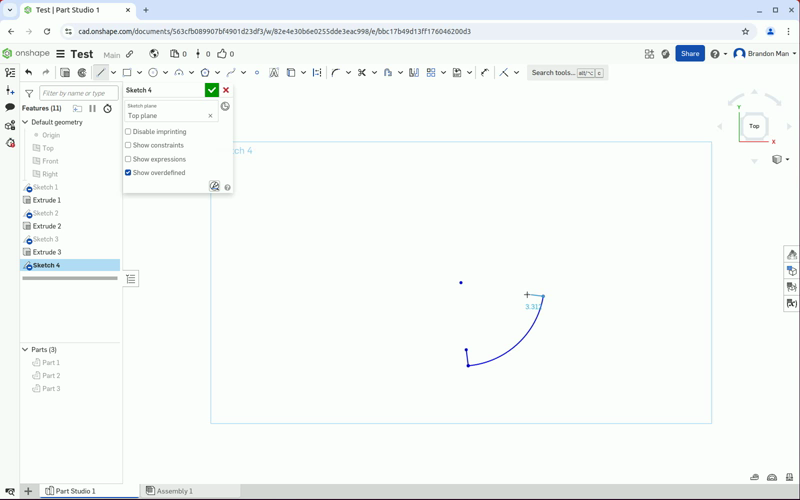
click(527, 294)
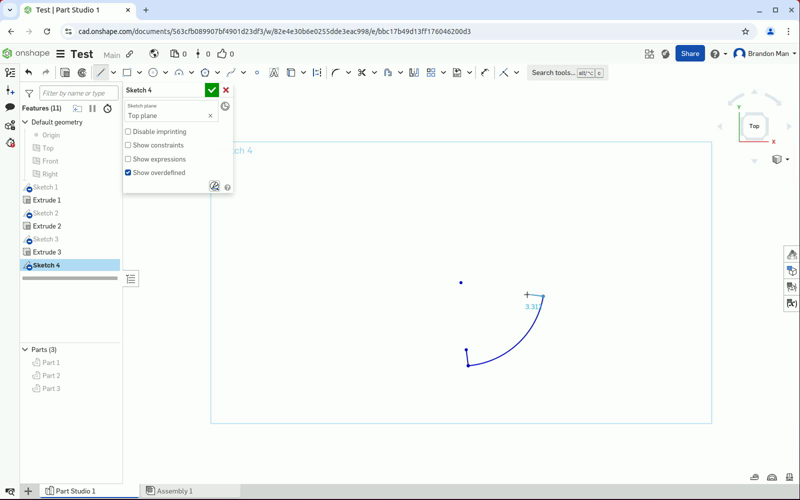
key_up(shift)
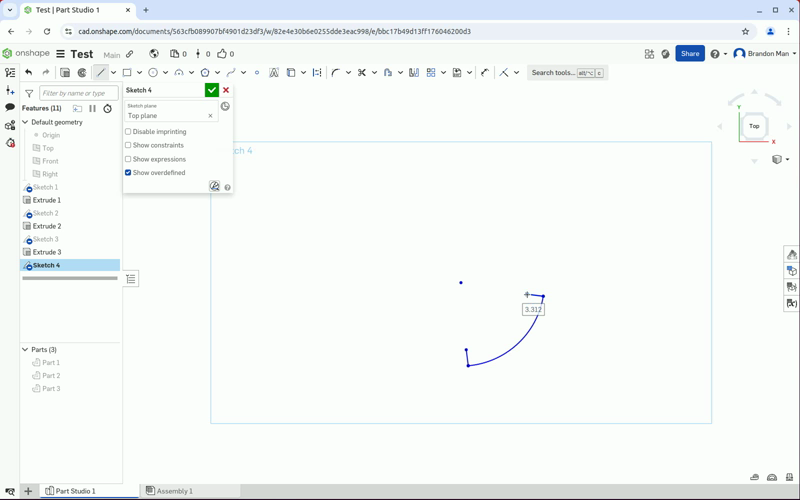
key(esc)
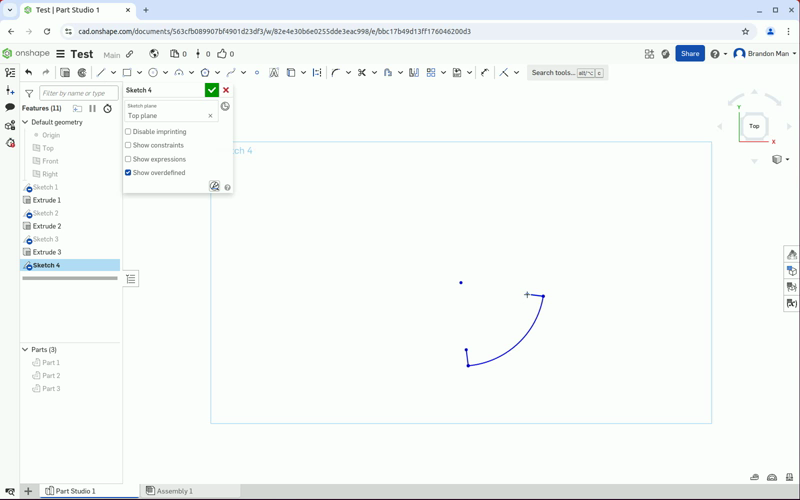
key(a)
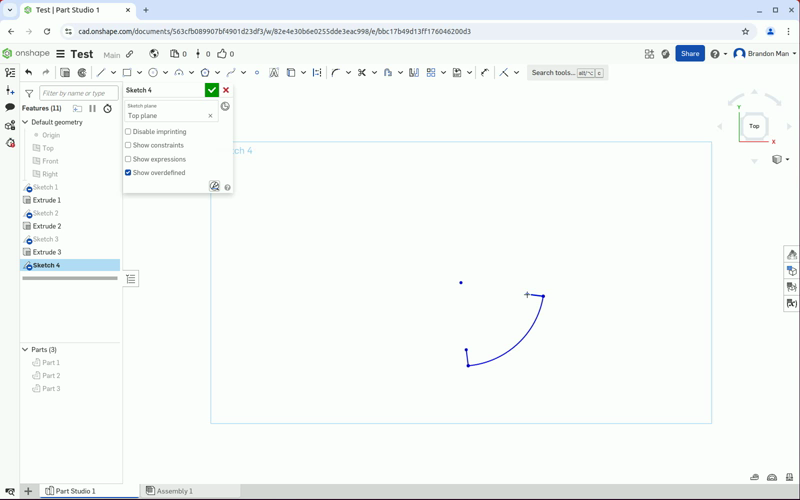
mouse_move(527, 294)
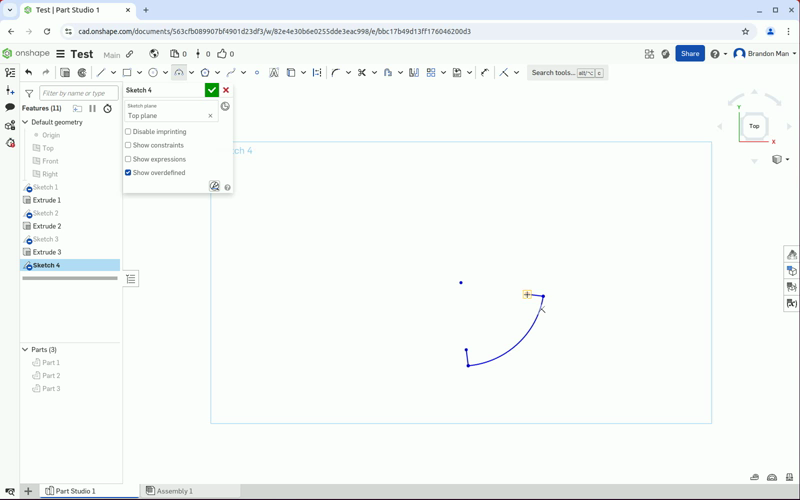
click(527, 294)
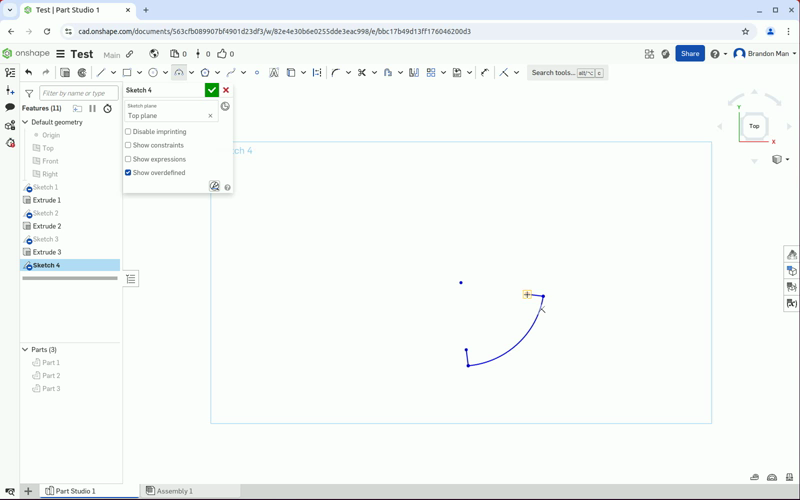
mouse_move(466, 349)
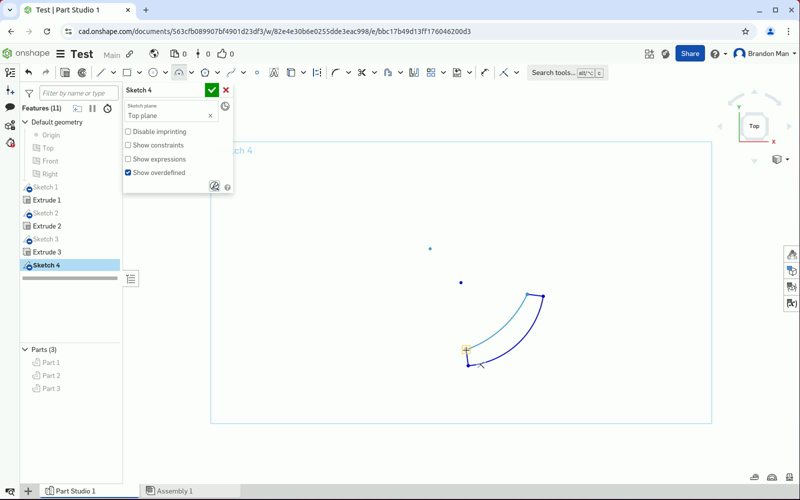
click(466, 349)
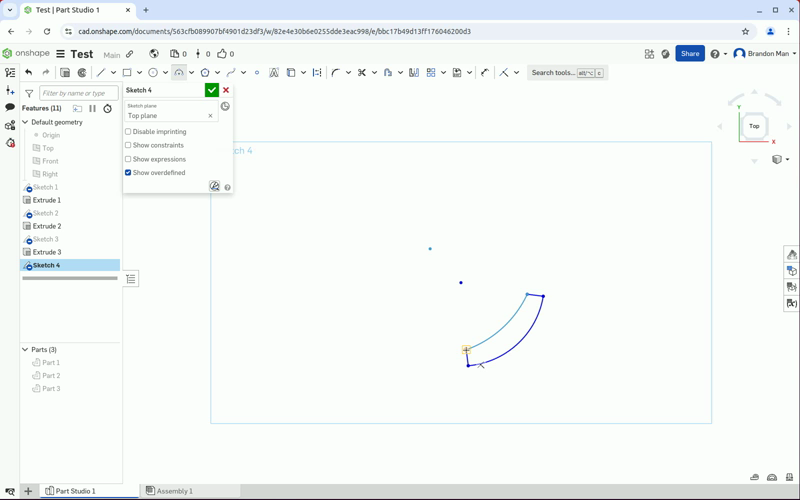
key_down(shift)
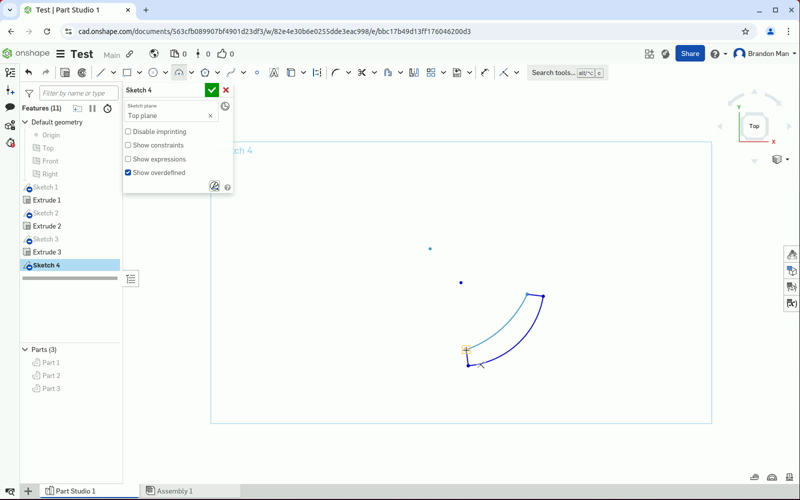
mouse_move(506, 332)
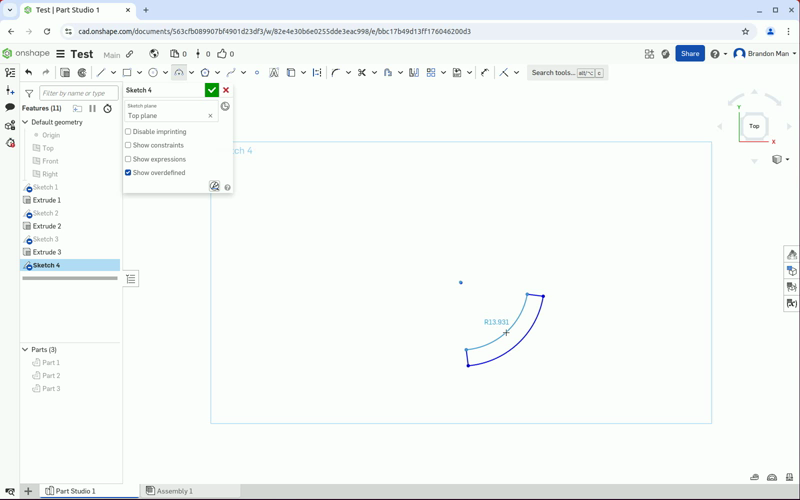
click(506, 332)
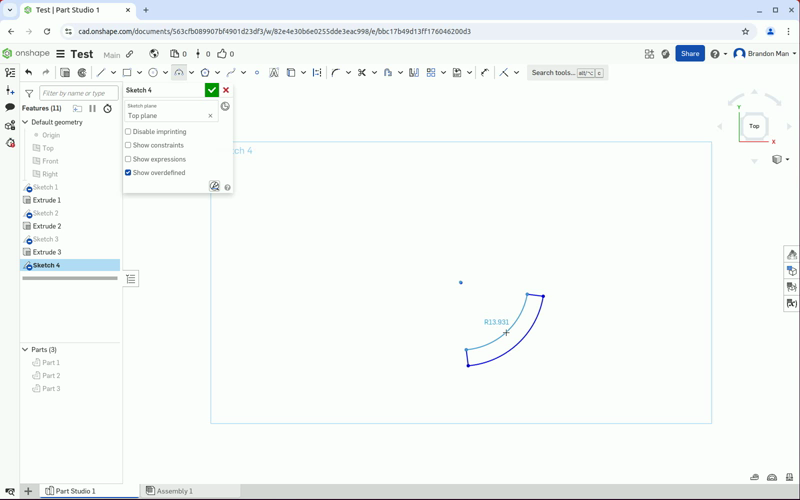
key_up(shift)
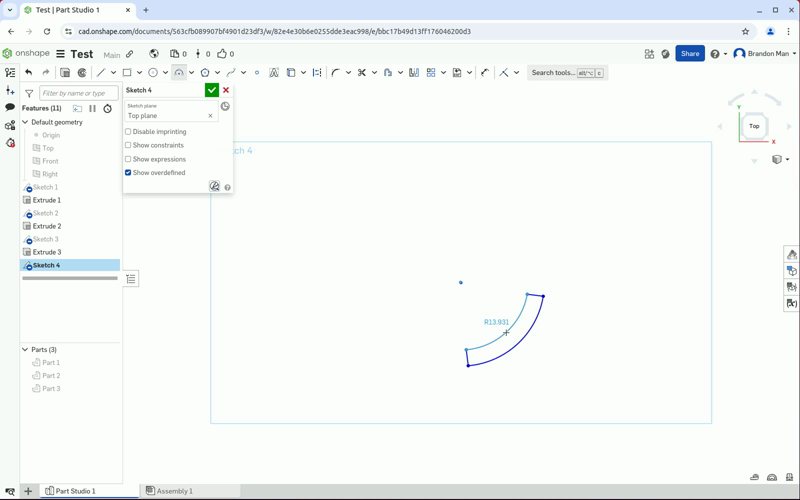
key(esc)
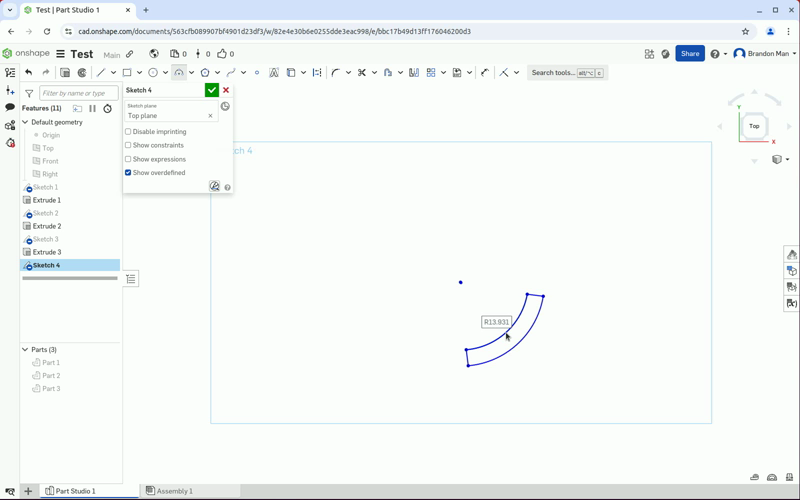
mouse_move(521, 317)
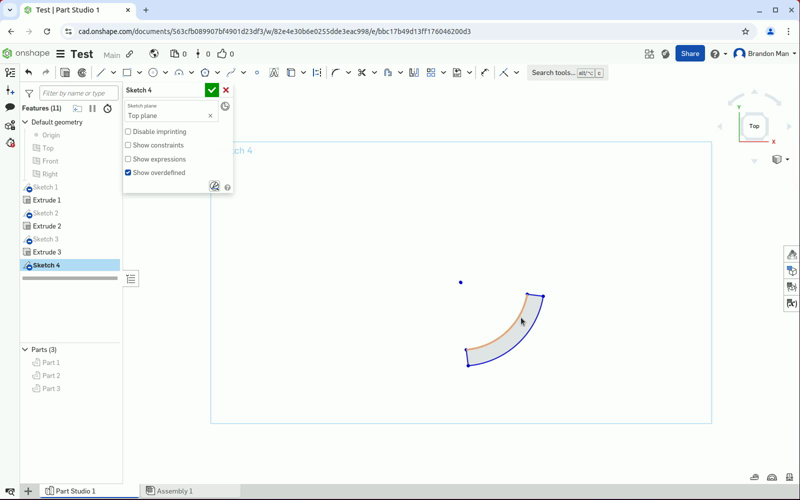
scroll(6)
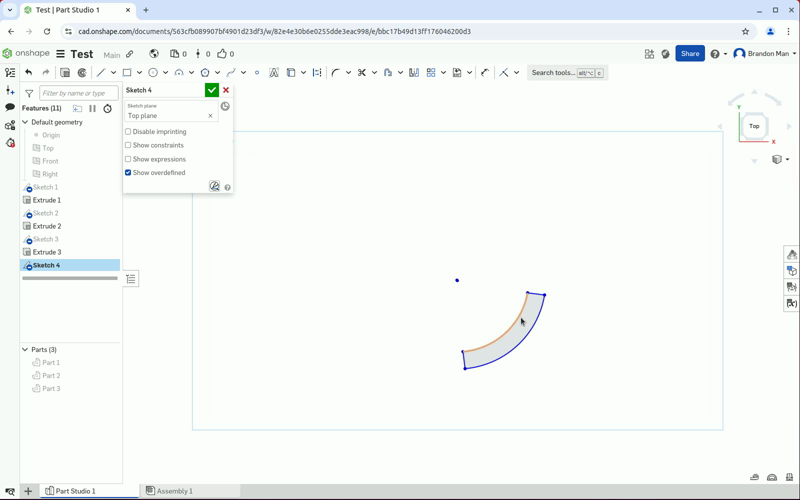
scroll(6)
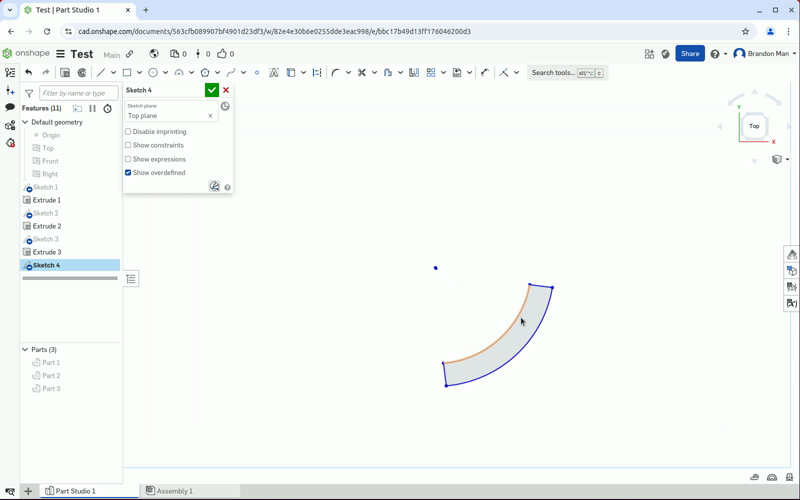
scroll(6)
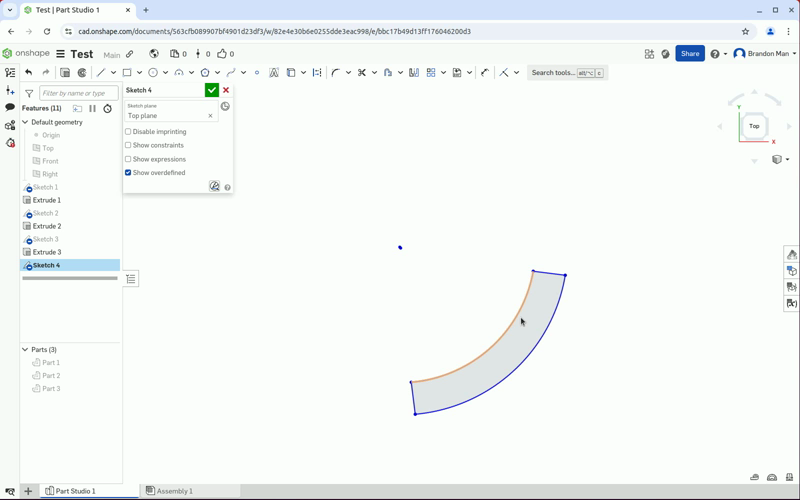
scroll(6)
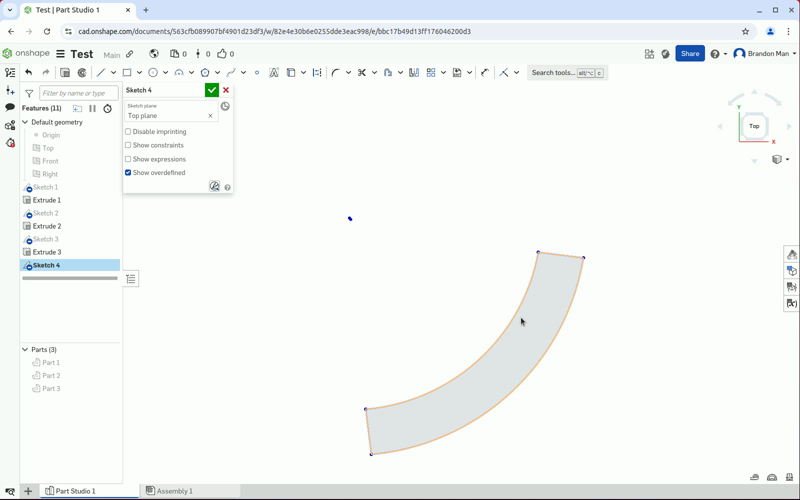
scroll(6)
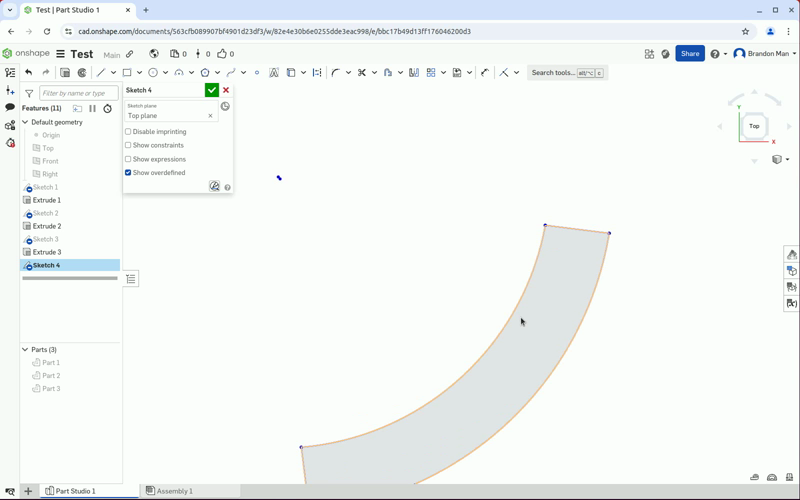
scroll(6)
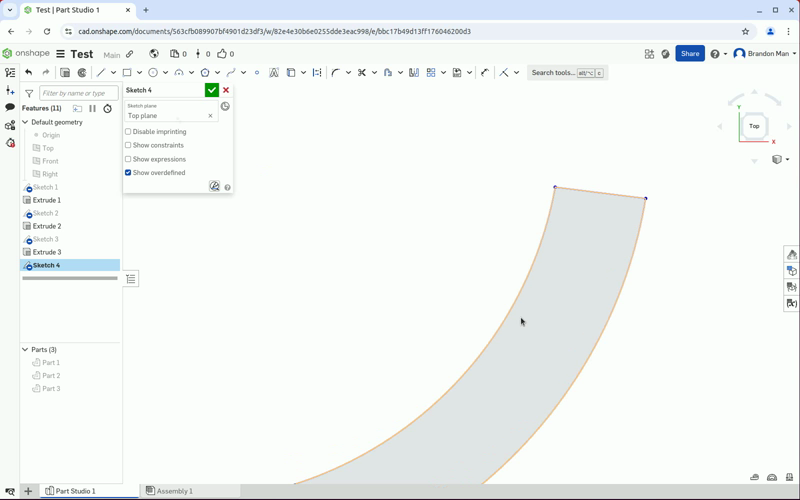
scroll(6)
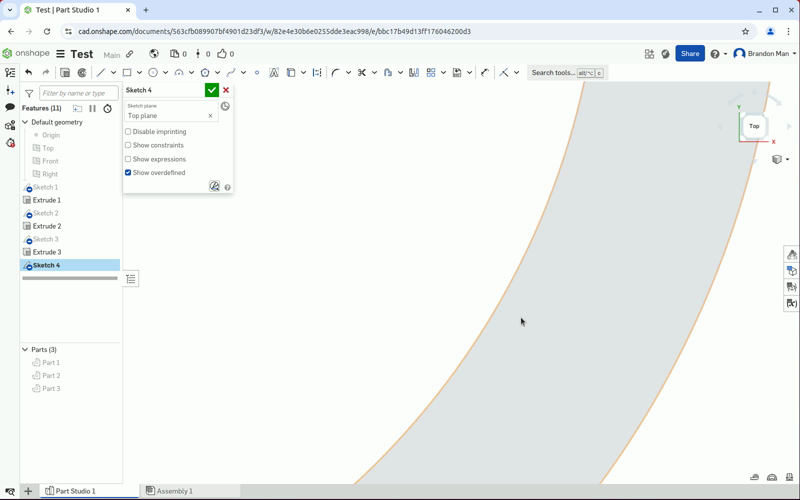
click(521, 317)
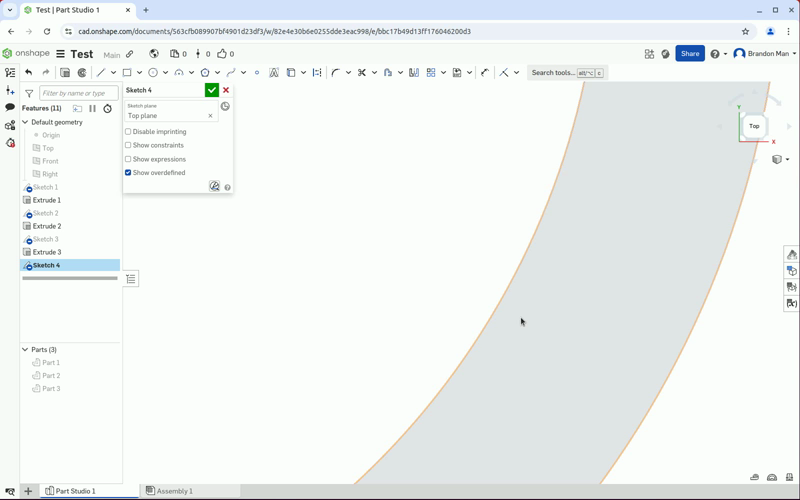
scroll(-6)
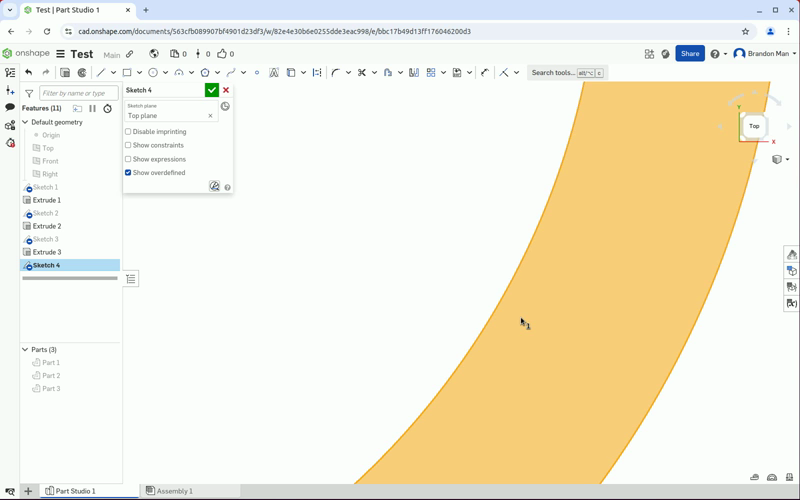
scroll(-6)
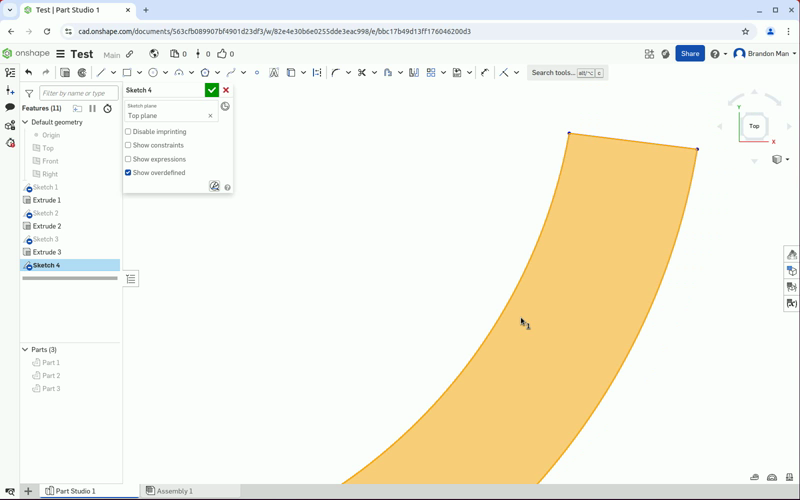
scroll(-6)
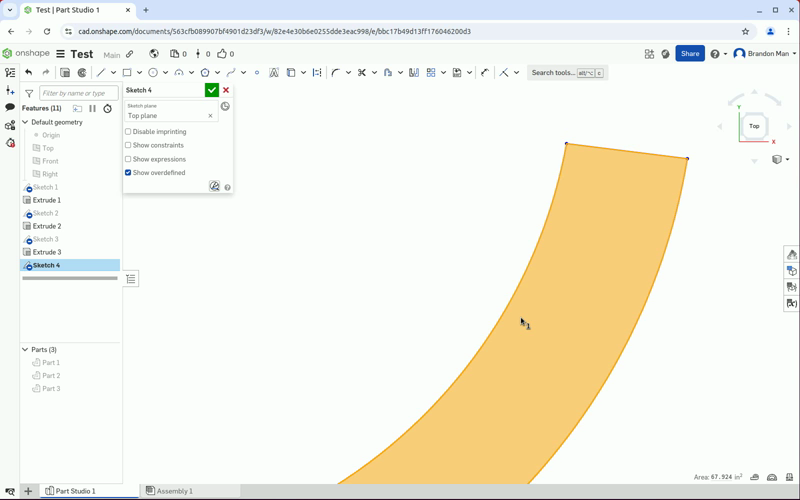
scroll(-6)
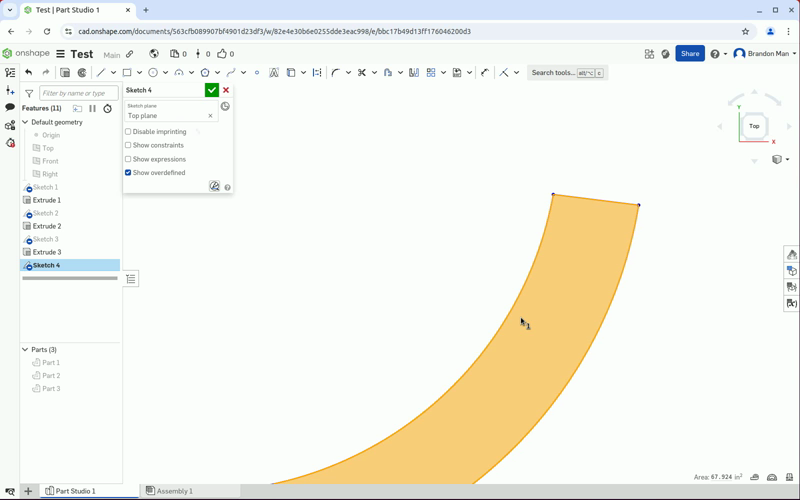
scroll(-6)
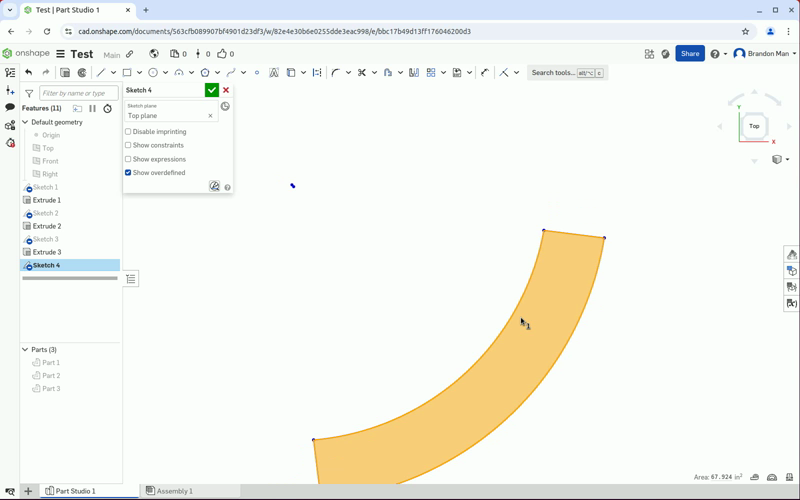
scroll(-6)
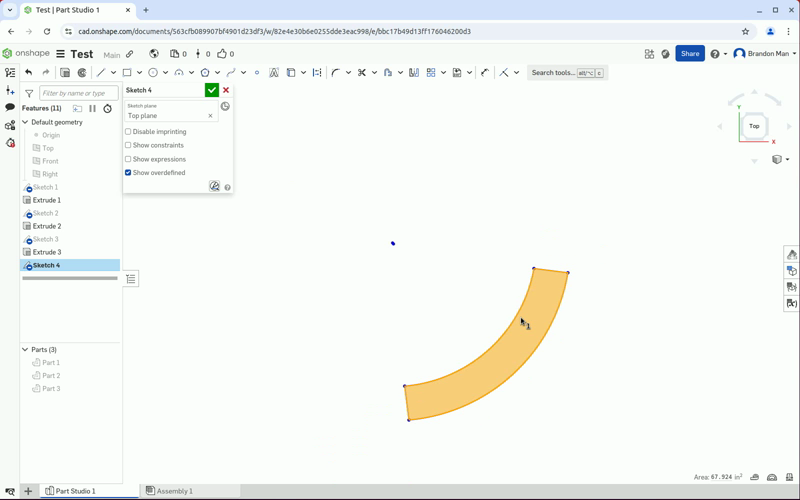
scroll(-6)
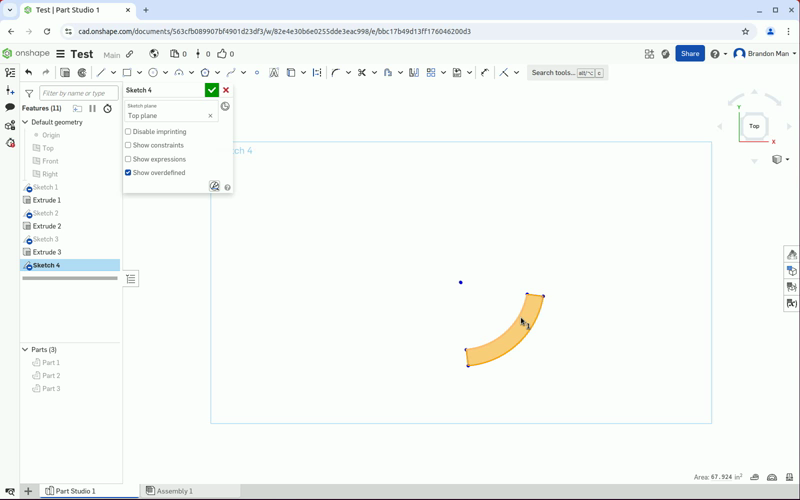
mouse_move(73, 352)
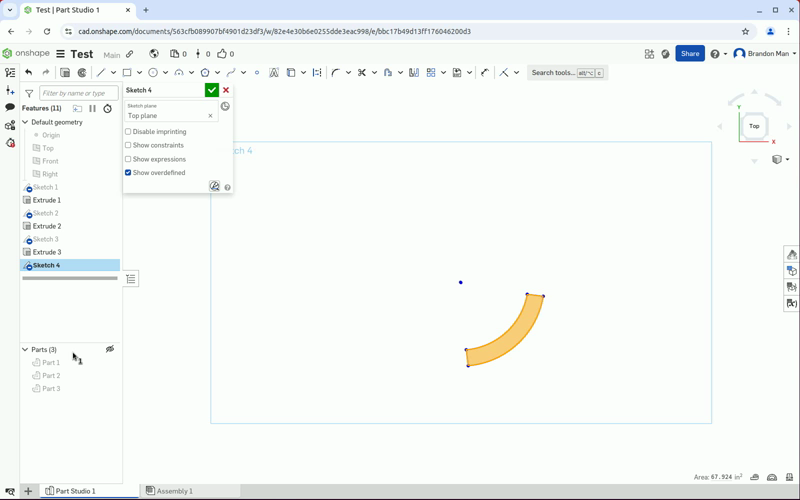
key(shift+y)
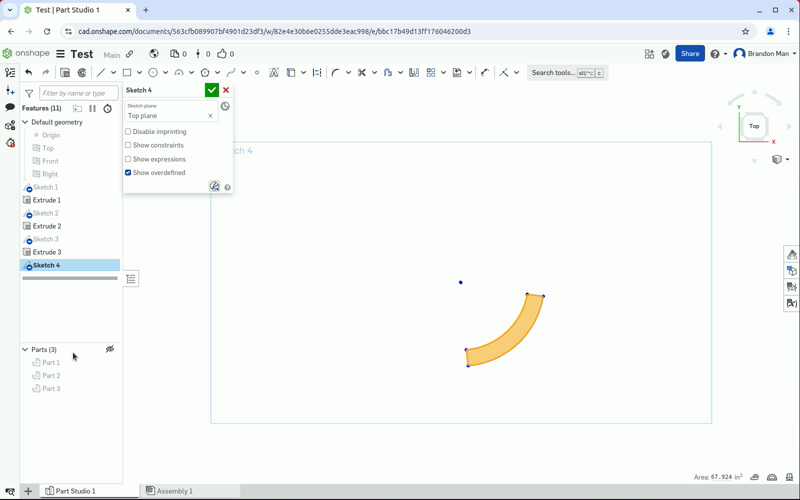
key(shift+e)
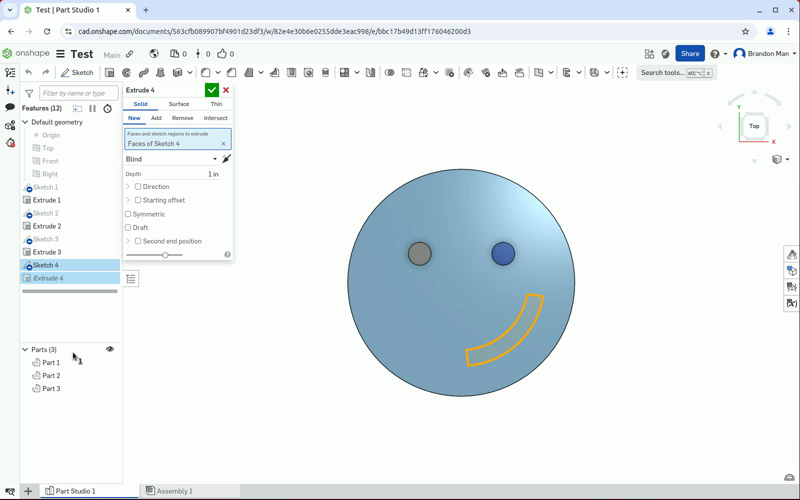
mouse_move(143, 106)
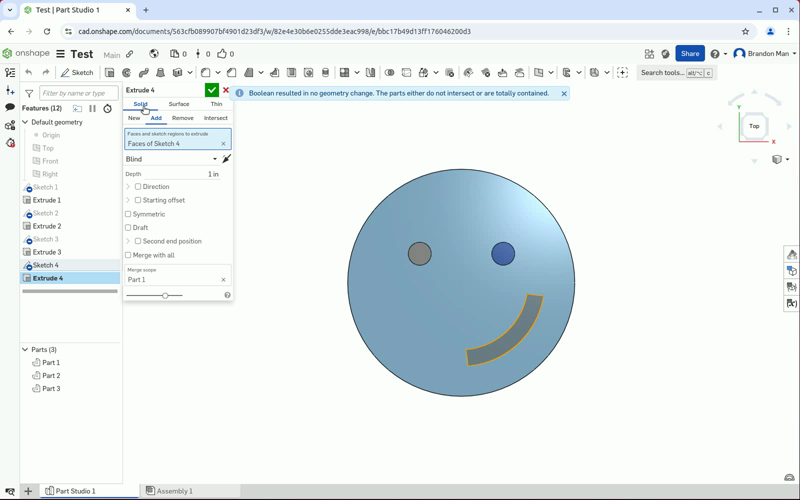
click(143, 106)
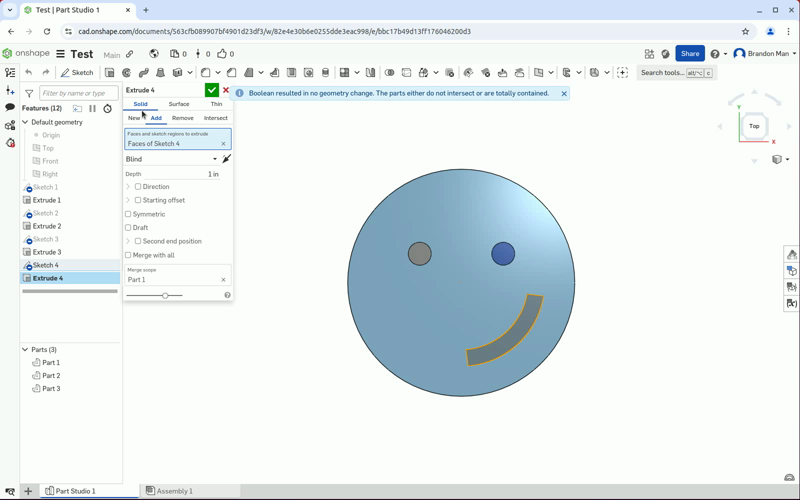
mouse_move(137, 120)
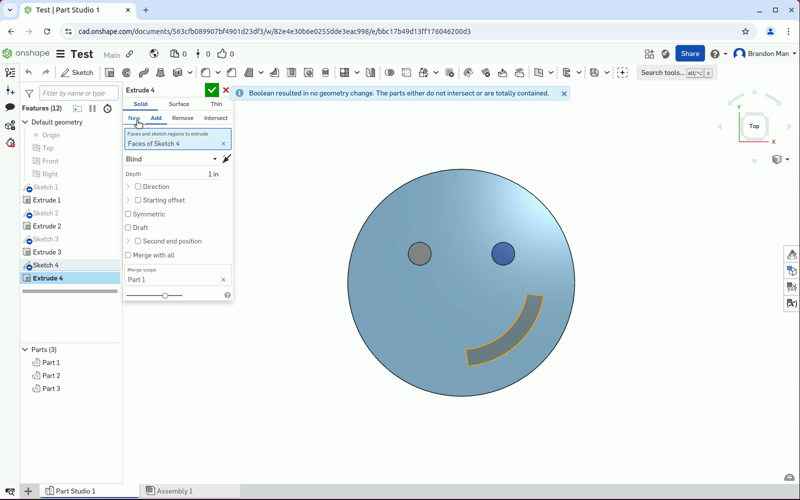
click(137, 120)
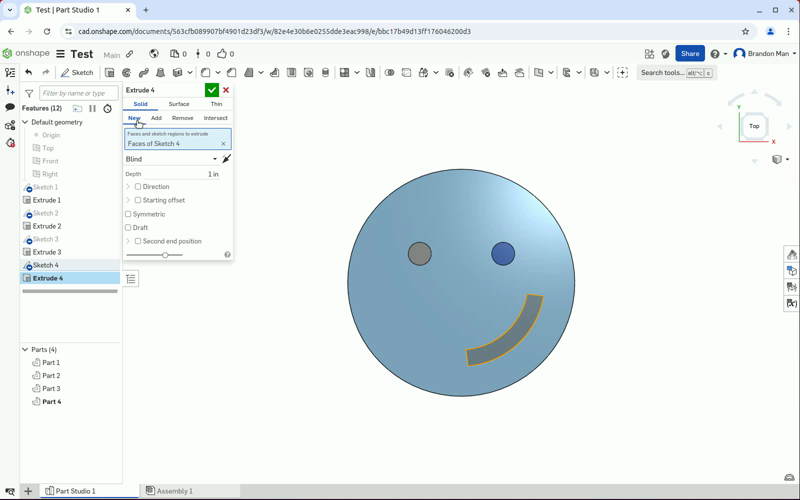
key(tab, 4)
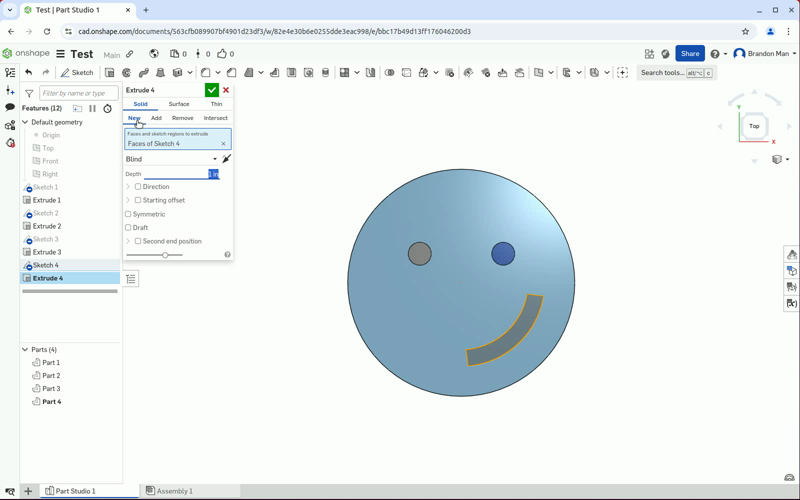
text(11.795)
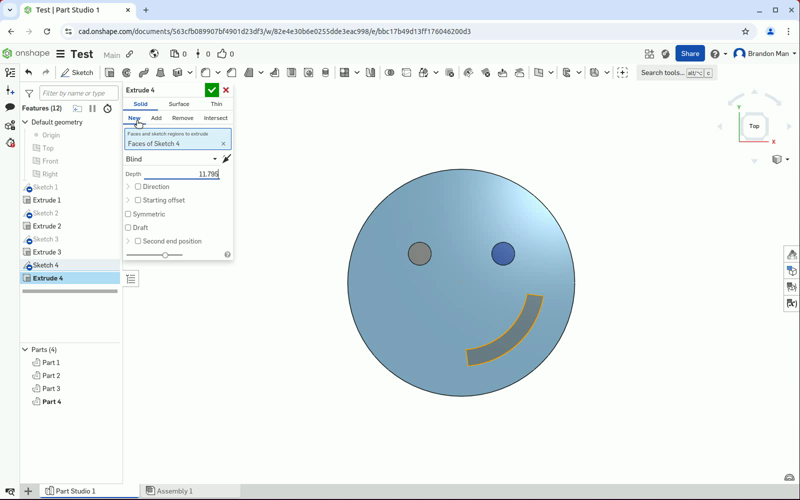
key(enter)
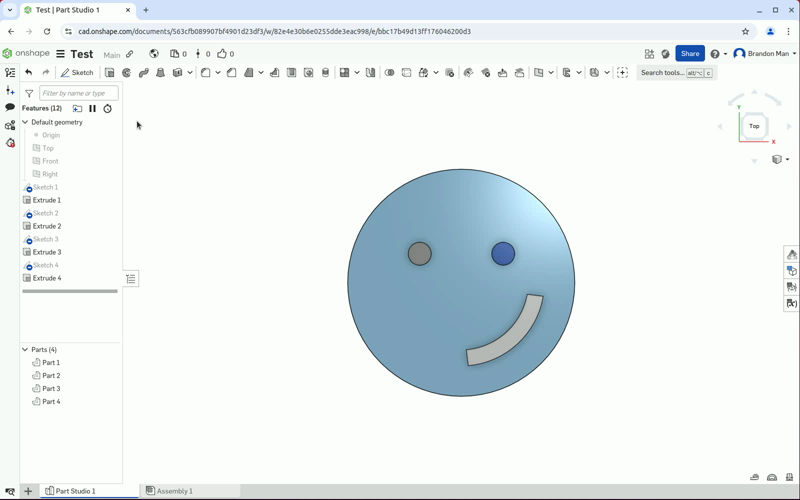
key(shift+h)
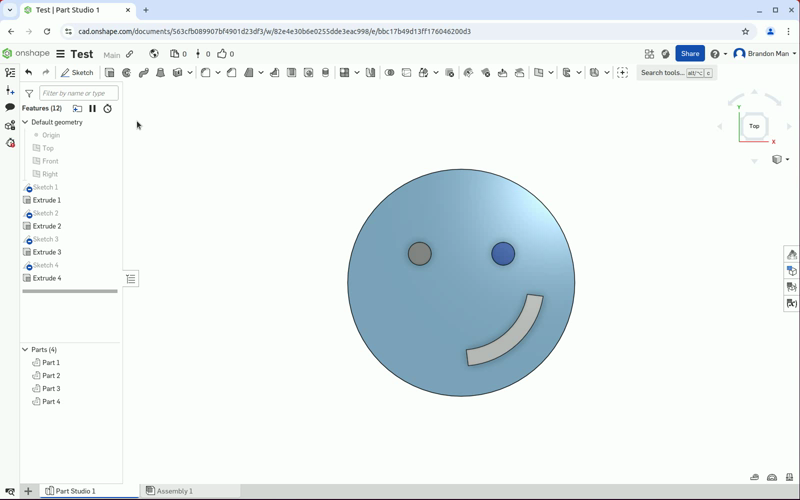
key(shift+h)
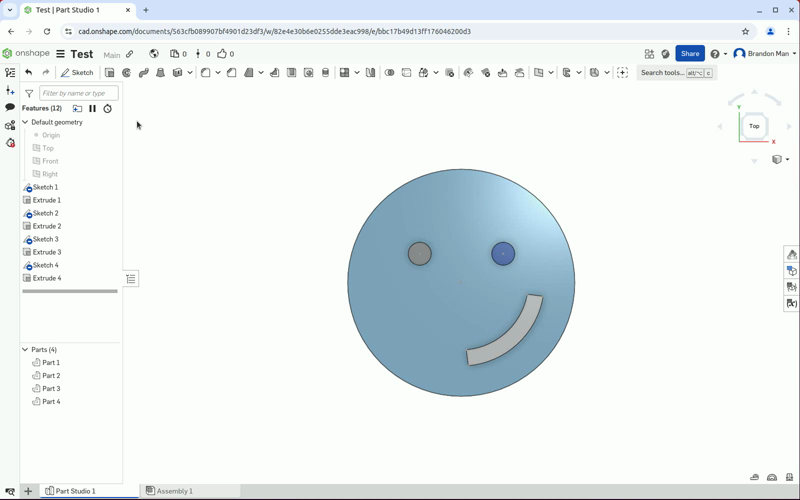
key(shift+7)
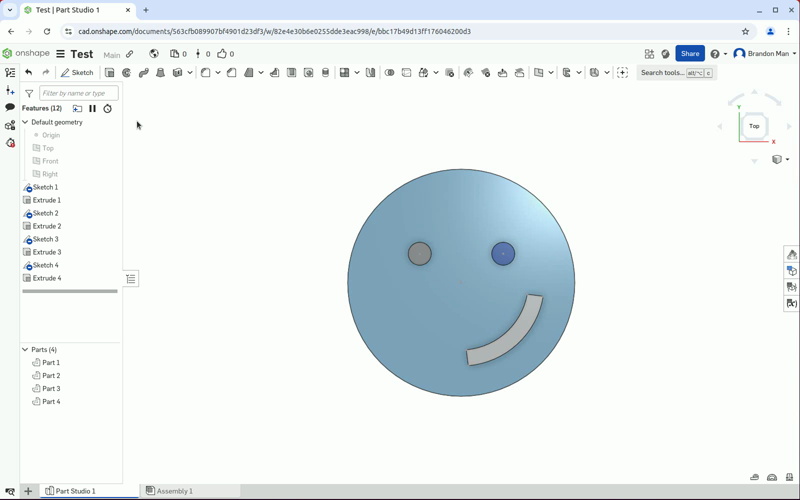
key(up, 3)
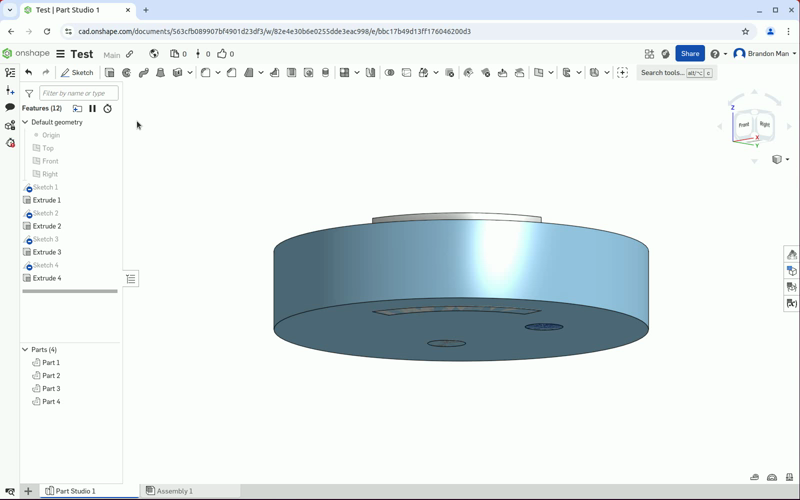
key(left, 3)
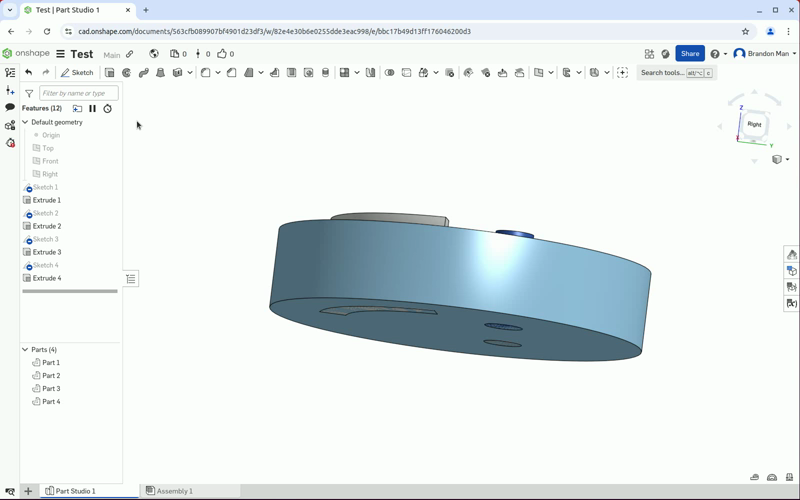
key(right, 3)
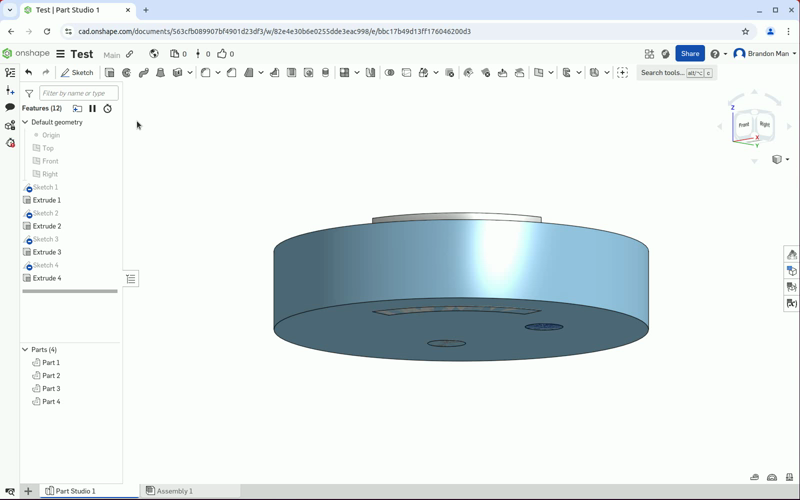
key(down, 3)
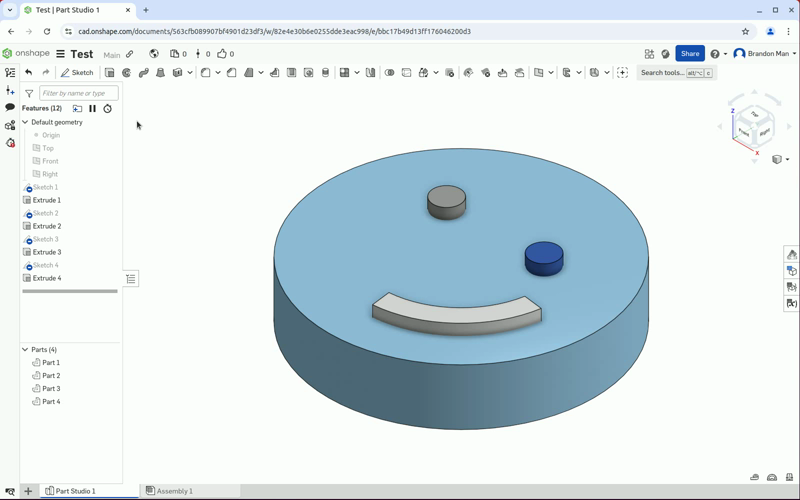
mouse_move(73, 189)
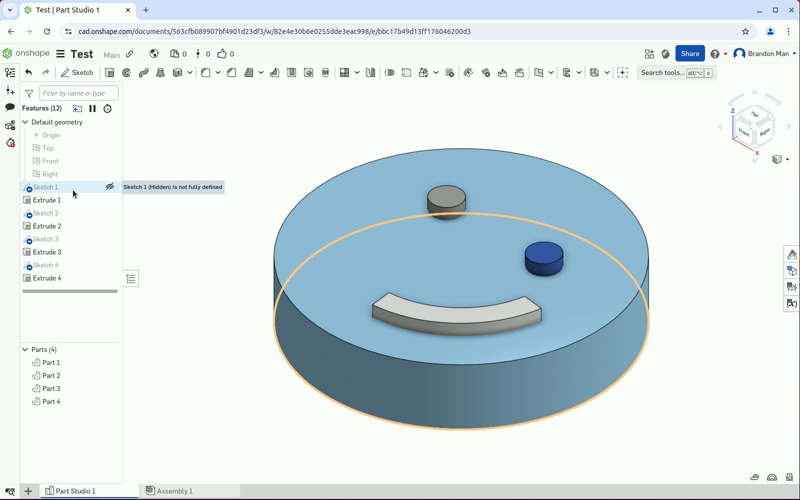
click(73, 189)